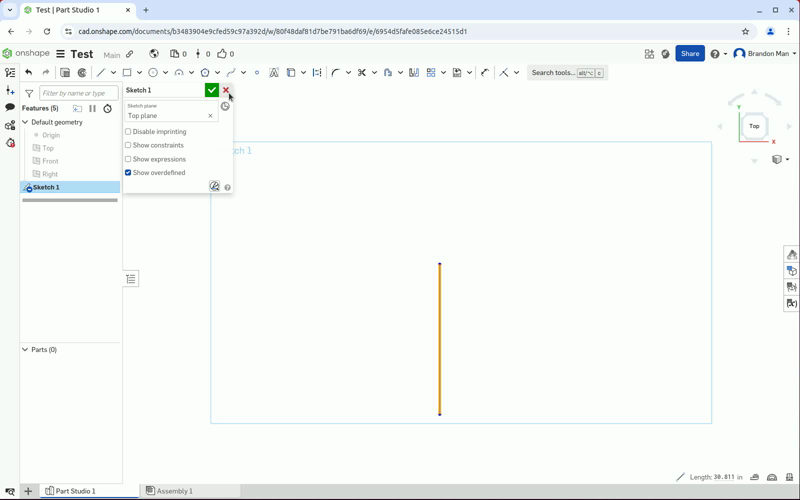
key(shift+h)
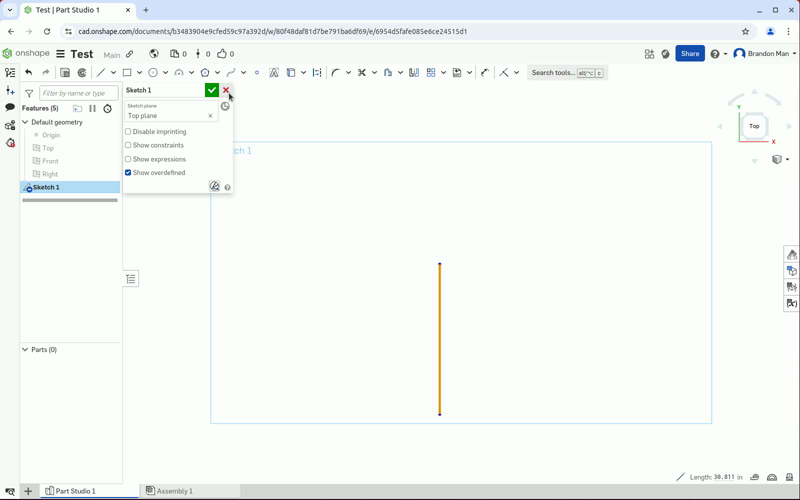
key(shift+s)
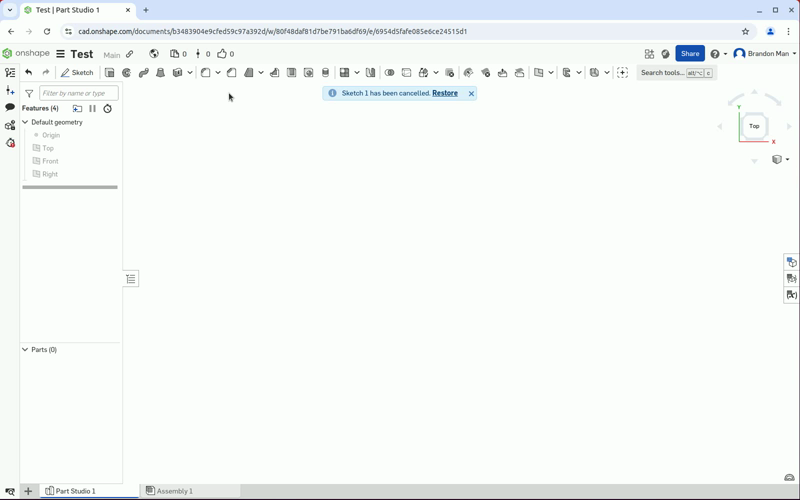
mouse_move(73, 150)
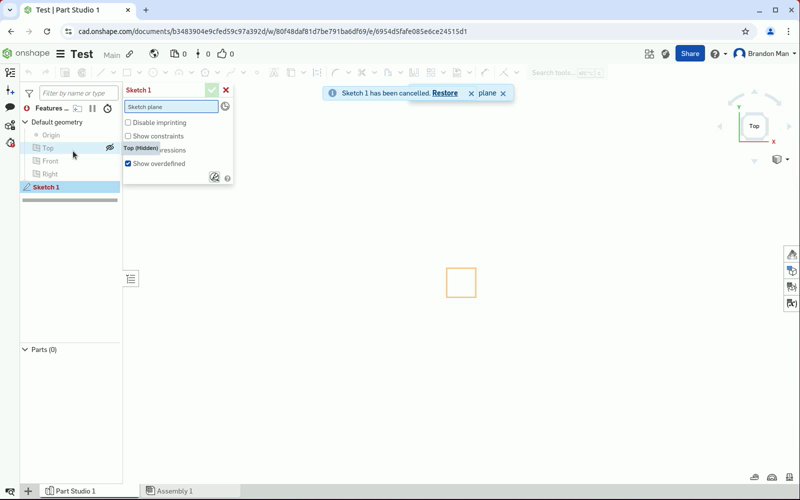
click(73, 150)
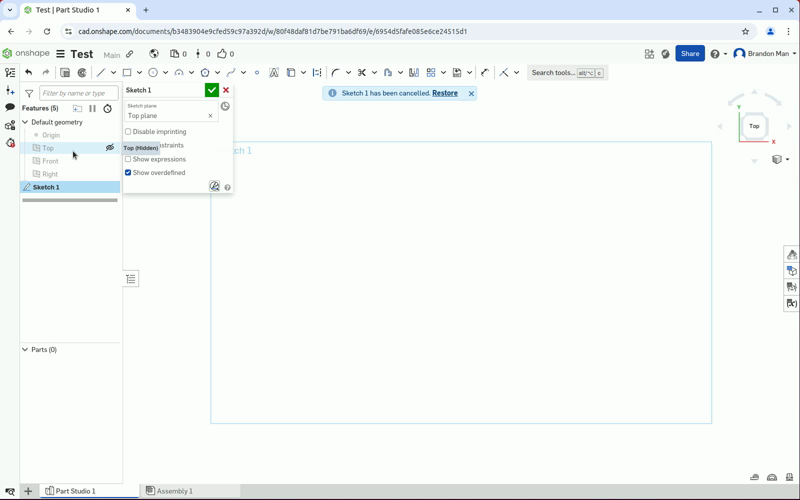
mouse_move(73, 352)
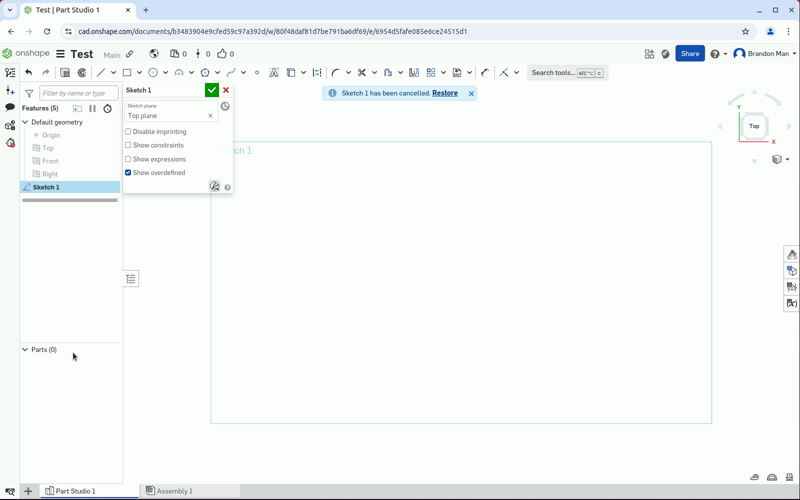
key(y)
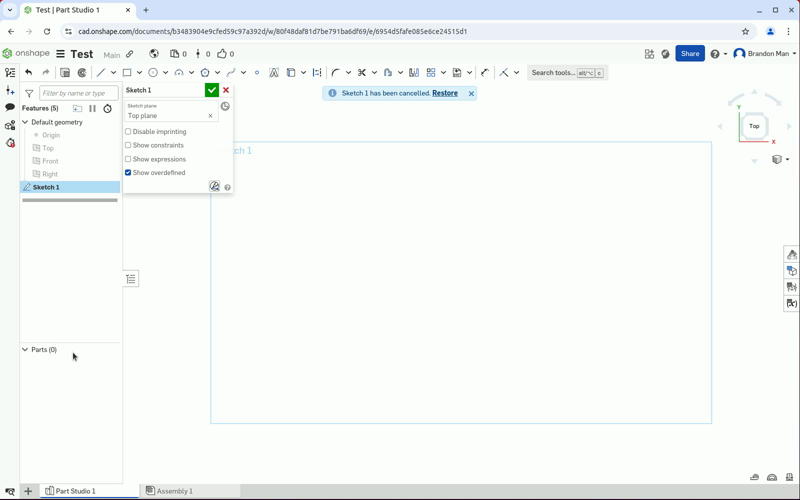
key(l)
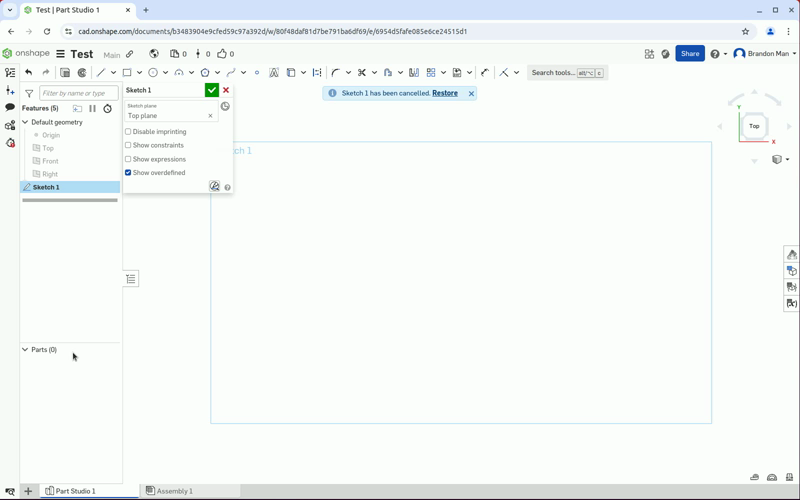
key_down(shift)
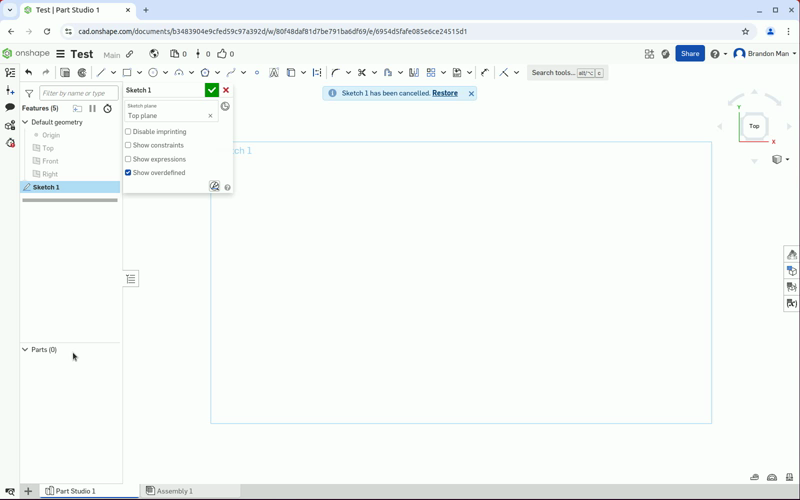
mouse_move(438, 285)
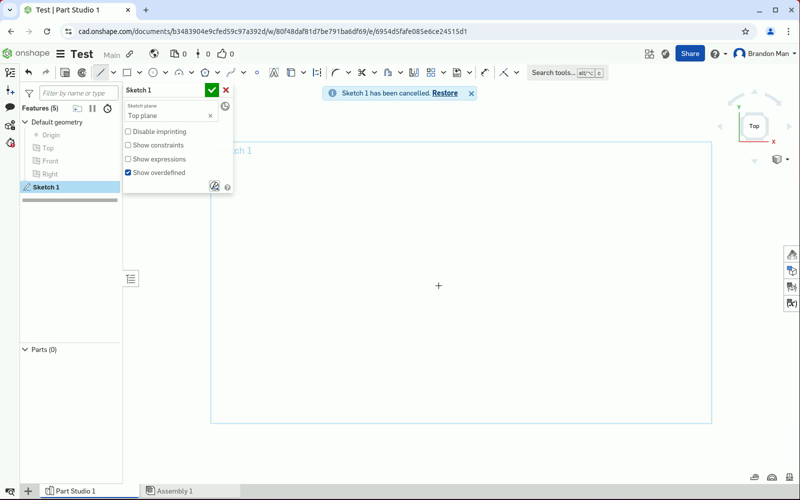
click(438, 285)
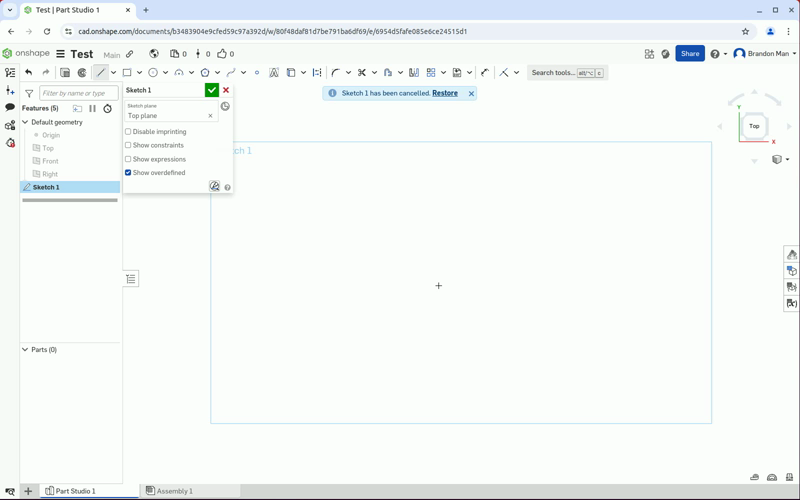
key_up(shift)
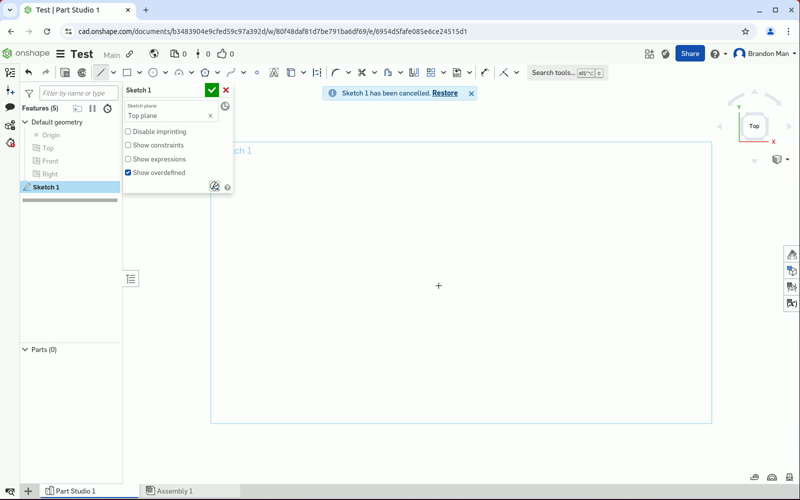
key_down(shift)
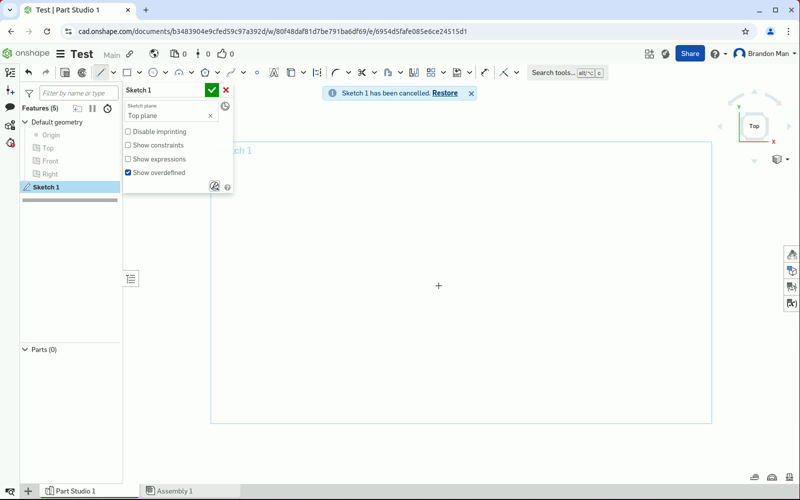
mouse_move(468, 285)
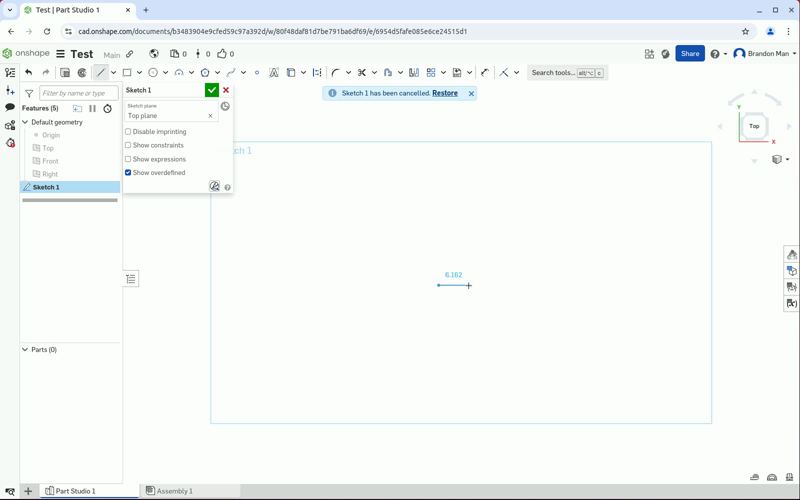
mouse_move(446, 285)
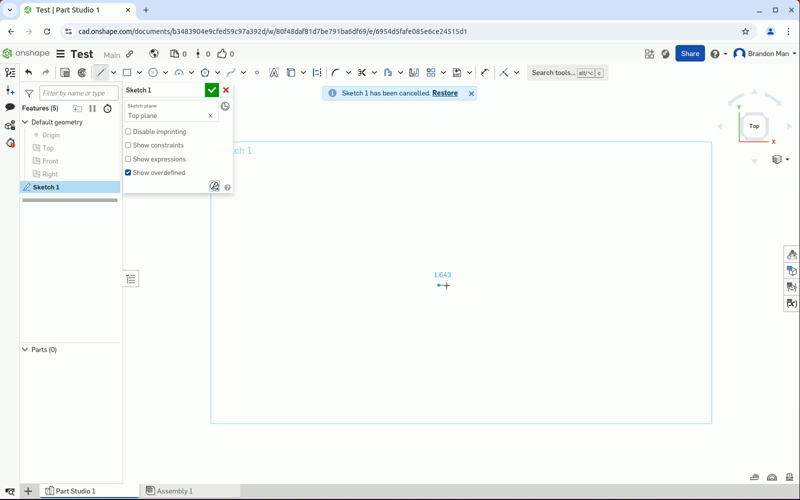
click(446, 285)
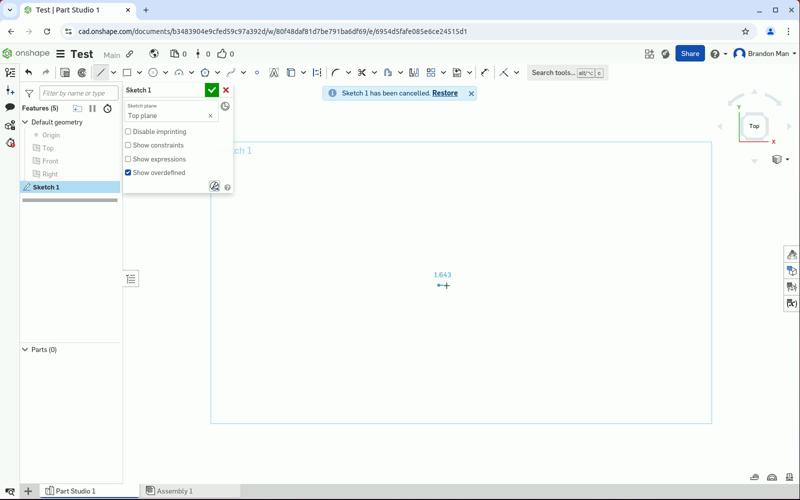
key_up(shift)
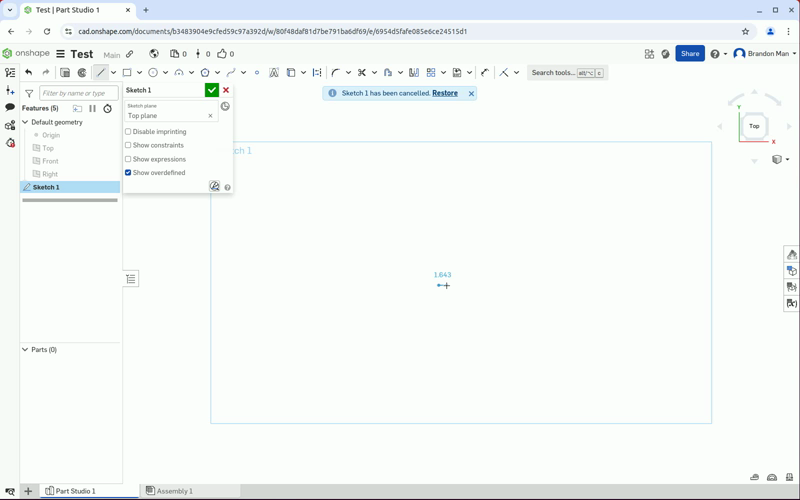
key_down(shift)
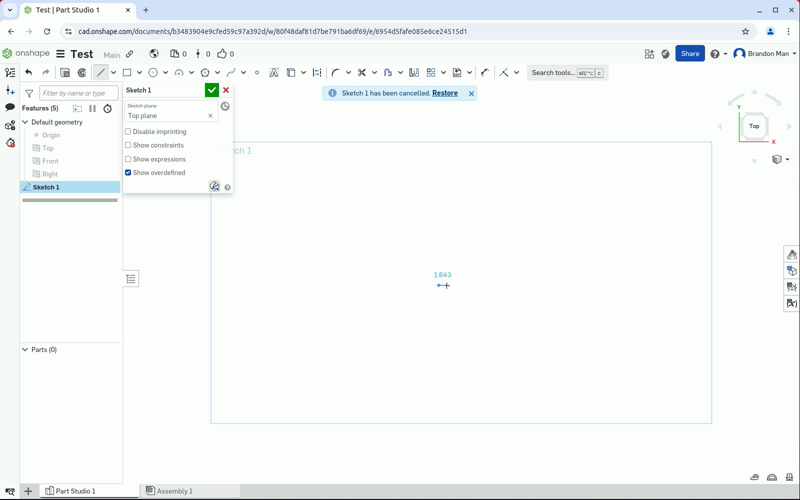
mouse_move(476, 285)
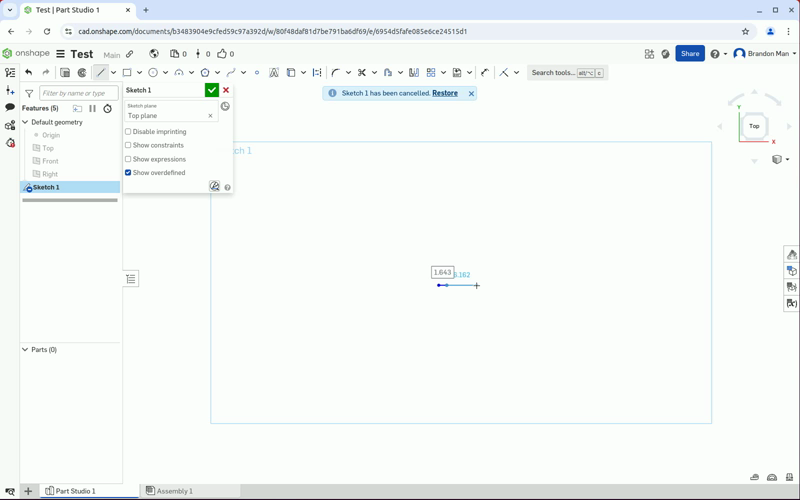
mouse_move(446, 277)
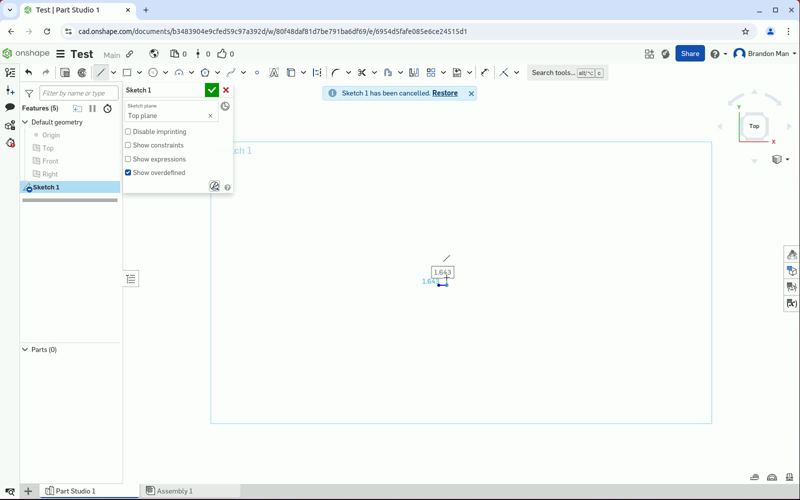
click(446, 277)
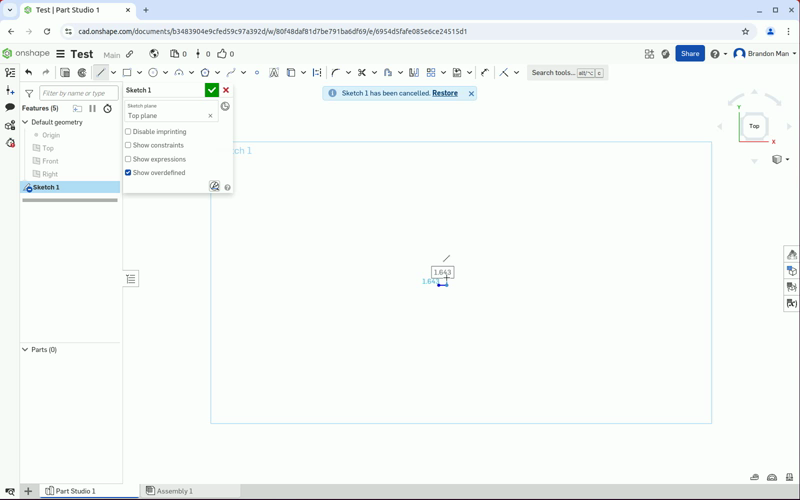
key_up(shift)
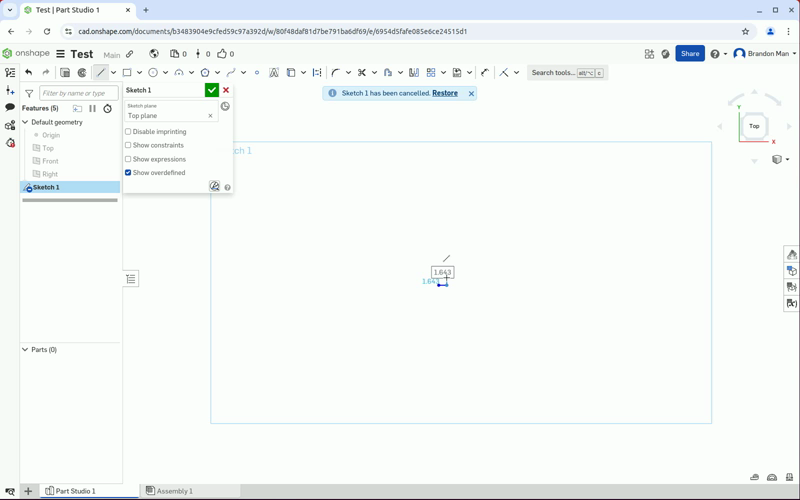
key_down(shift)
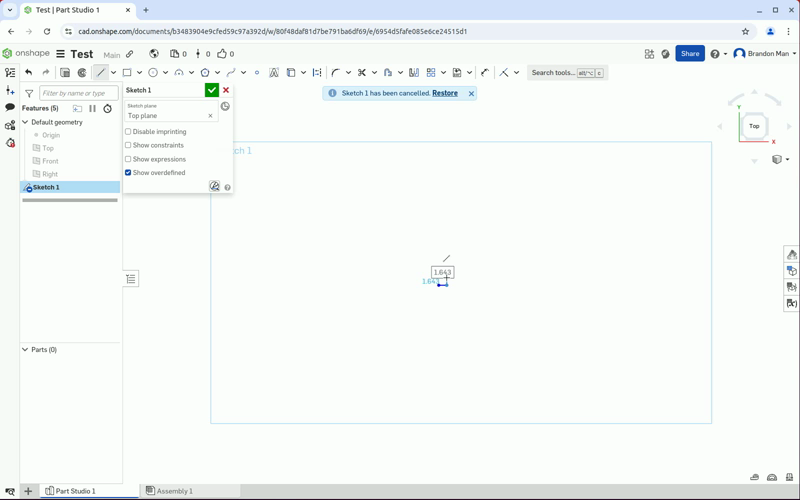
mouse_move(476, 277)
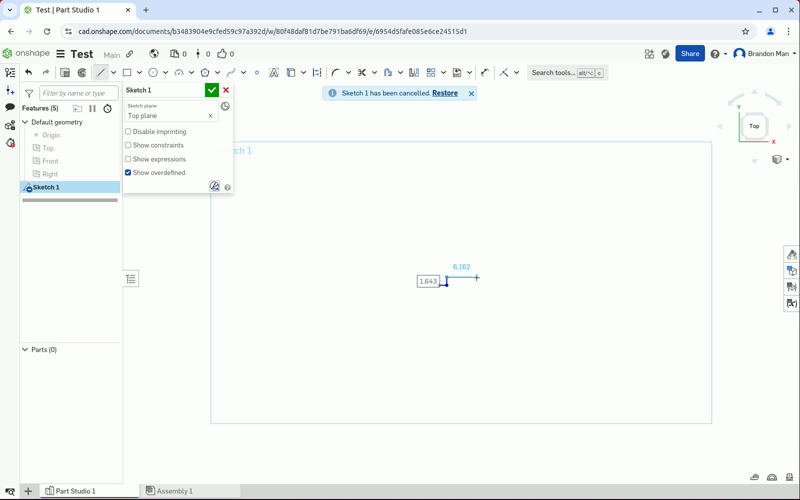
mouse_move(438, 277)
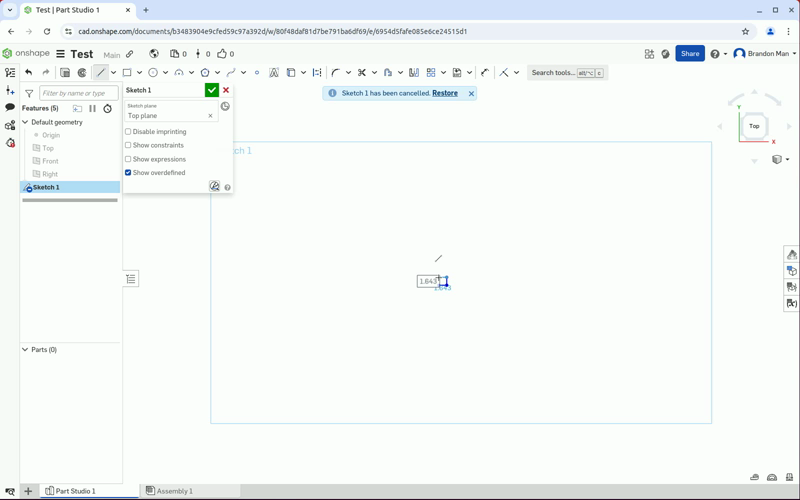
click(438, 277)
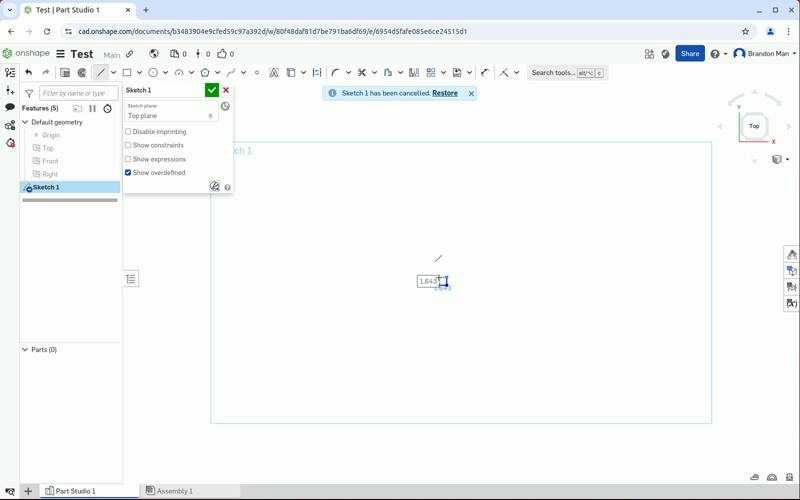
key_up(shift)
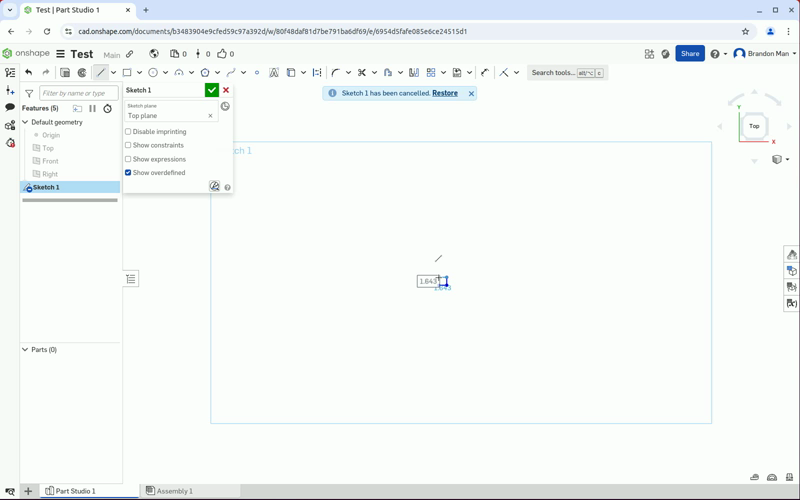
mouse_move(468, 277)
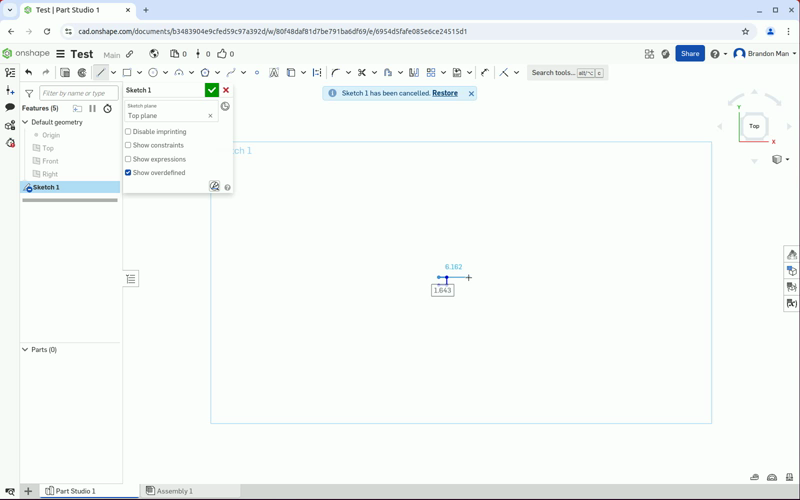
key_down(shift)
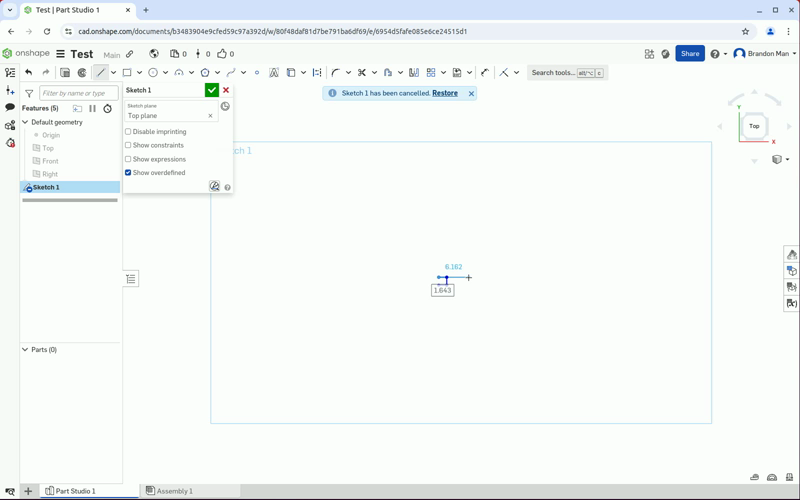
mouse_move(438, 285)
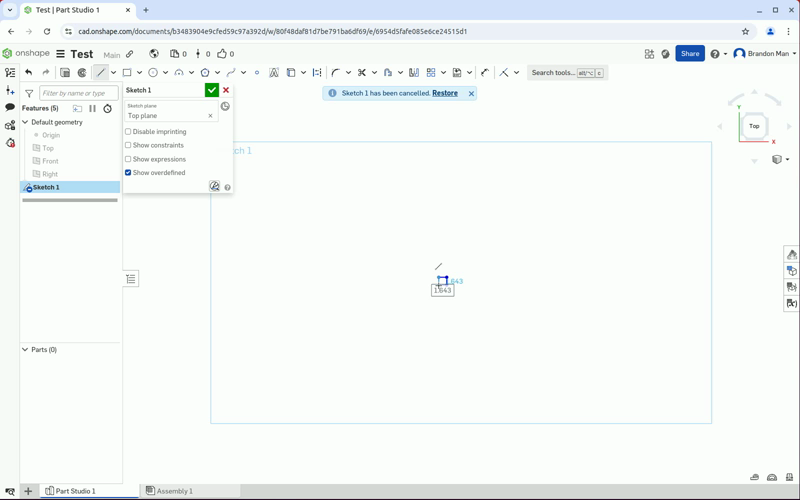
key_up(shift)
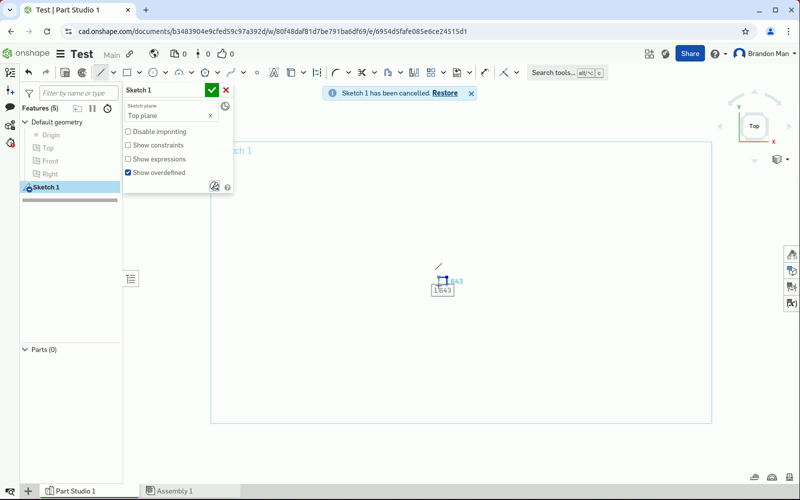
click(438, 285)
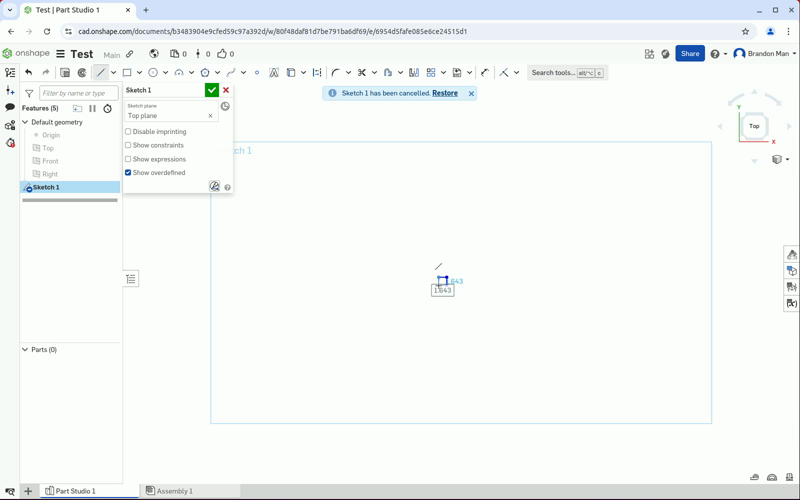
key(esc)
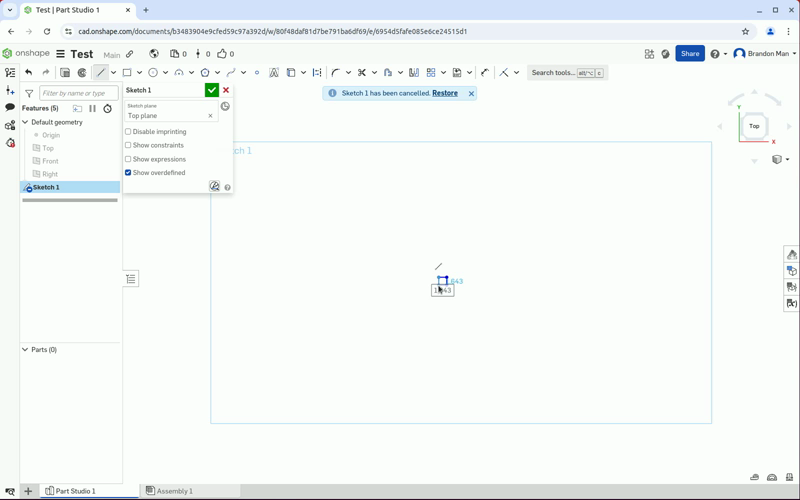
mouse_move(440, 280)
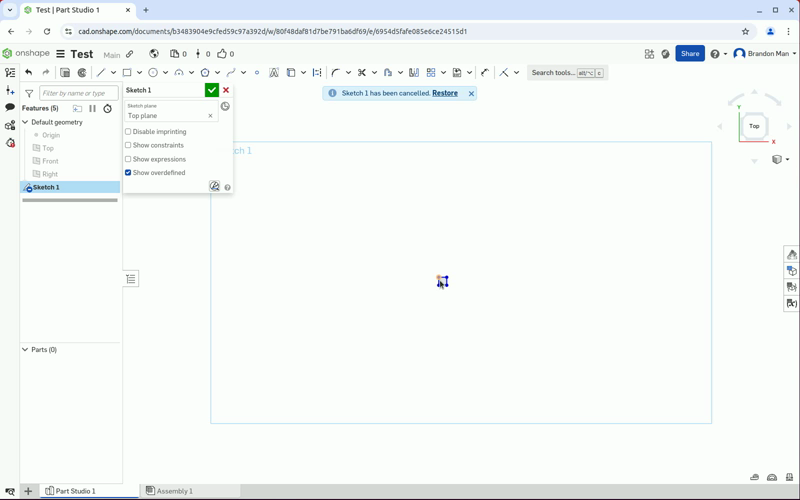
scroll(6)
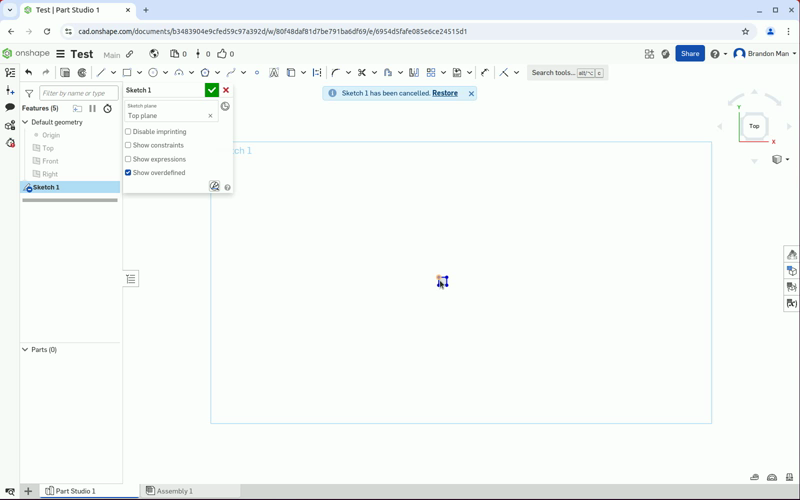
scroll(6)
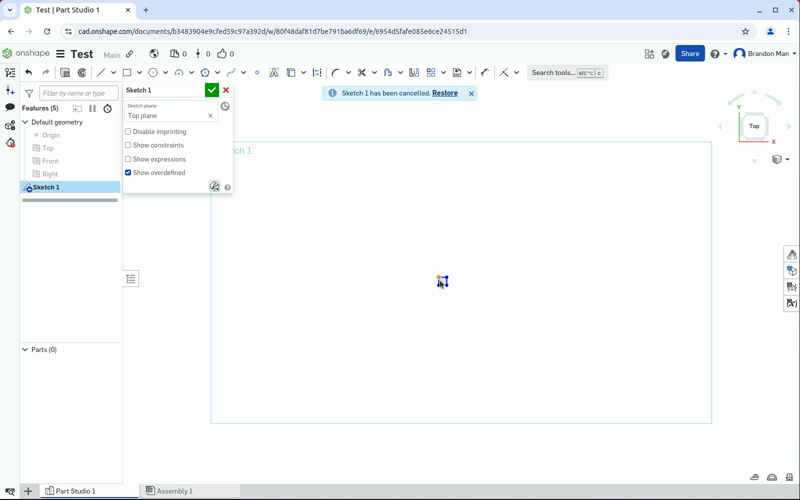
scroll(6)
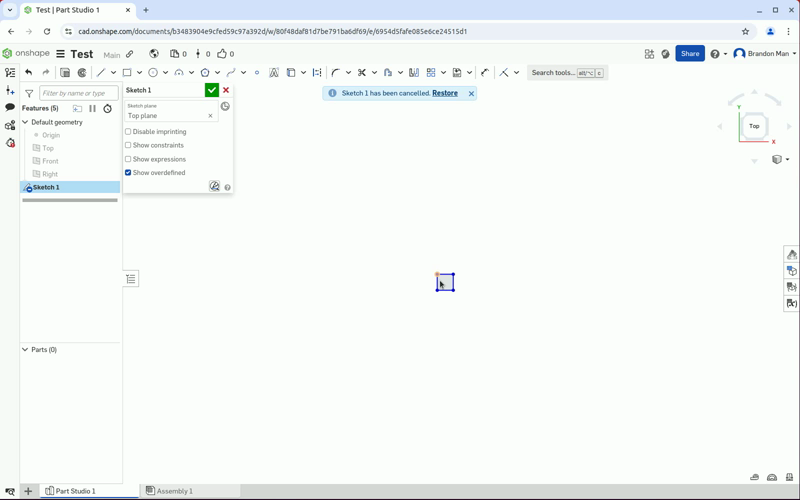
scroll(6)
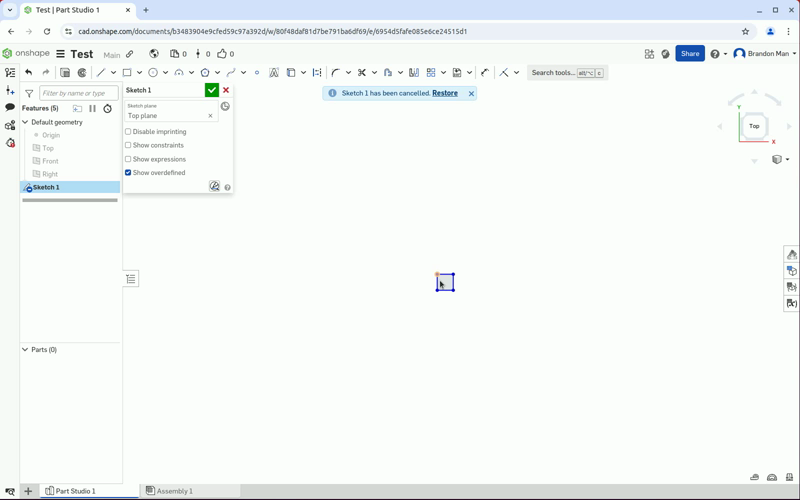
scroll(6)
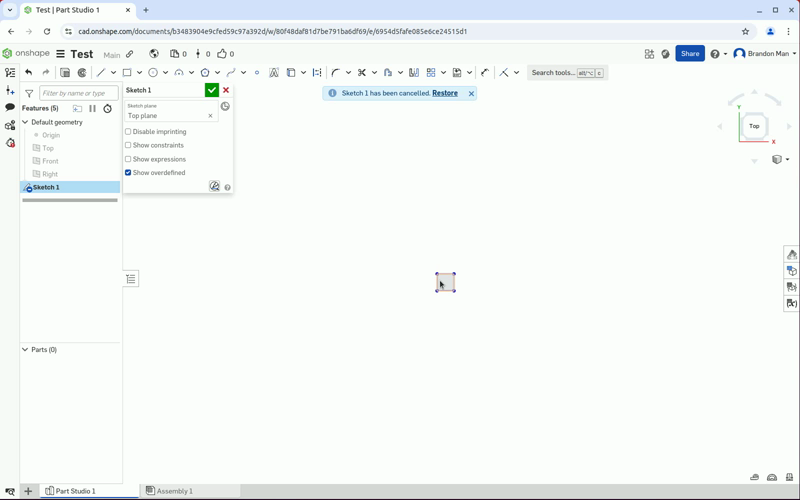
scroll(6)
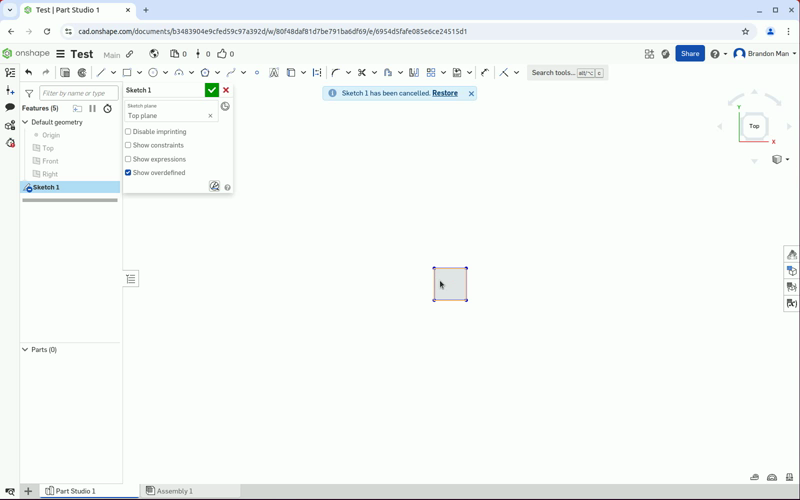
scroll(6)
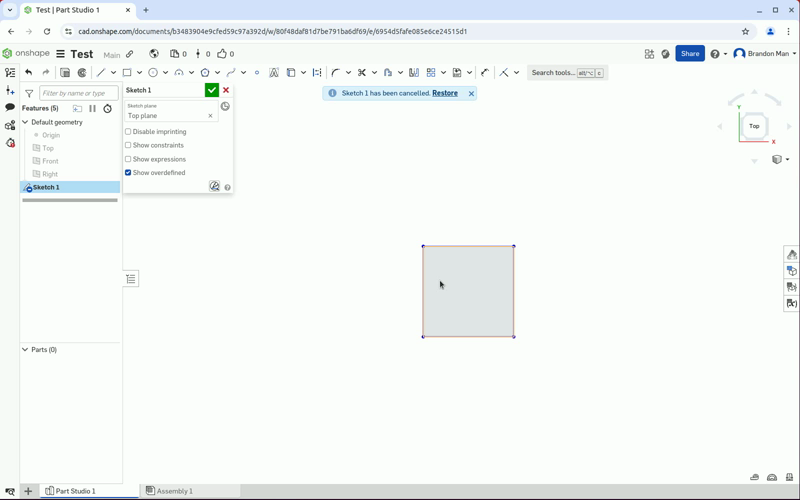
click(440, 280)
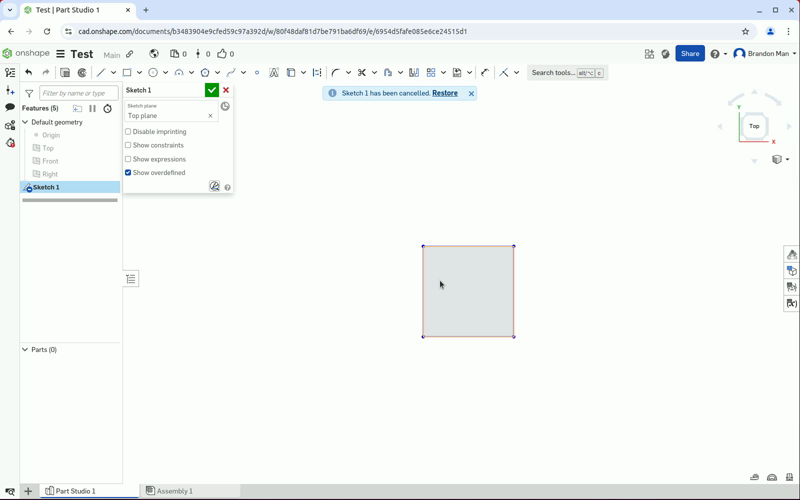
scroll(-6)
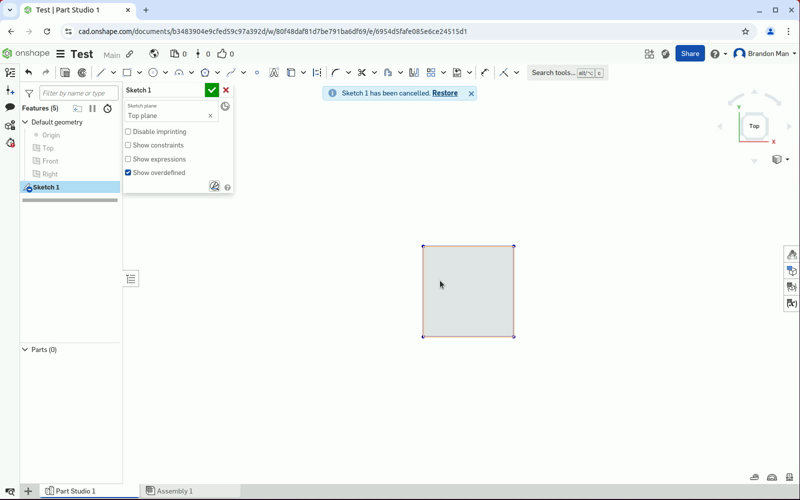
scroll(-6)
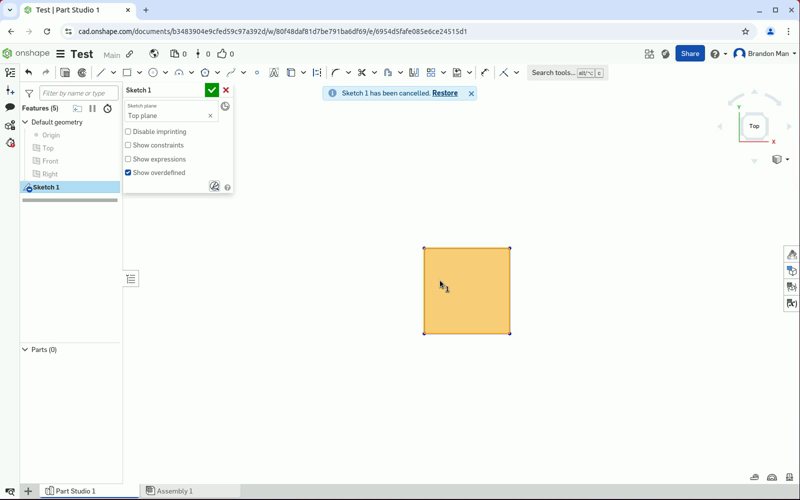
scroll(-6)
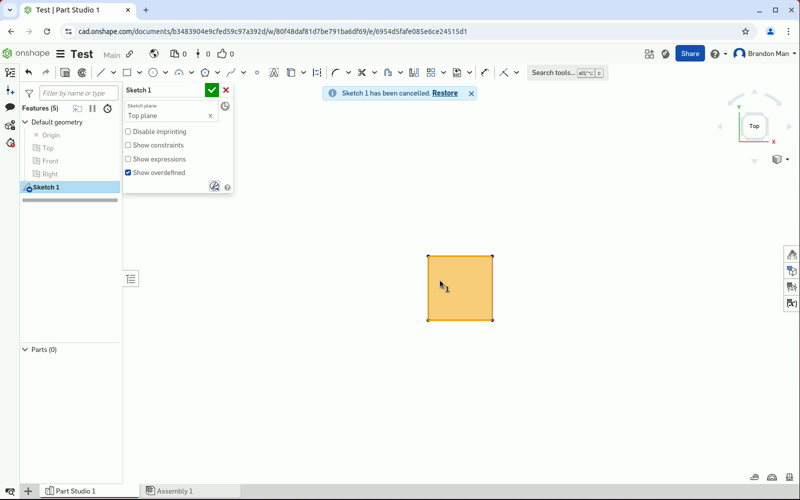
scroll(-6)
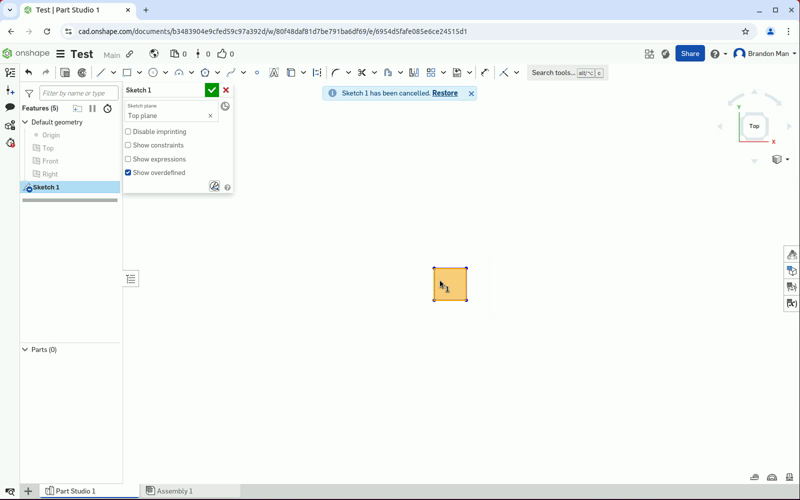
scroll(-6)
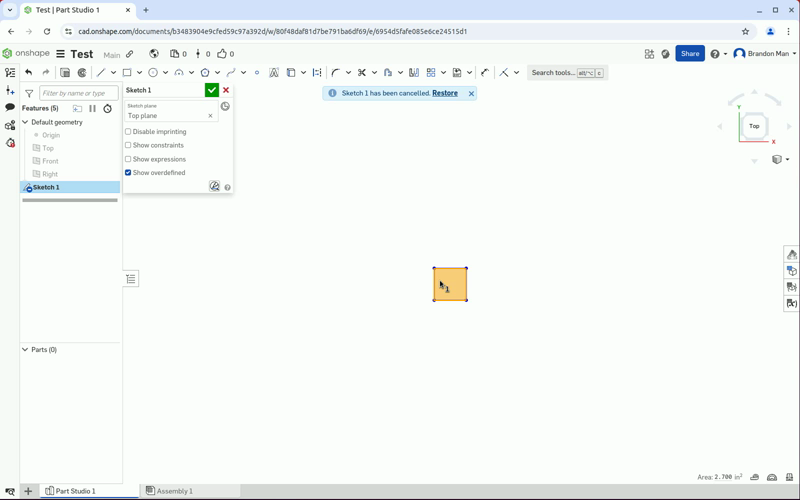
scroll(-6)
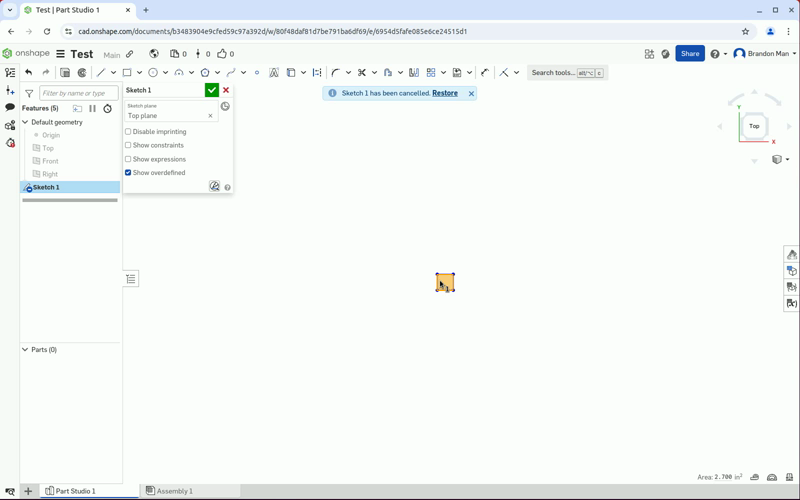
scroll(-6)
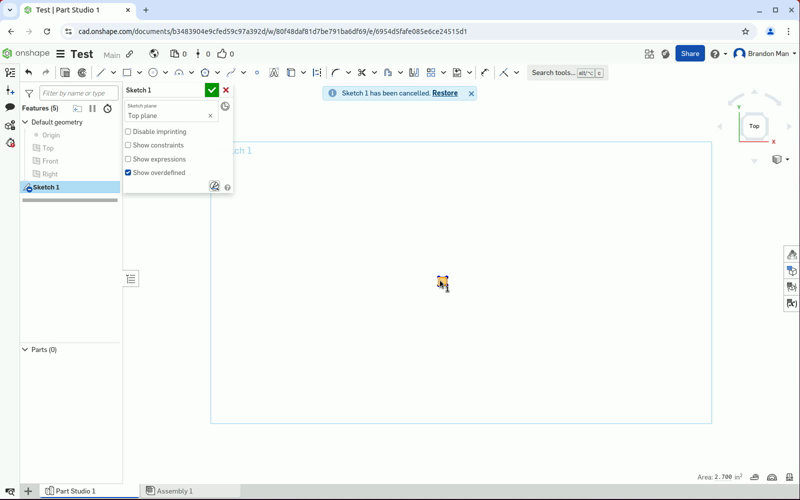
mouse_move(73, 352)
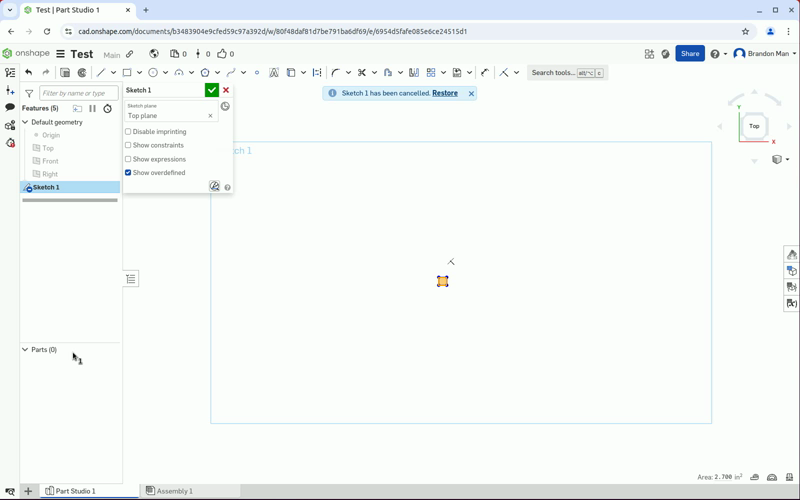
key(shift+y)
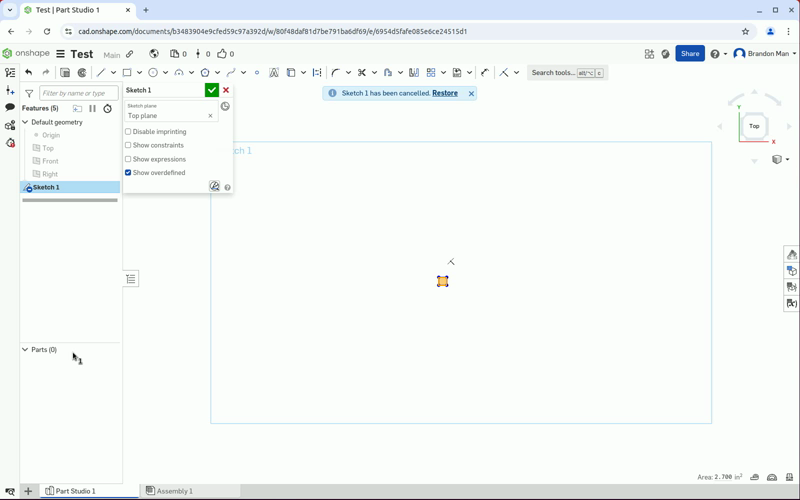
key(shift+e)
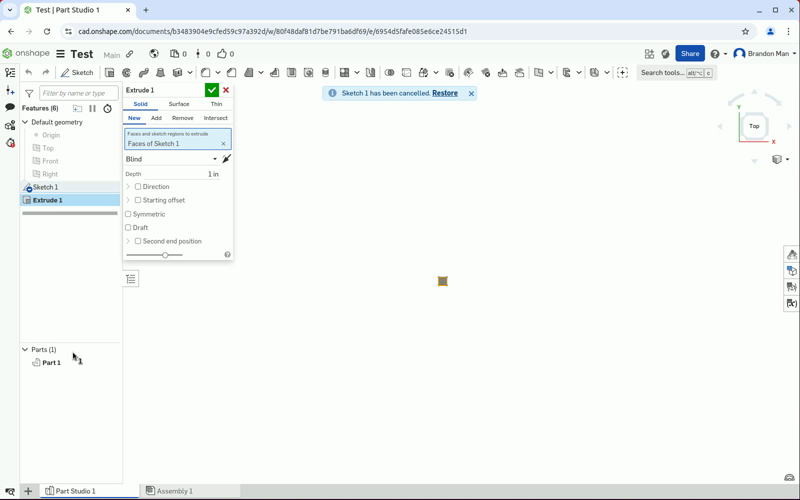
mouse_move(143, 106)
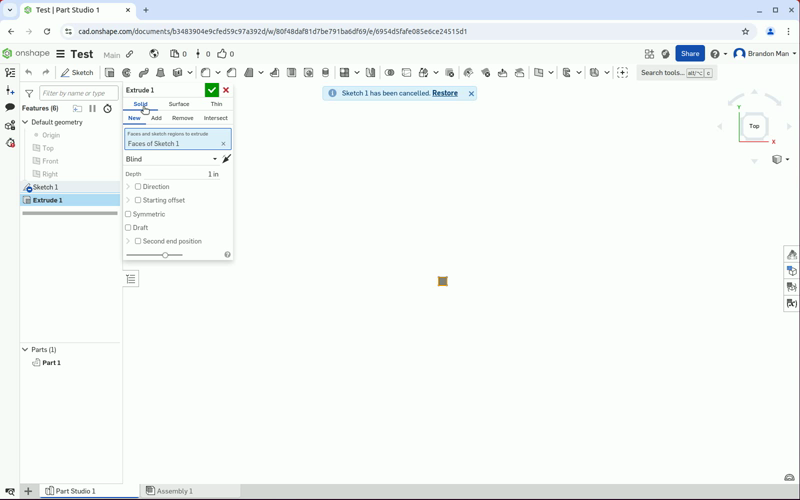
click(143, 106)
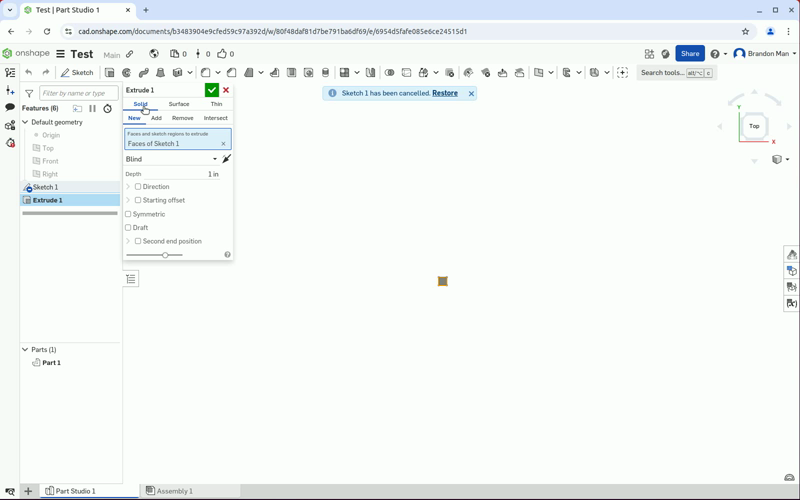
mouse_move(137, 120)
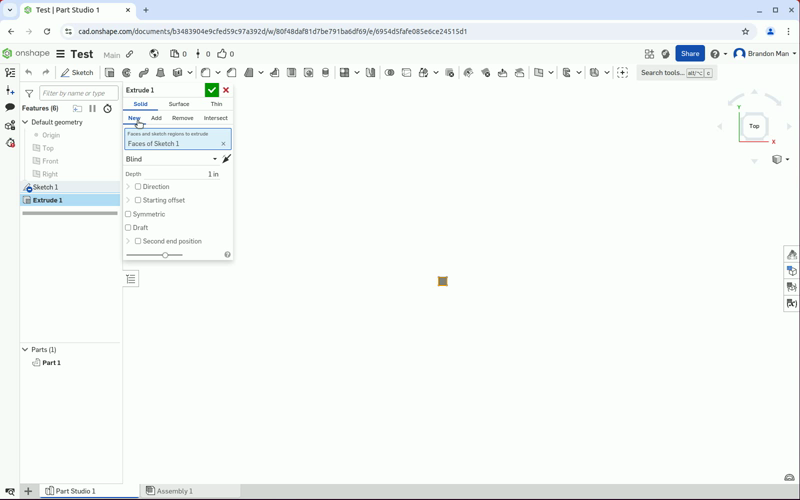
click(137, 120)
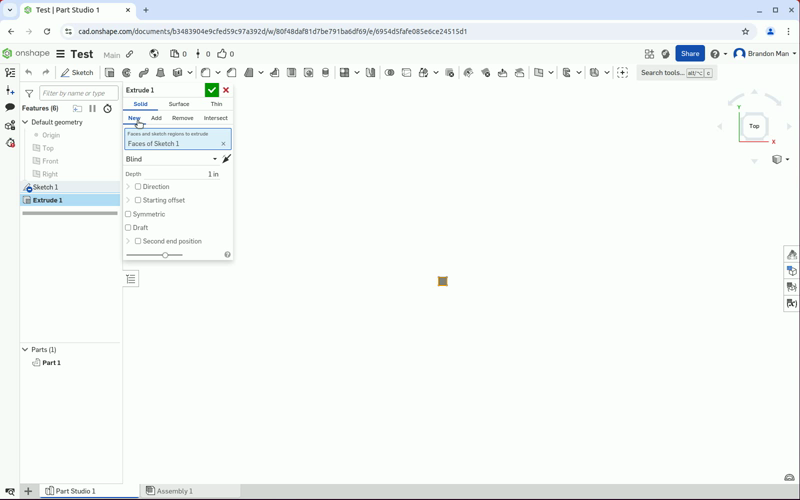
key(tab, 4)
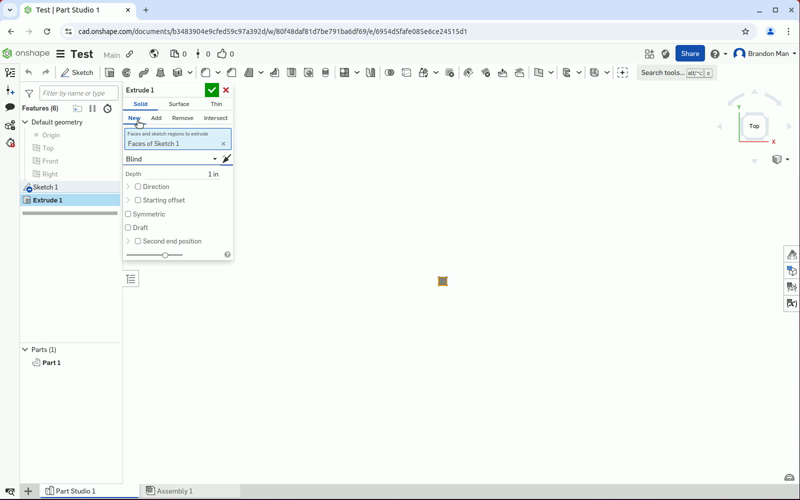
text(23.108)
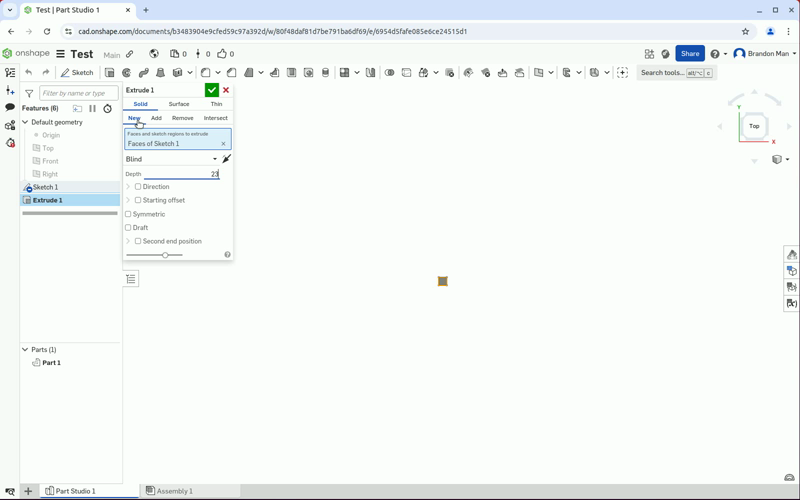
key(enter)
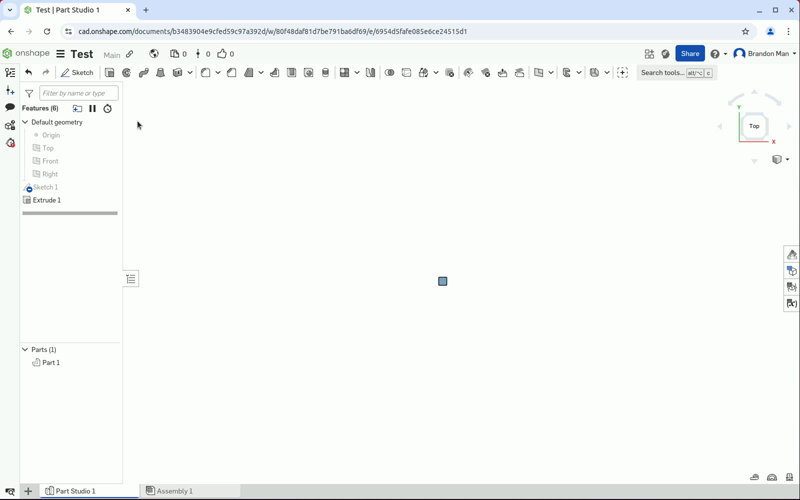
key(shift+h)
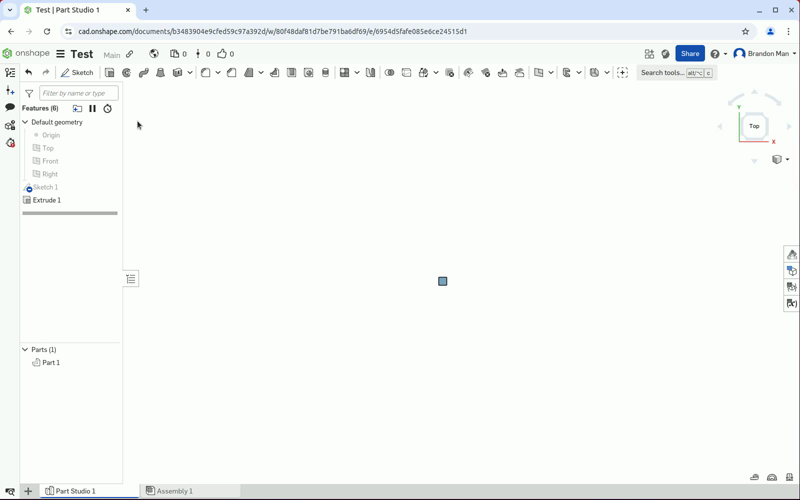
key(shift+h)
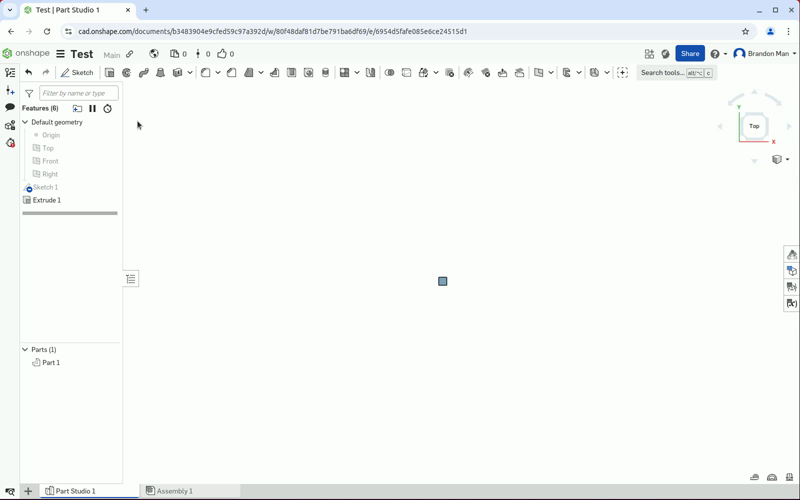
mouse_move(73, 189)
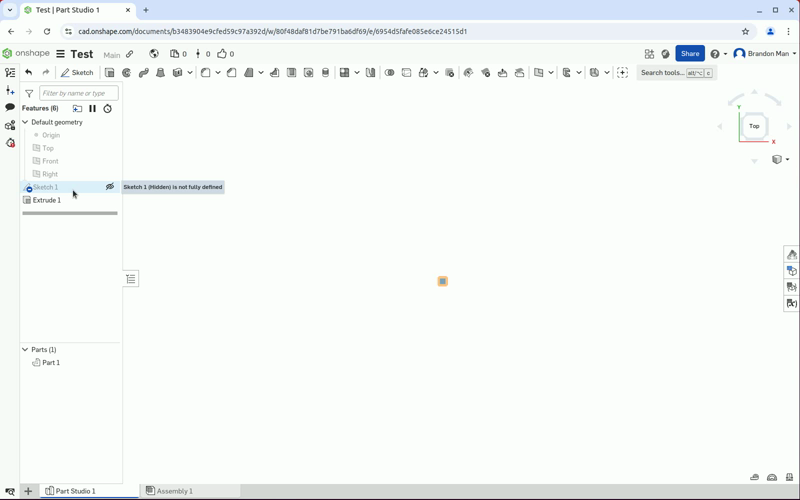
click(73, 189)
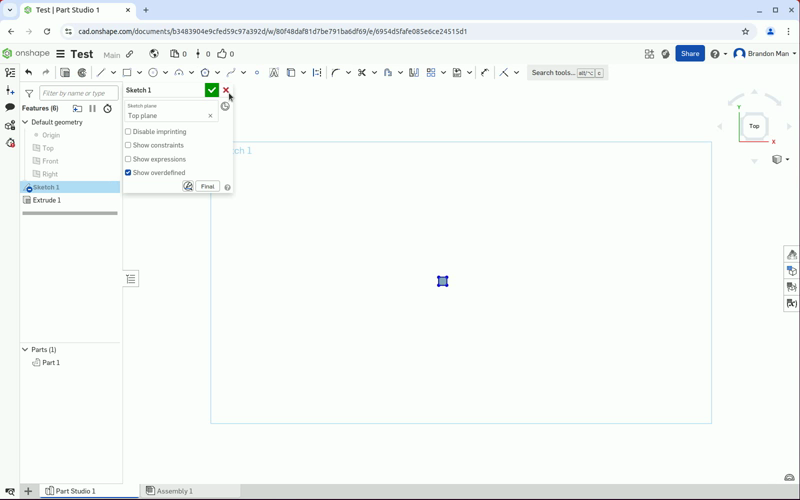
mouse_move(229, 92)
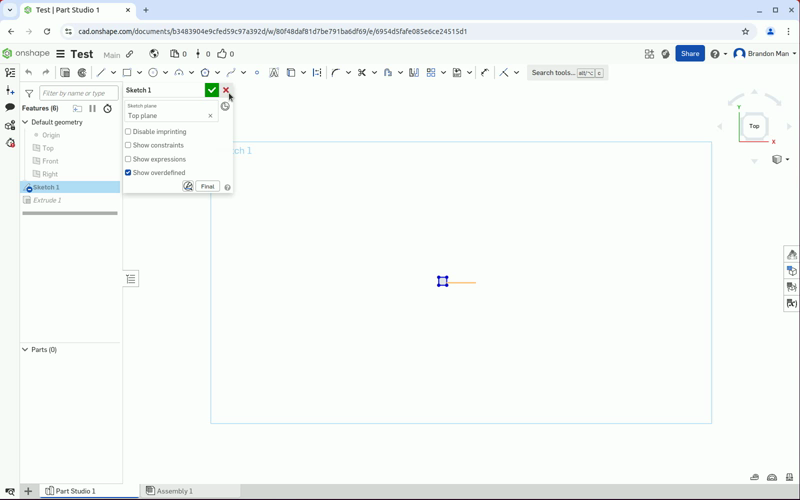
click(229, 92)
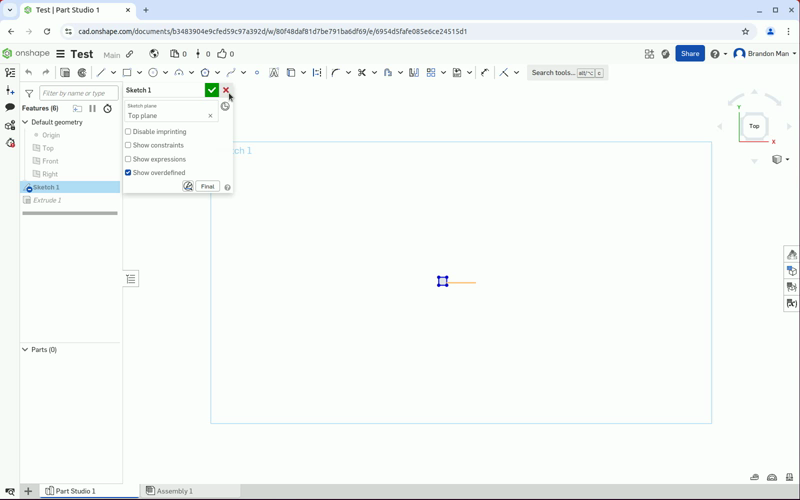
key(shift+s)
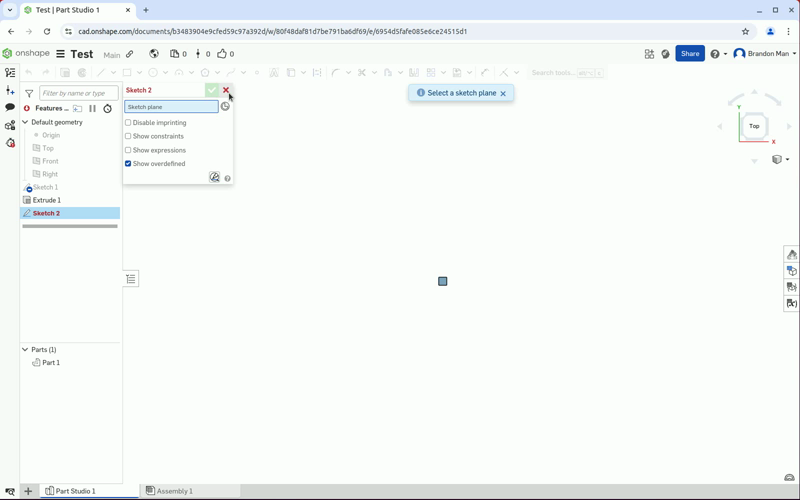
mouse_move(73, 150)
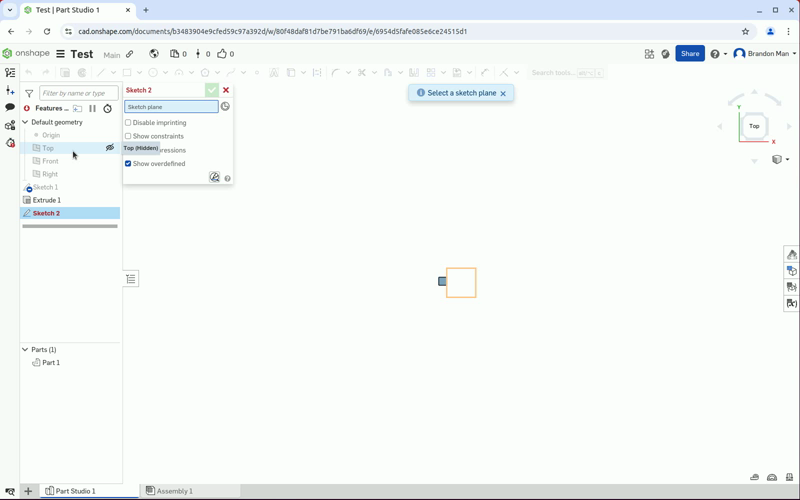
click(73, 150)
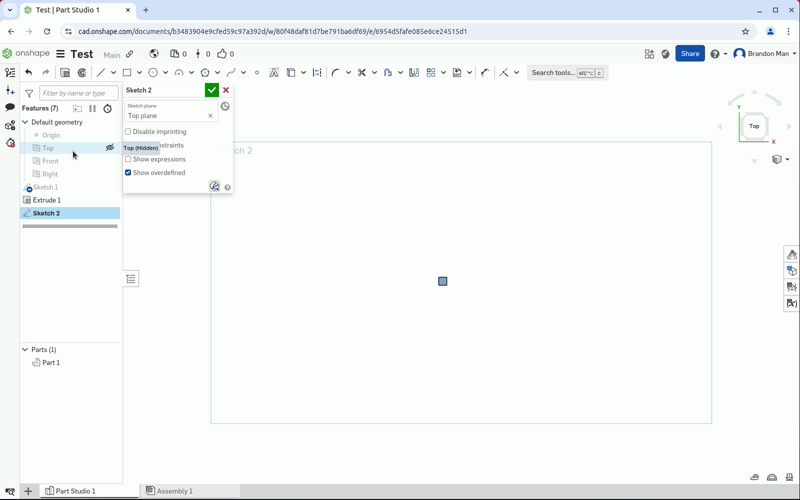
mouse_move(73, 352)
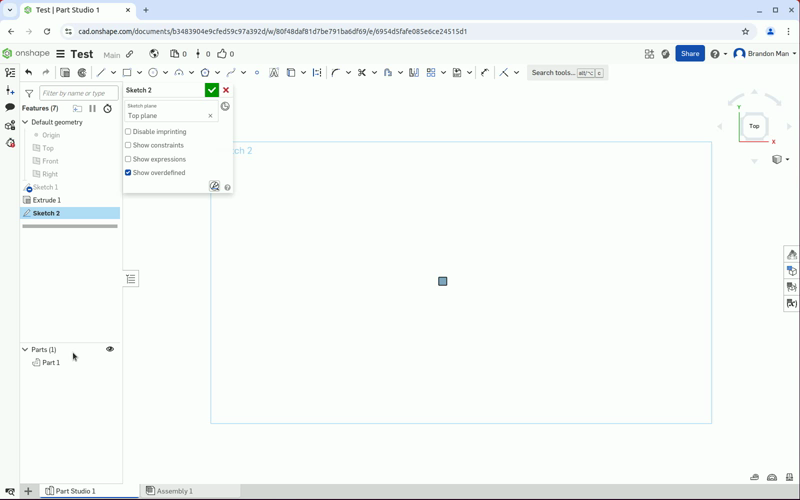
key(y)
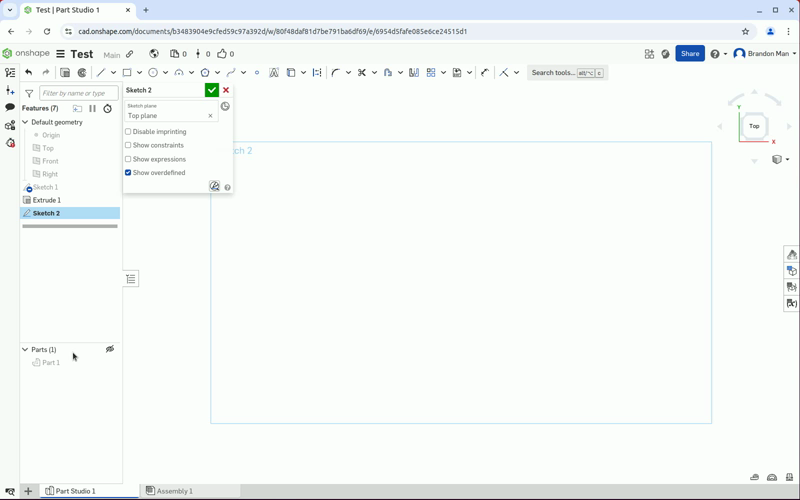
key(l)
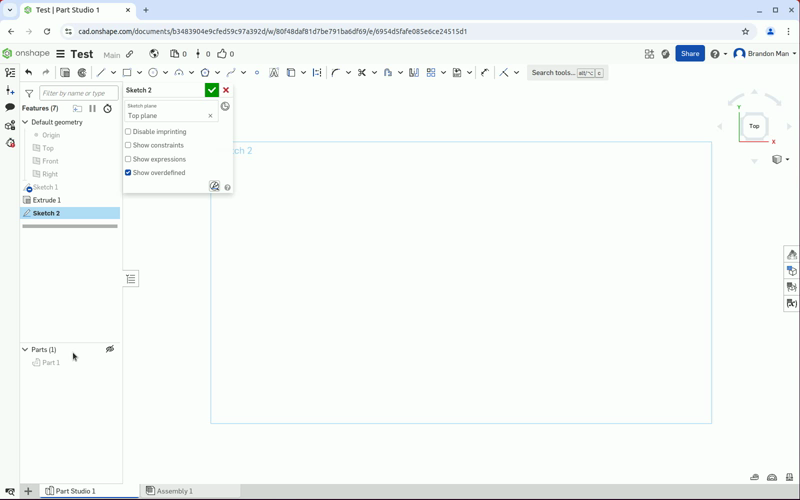
key_down(shift)
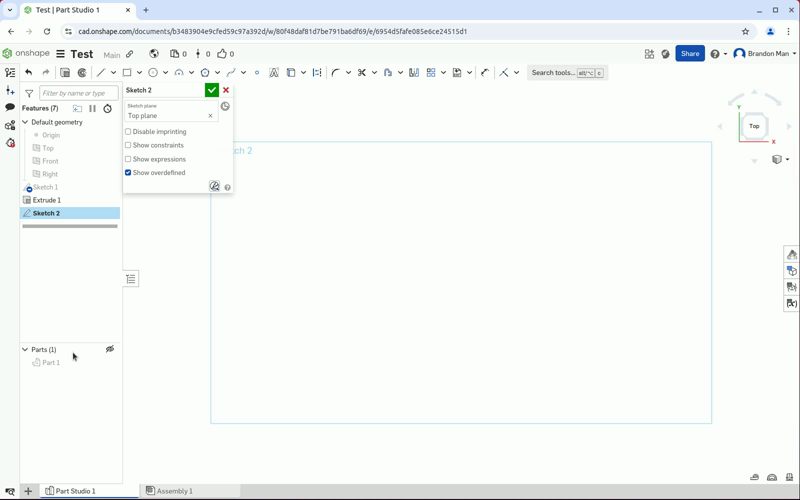
mouse_move(466, 285)
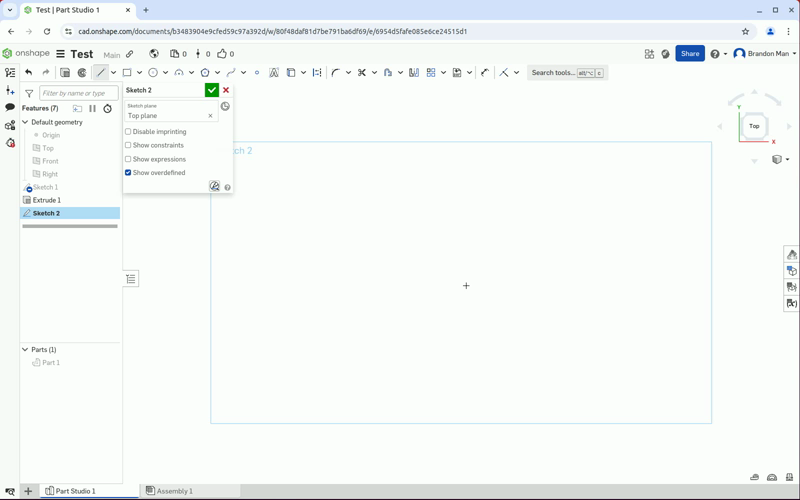
click(466, 285)
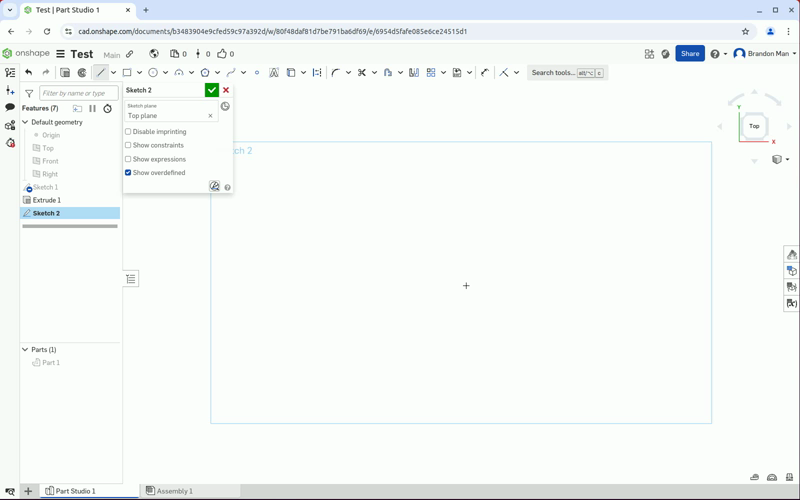
key_up(shift)
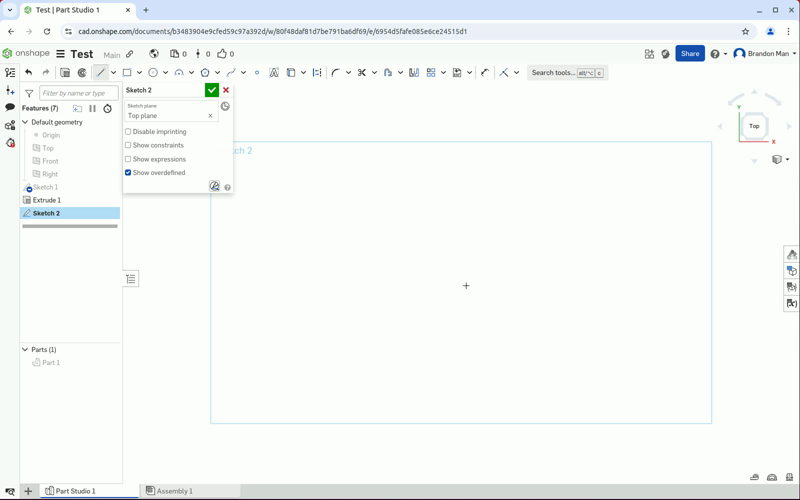
key_down(shift)
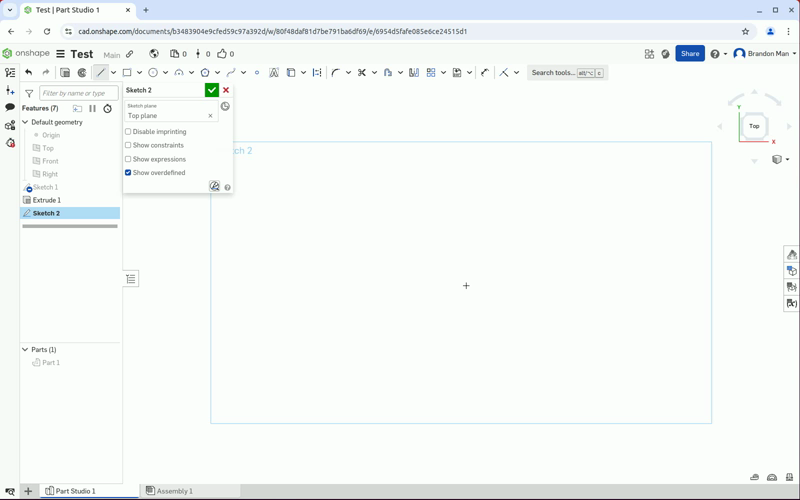
mouse_move(496, 285)
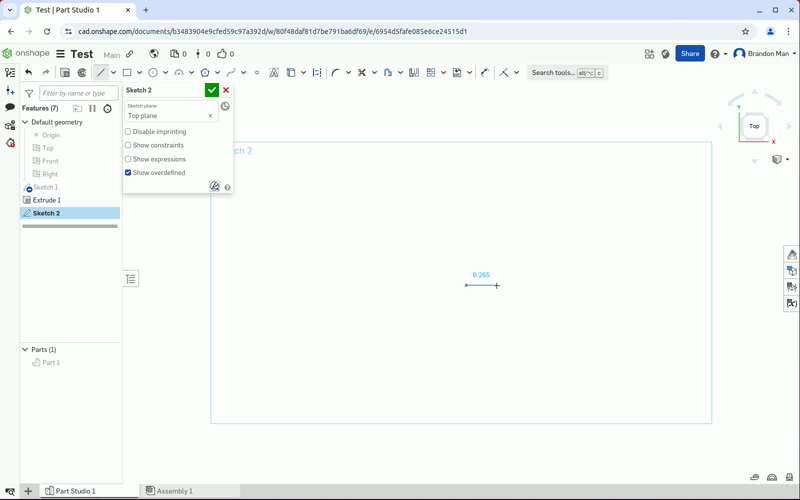
mouse_move(474, 285)
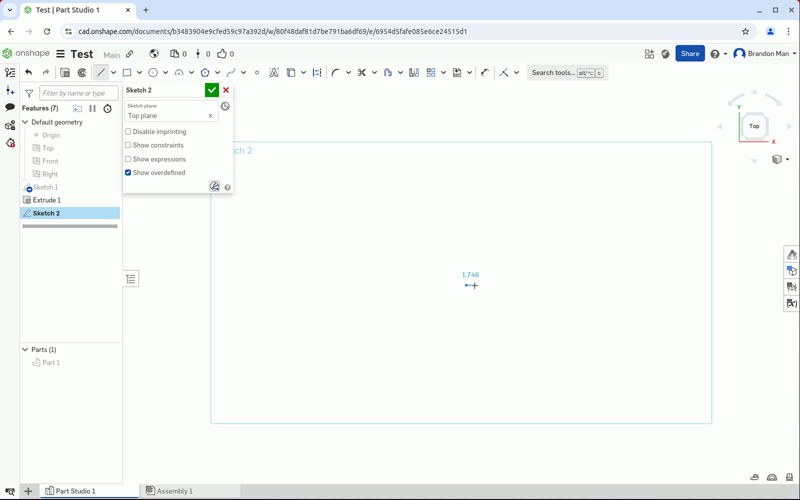
click(474, 285)
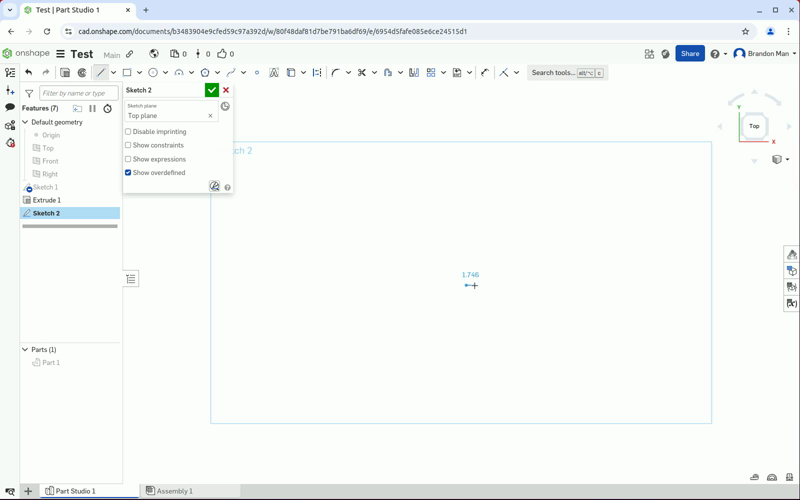
key_up(shift)
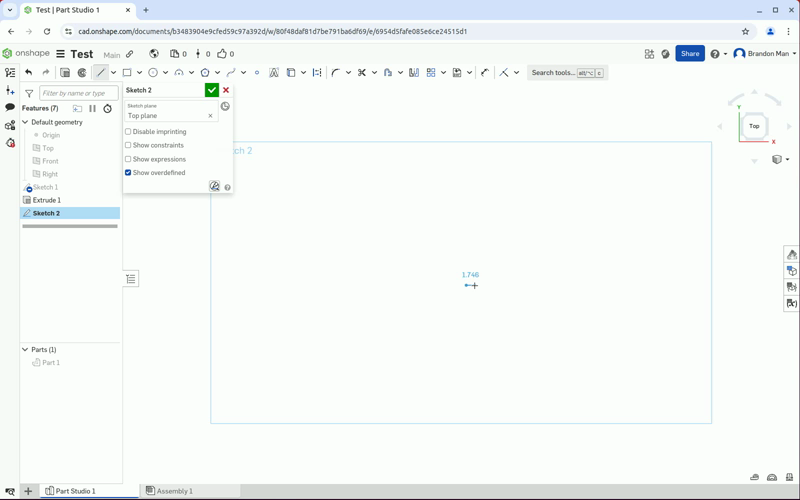
key_down(shift)
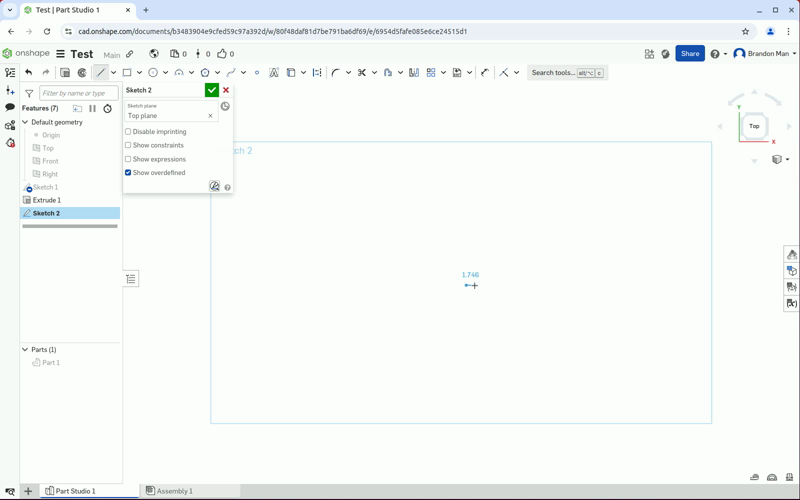
mouse_move(504, 285)
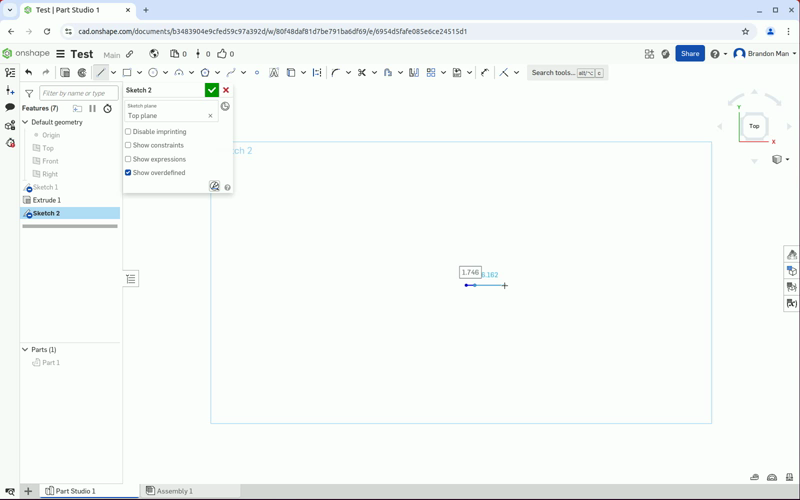
mouse_move(474, 277)
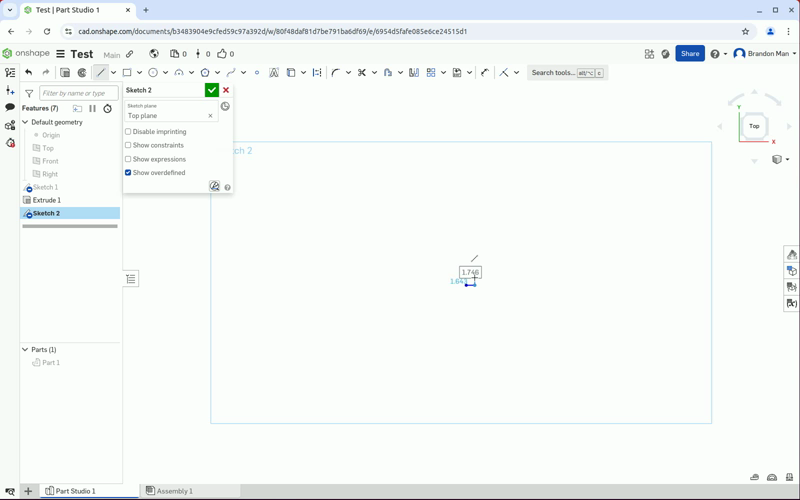
click(474, 277)
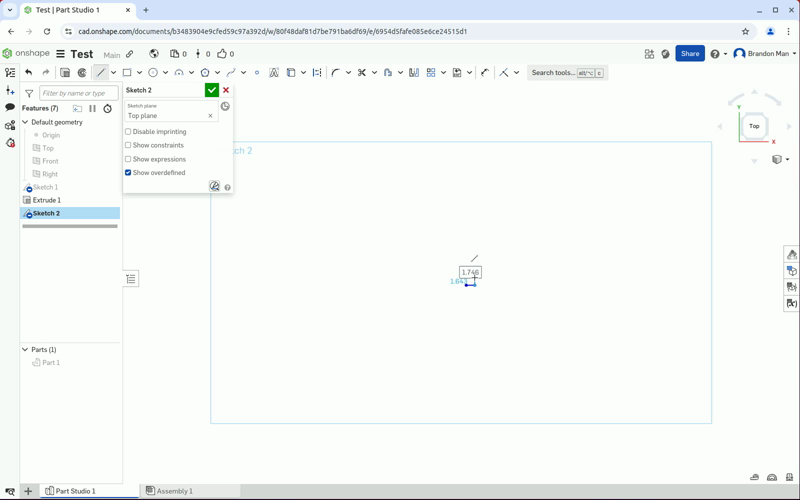
key_up(shift)
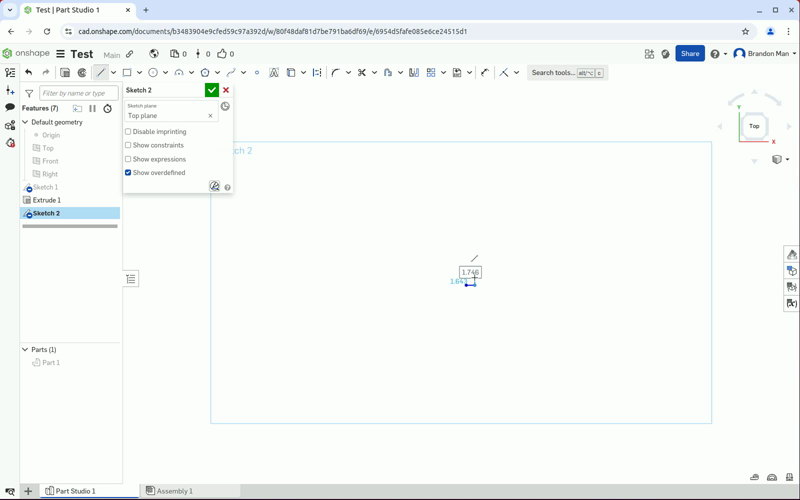
key_down(shift)
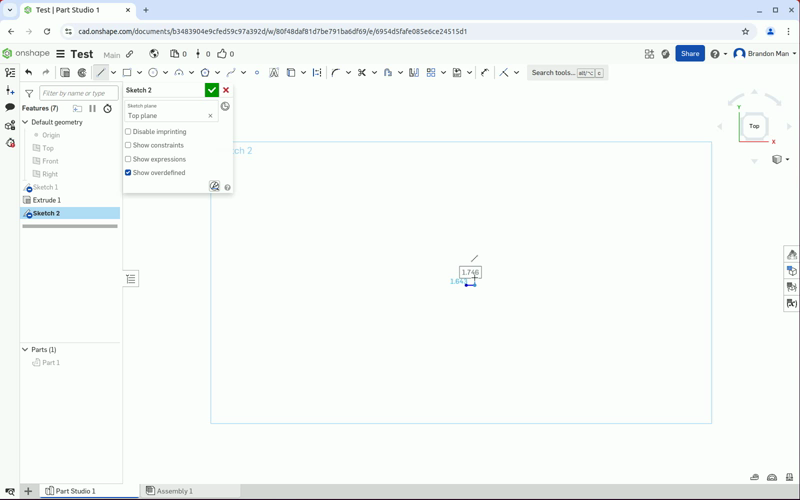
mouse_move(504, 277)
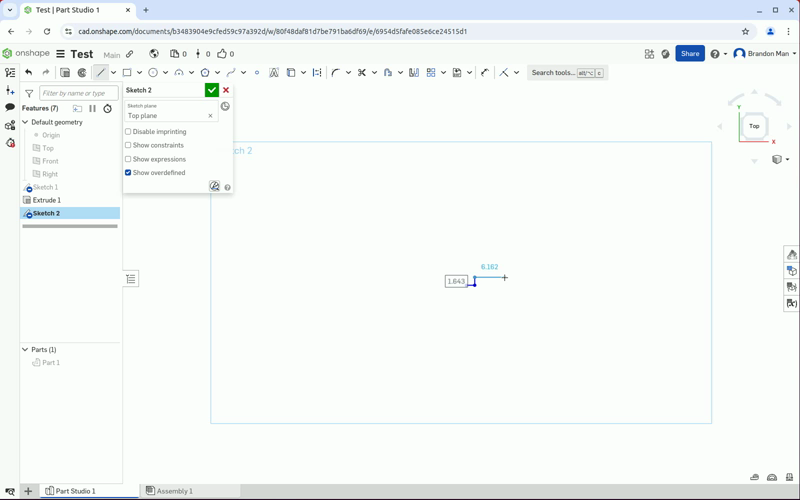
mouse_move(466, 277)
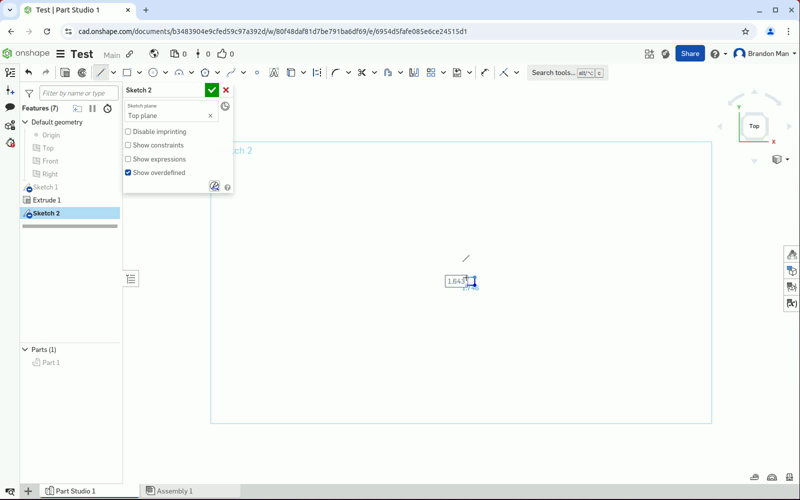
click(466, 277)
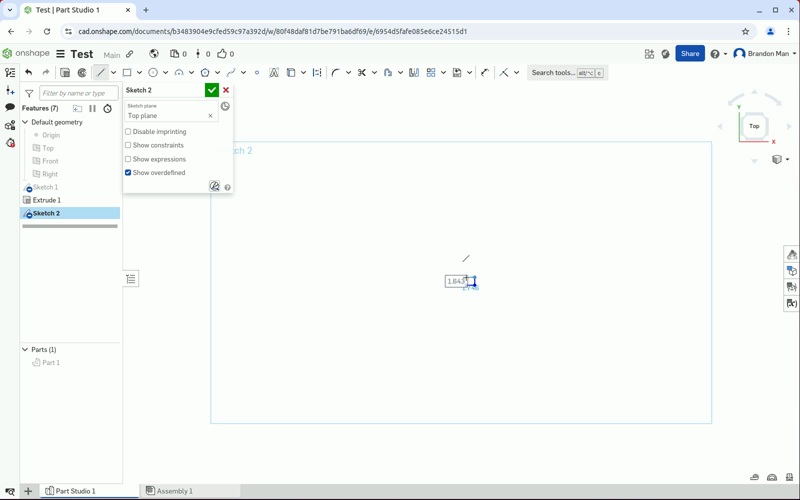
key_up(shift)
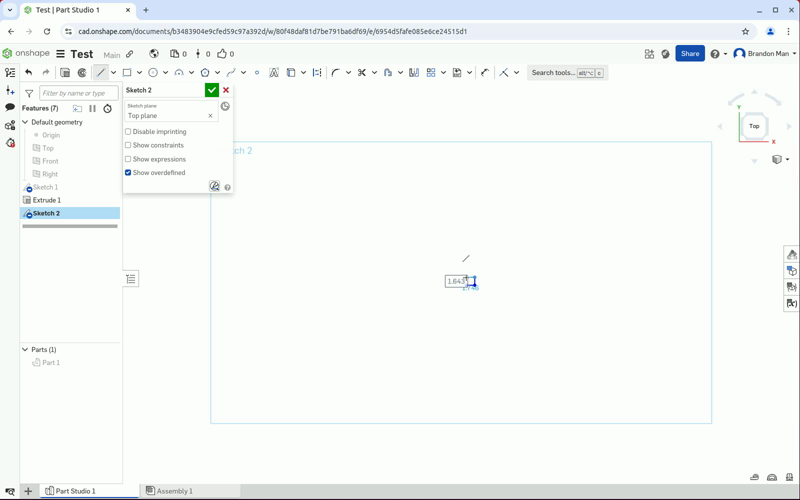
mouse_move(496, 277)
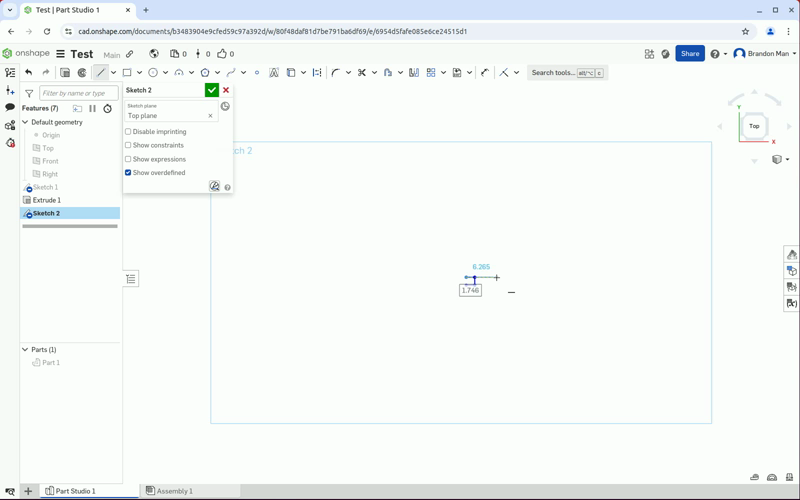
key_down(shift)
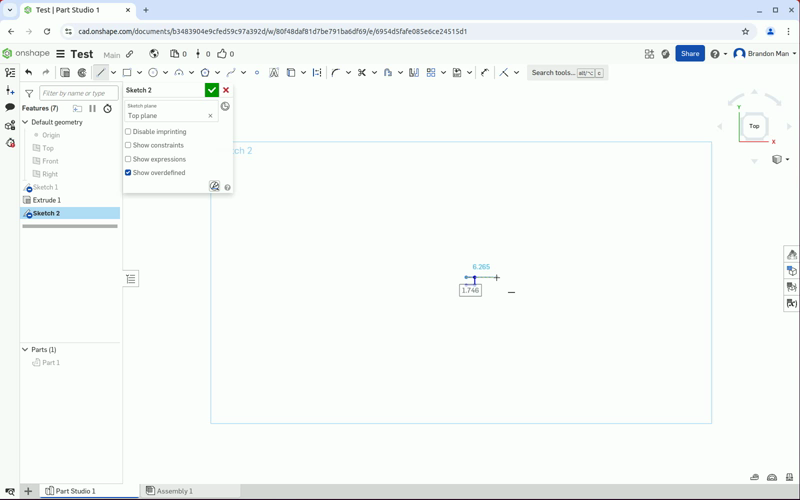
mouse_move(466, 285)
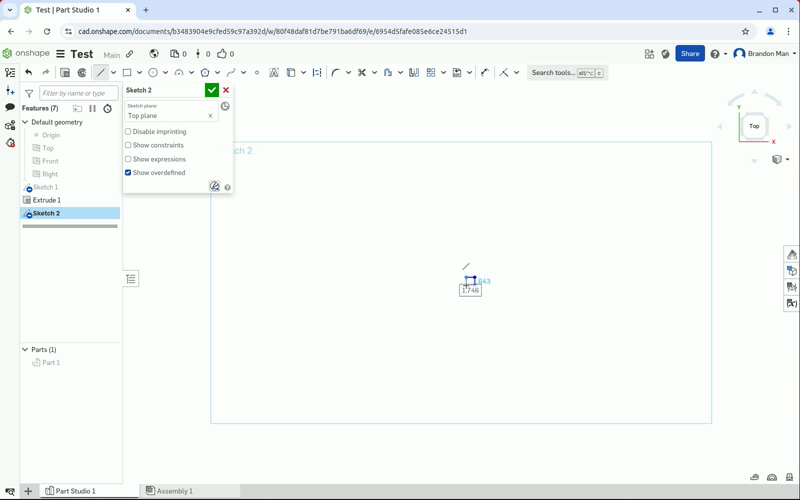
key_up(shift)
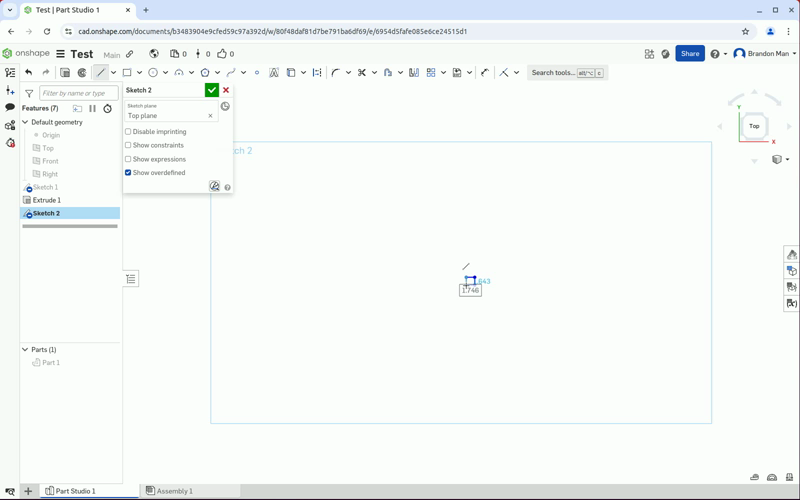
click(466, 285)
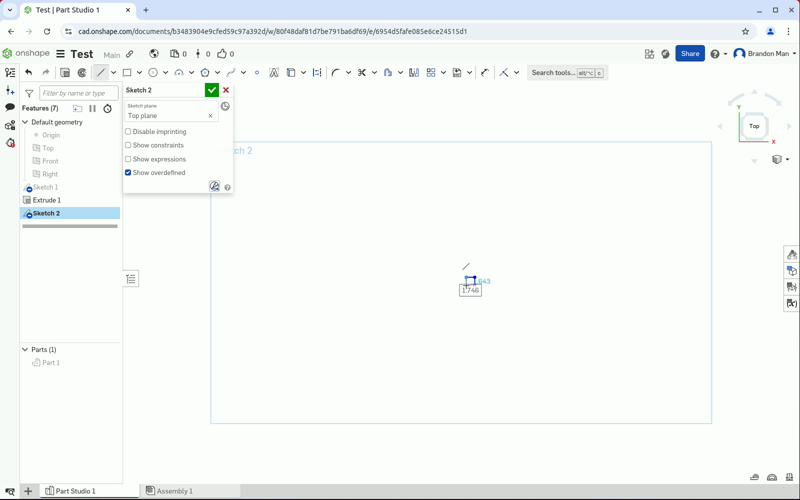
key(esc)
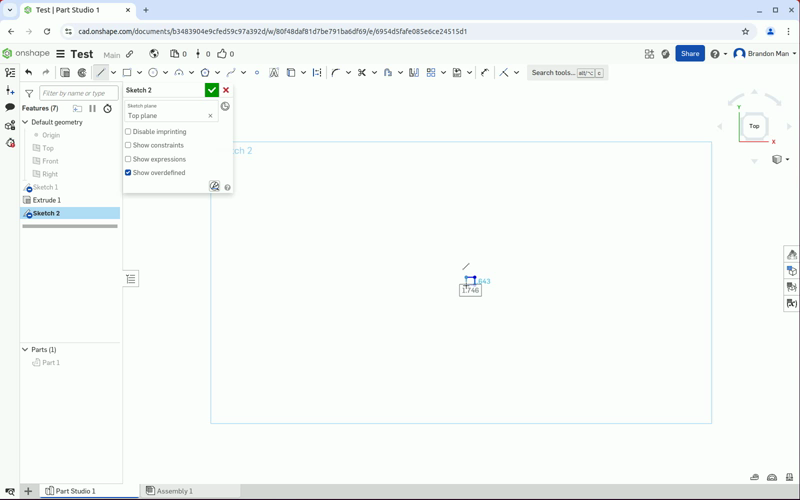
mouse_move(471, 279)
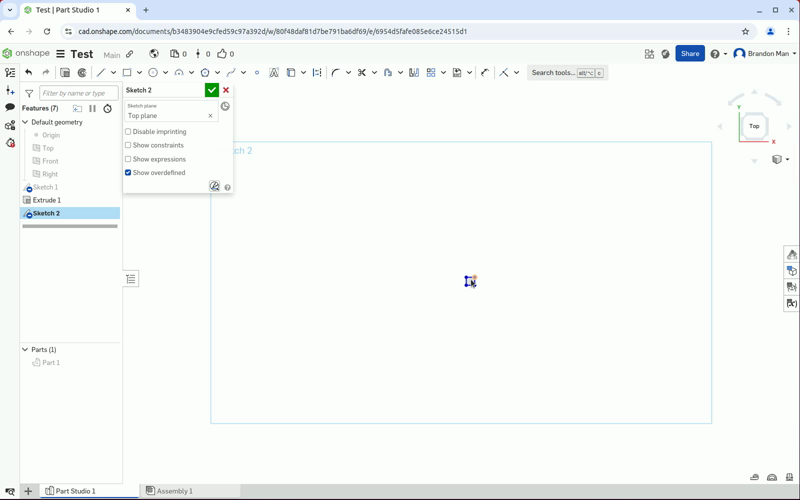
scroll(6)
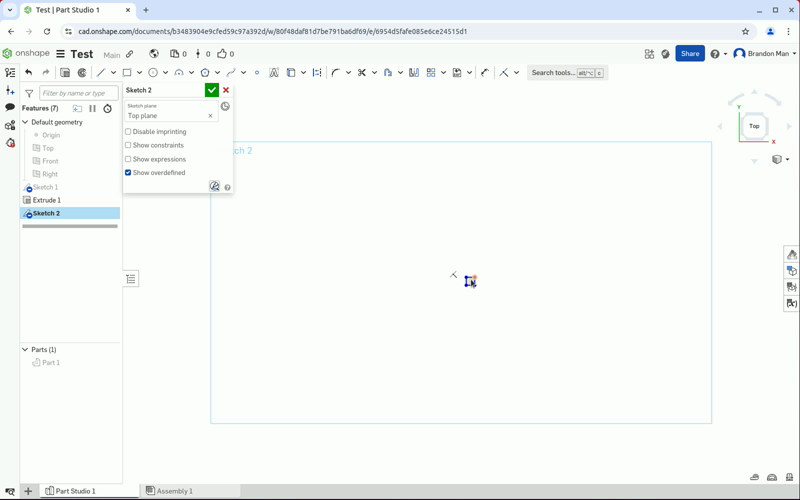
scroll(6)
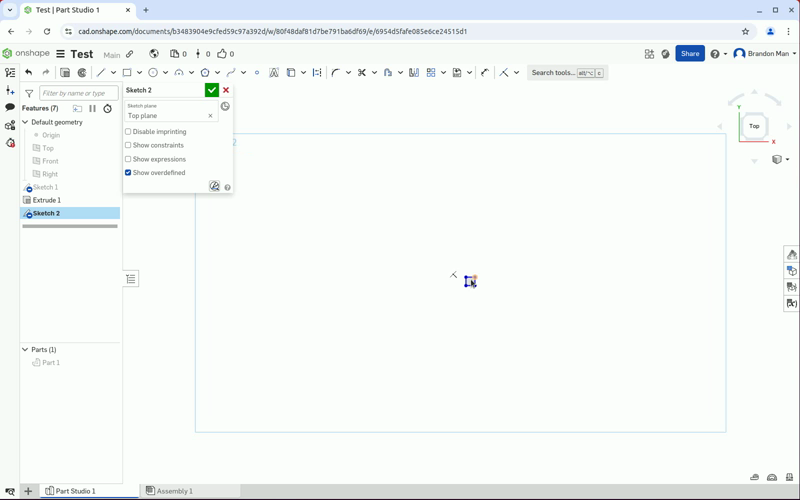
scroll(6)
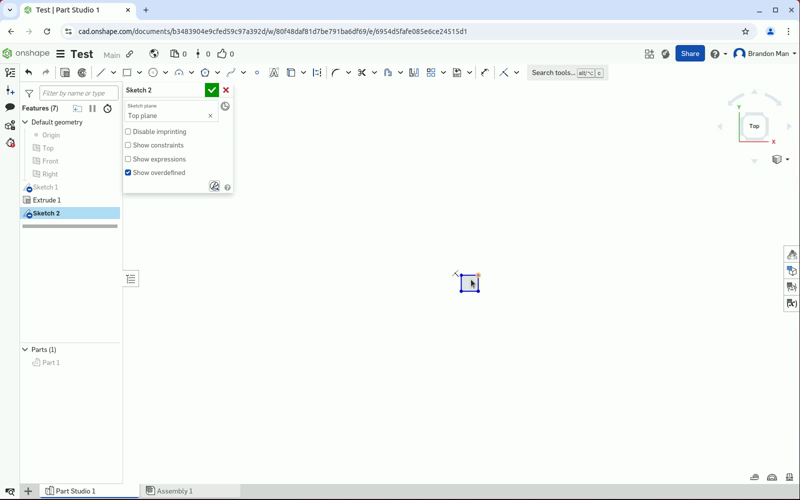
scroll(6)
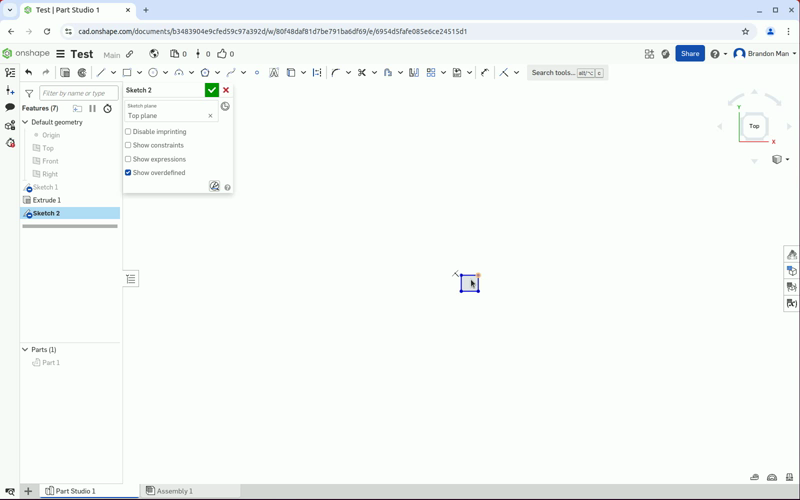
scroll(6)
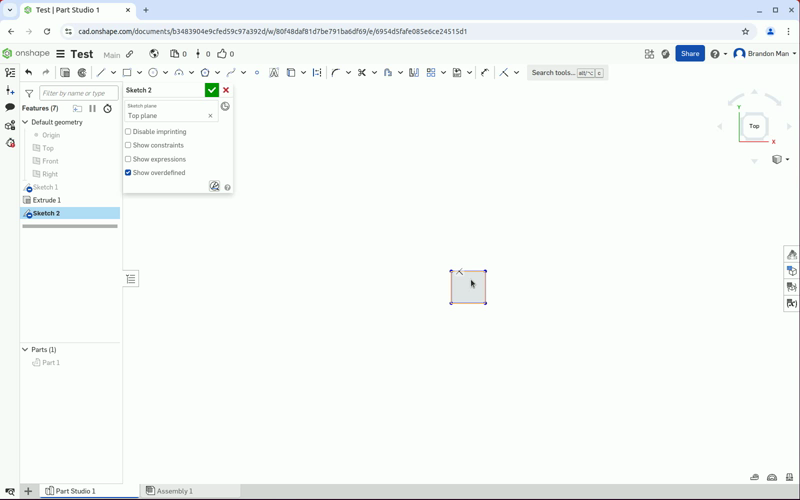
scroll(6)
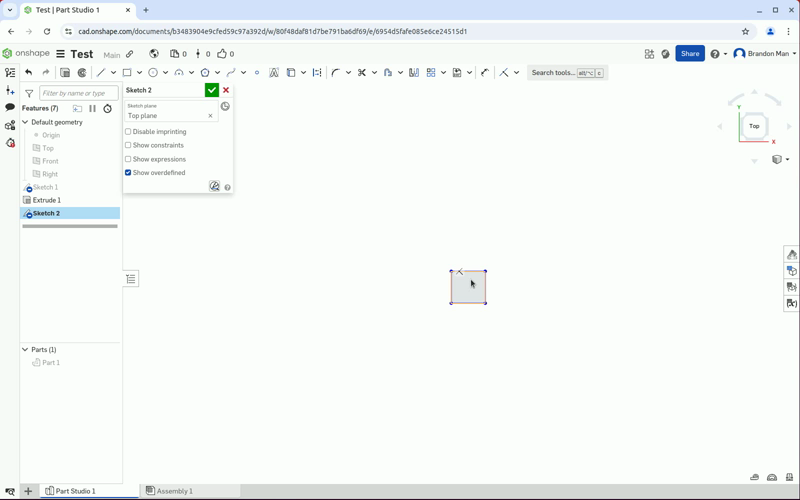
scroll(6)
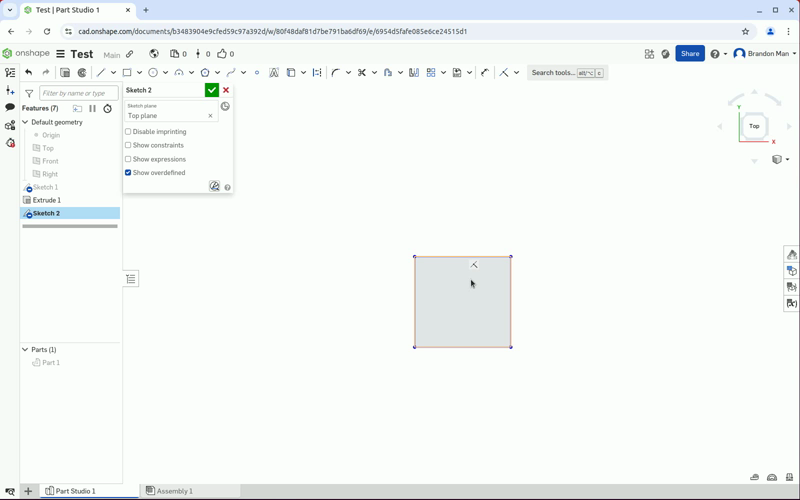
click(471, 279)
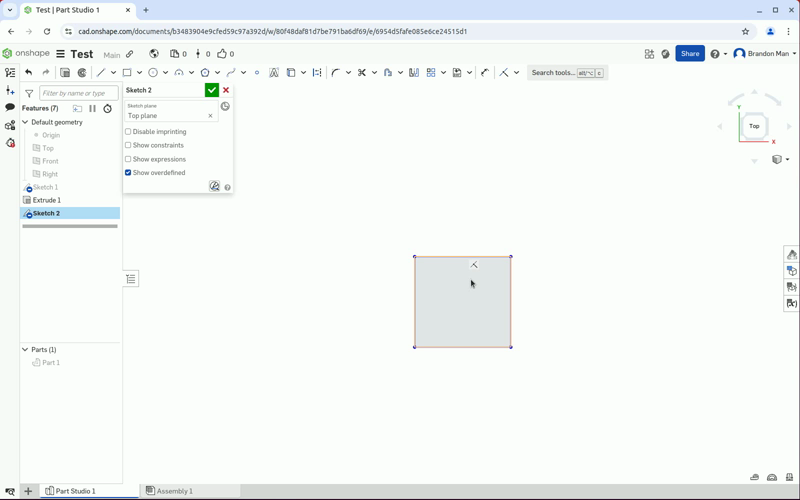
scroll(-6)
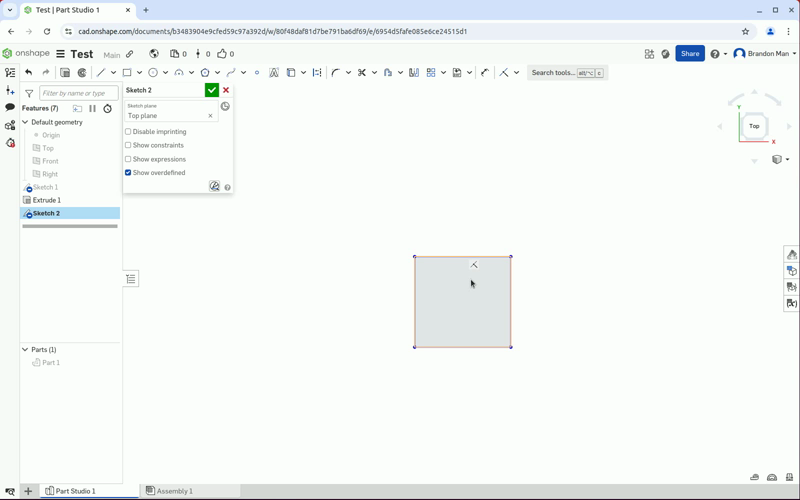
scroll(-6)
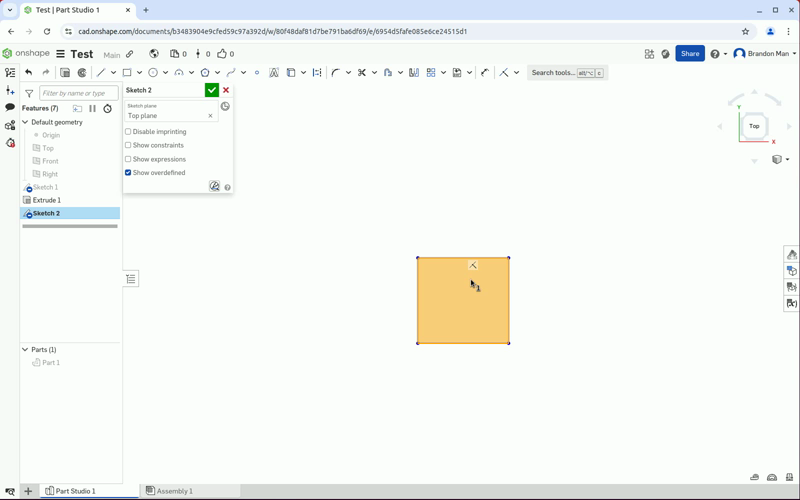
scroll(-6)
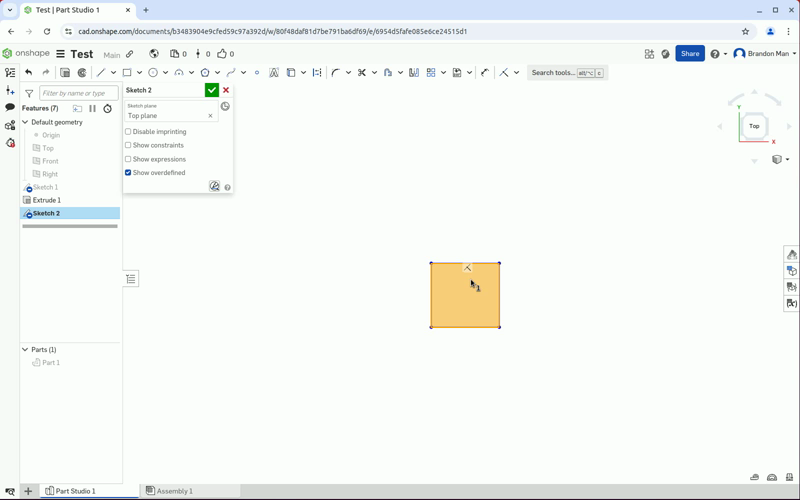
scroll(-6)
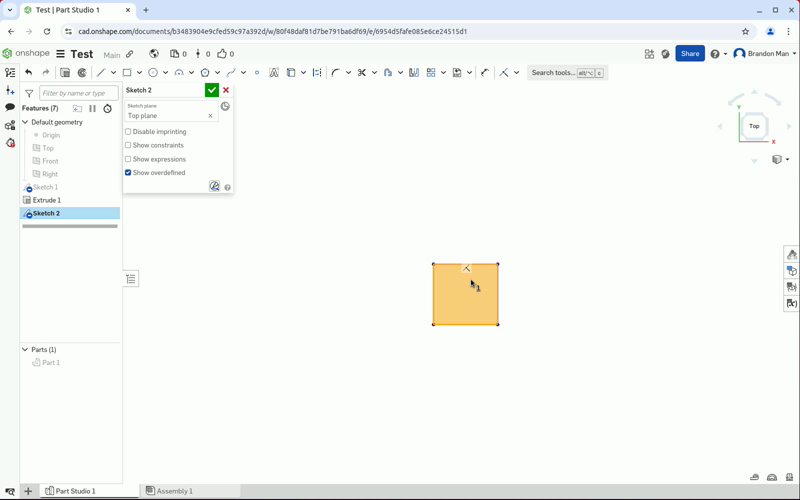
scroll(-6)
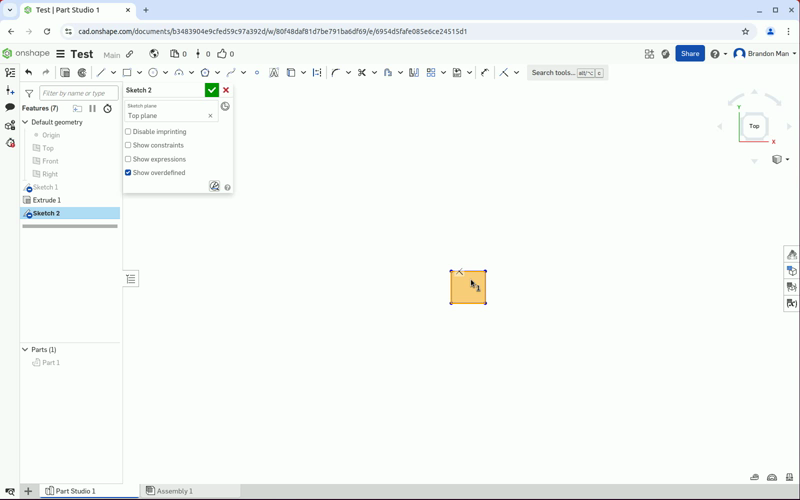
scroll(-6)
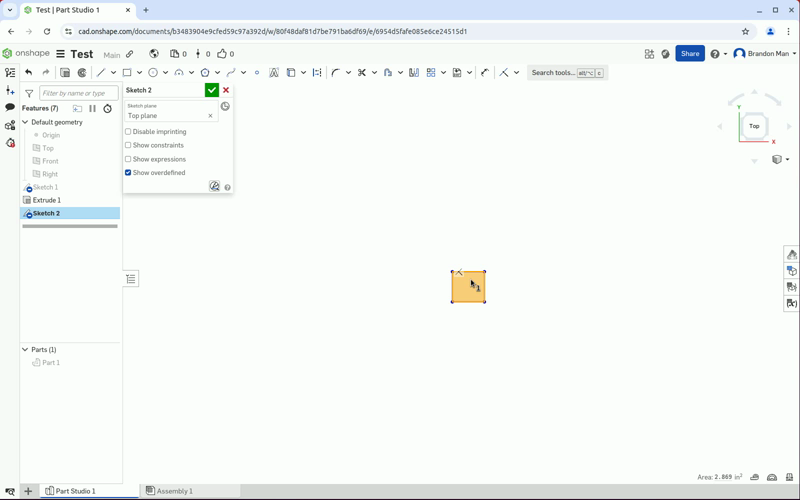
scroll(-6)
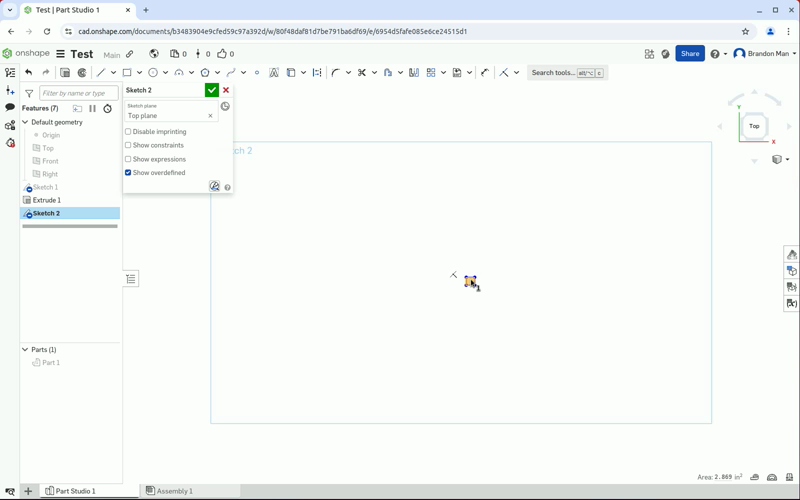
mouse_move(73, 352)
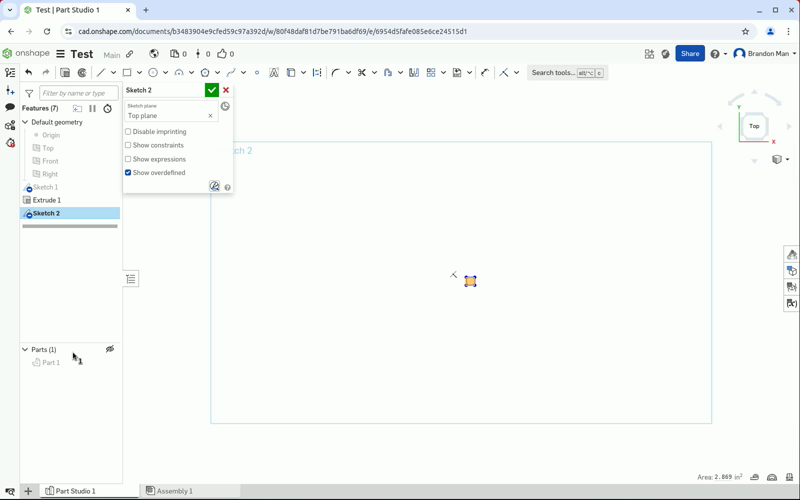
key(shift+y)
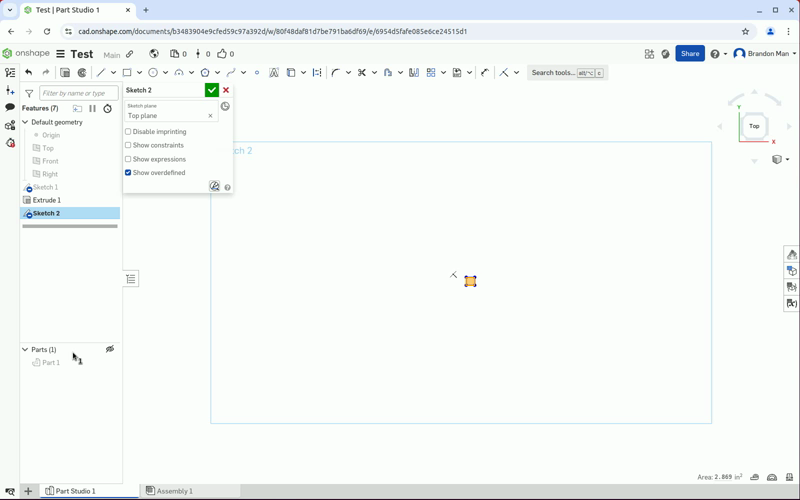
key(shift+e)
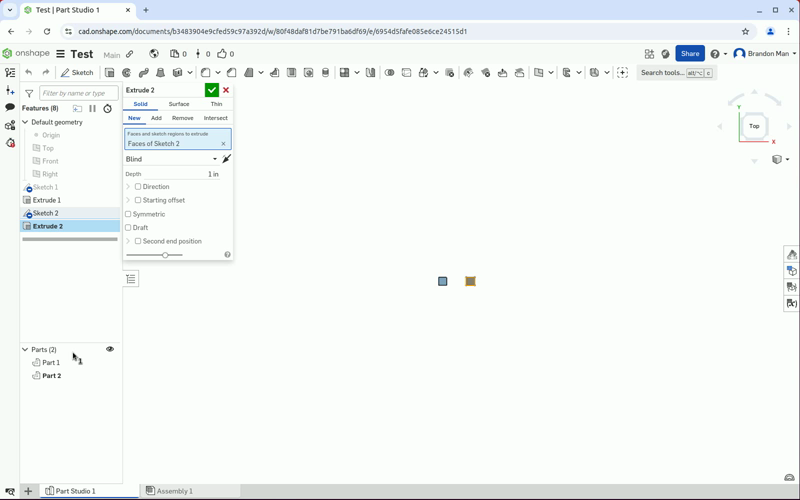
mouse_move(143, 106)
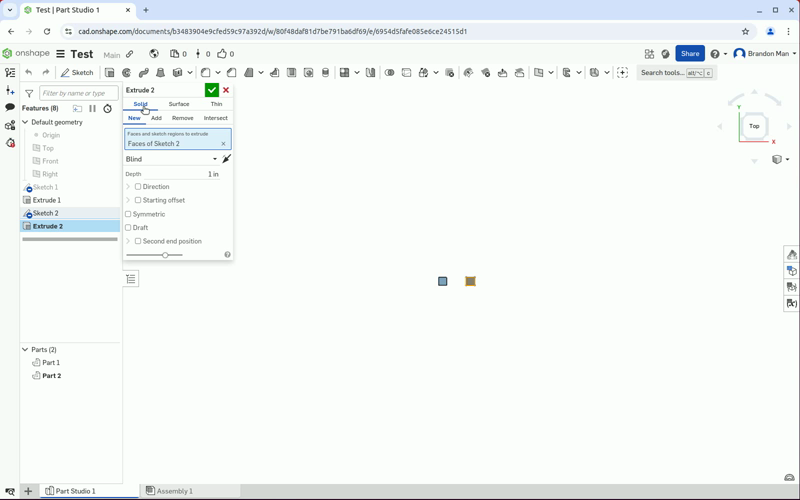
click(143, 106)
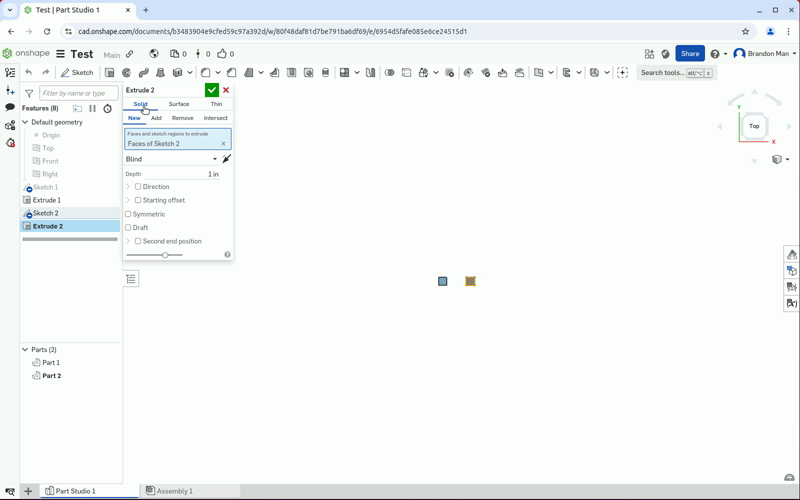
mouse_move(137, 120)
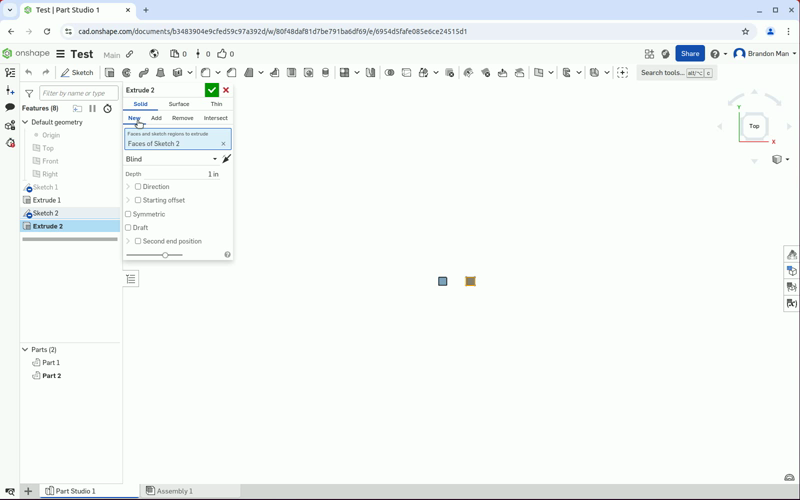
click(137, 120)
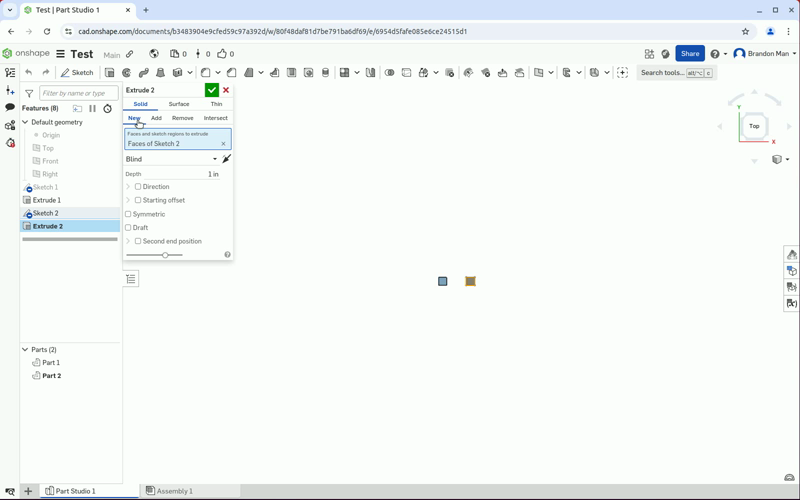
key(tab, 4)
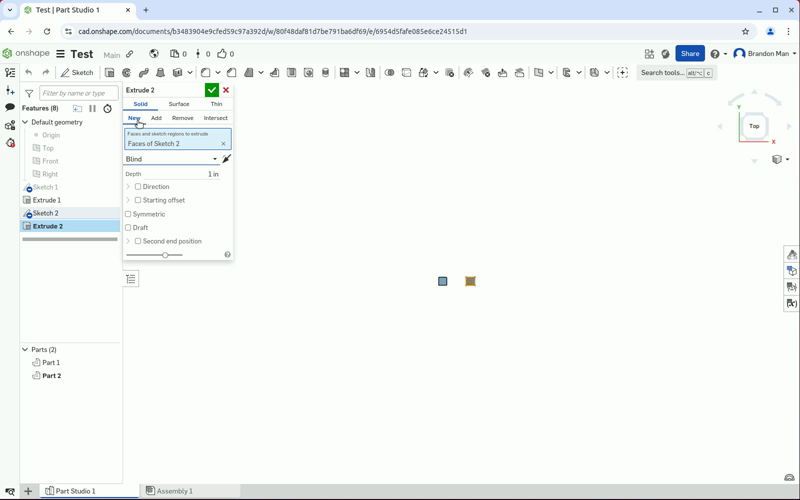
text(23.108)
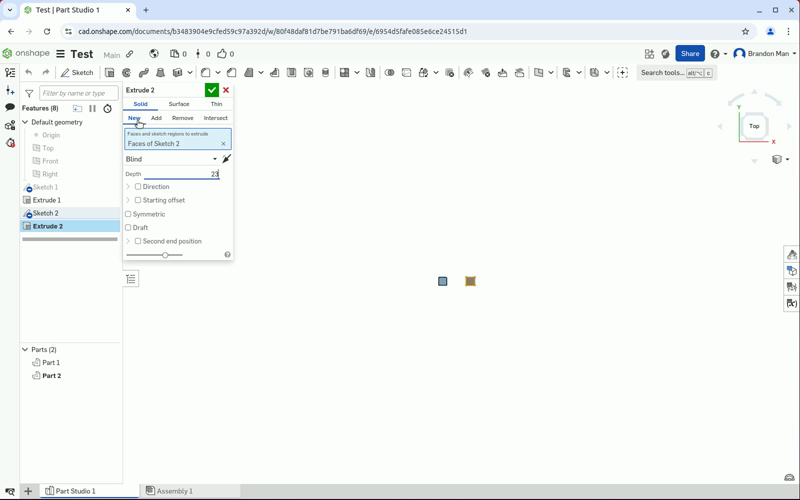
key(enter)
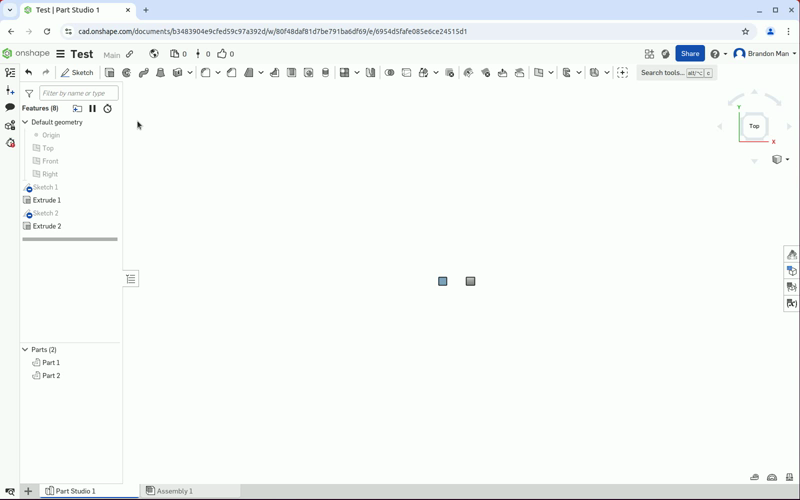
key(shift+h)
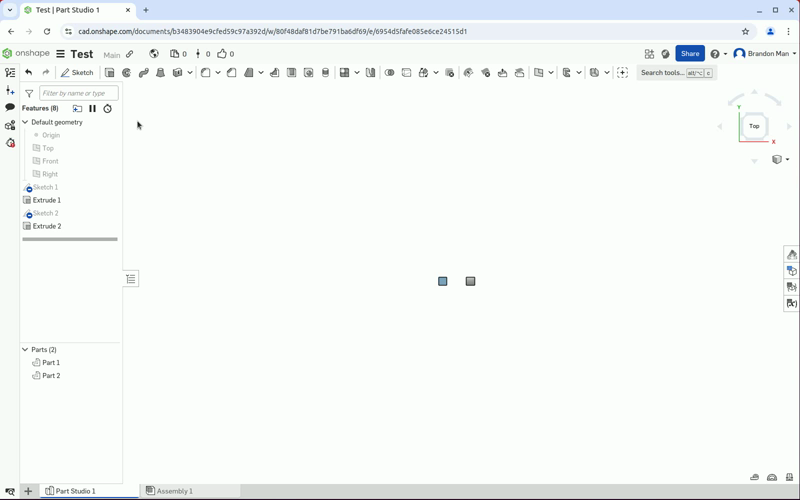
key(shift+h)
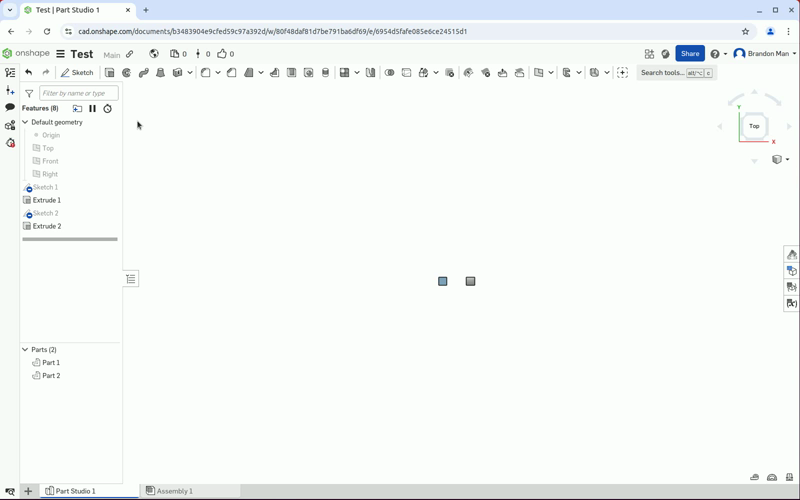
mouse_move(73, 189)
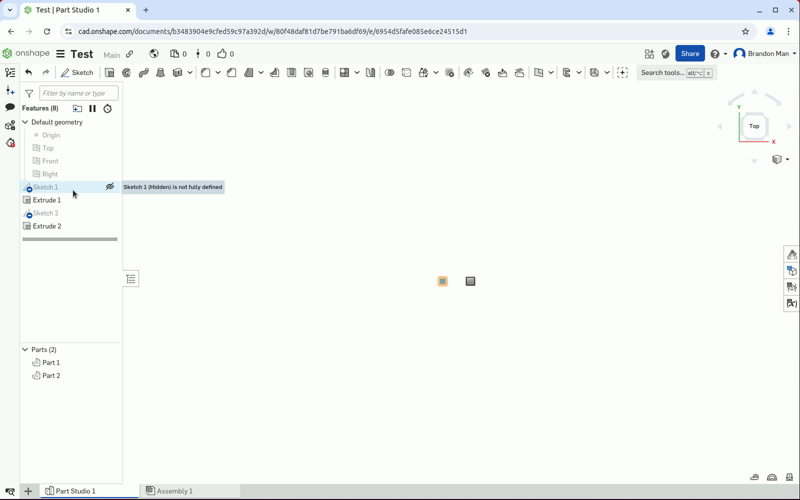
click(73, 189)
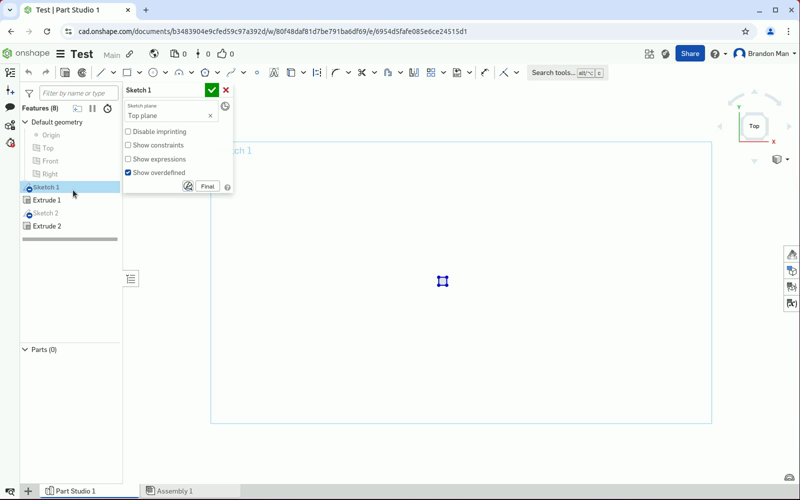
mouse_move(229, 92)
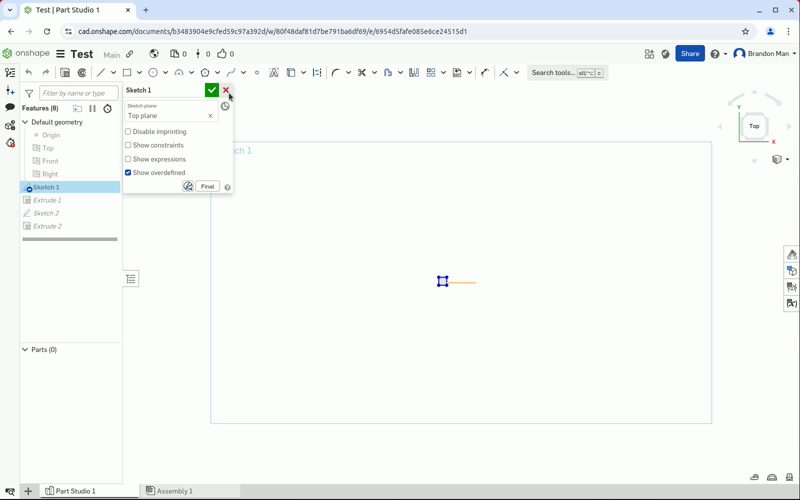
click(229, 92)
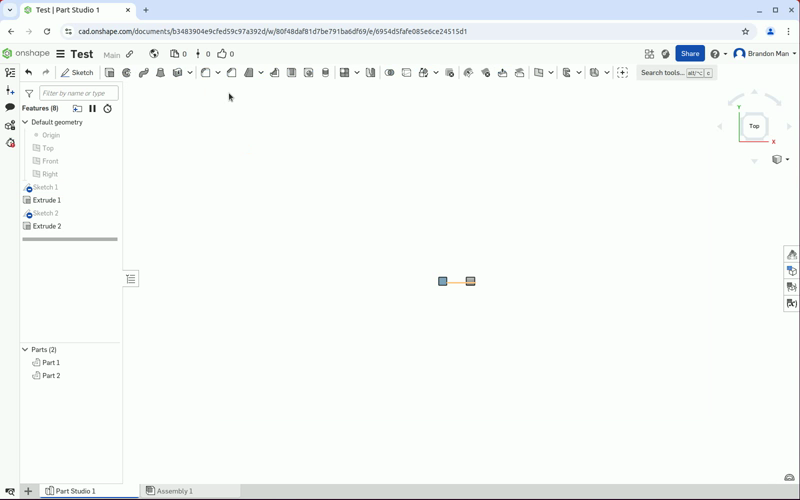
mouse_move(73, 352)
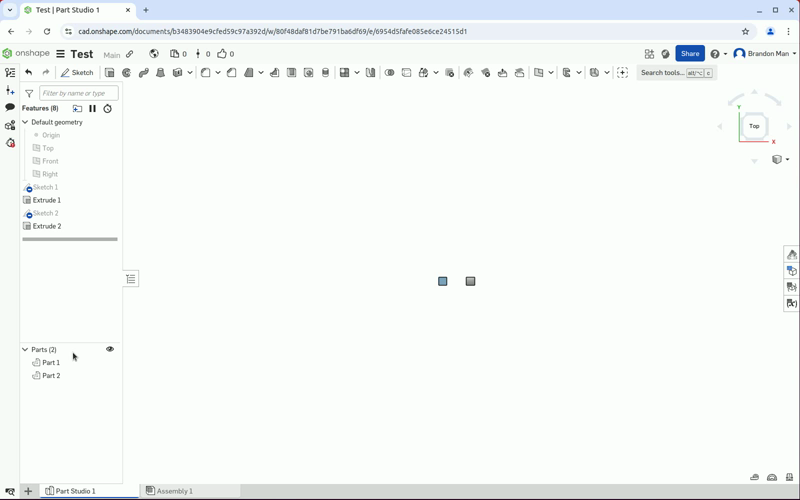
key(y)
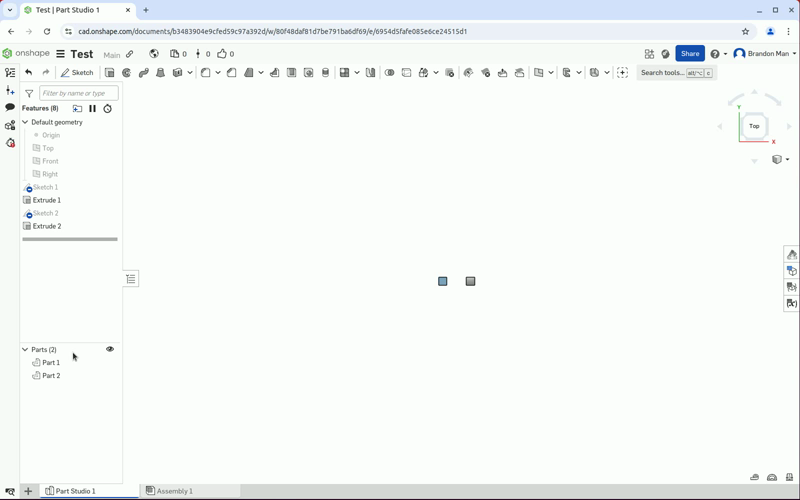
key(shift+p)
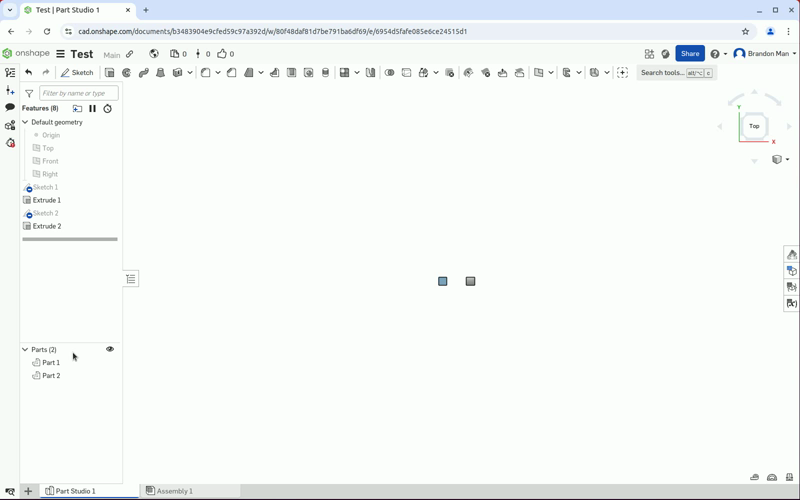
key(space)
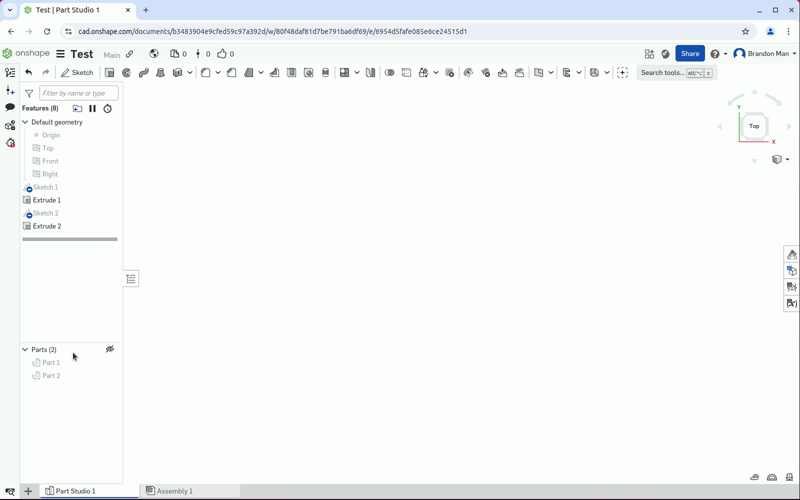
key_down(shift)
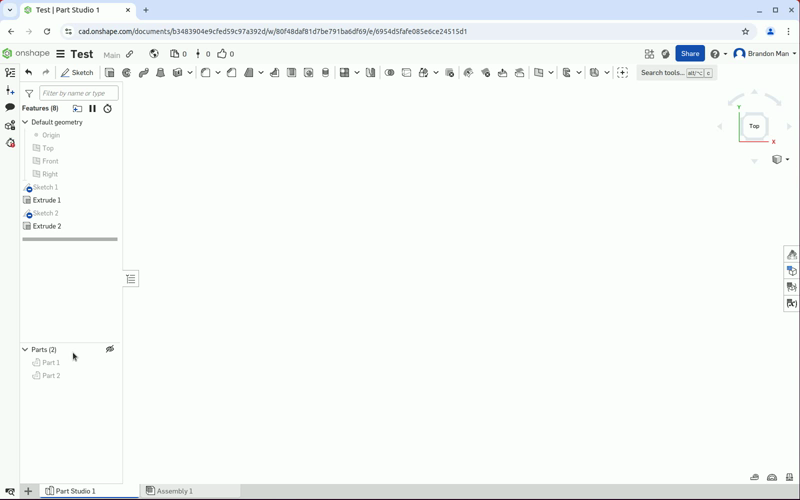
key(up)
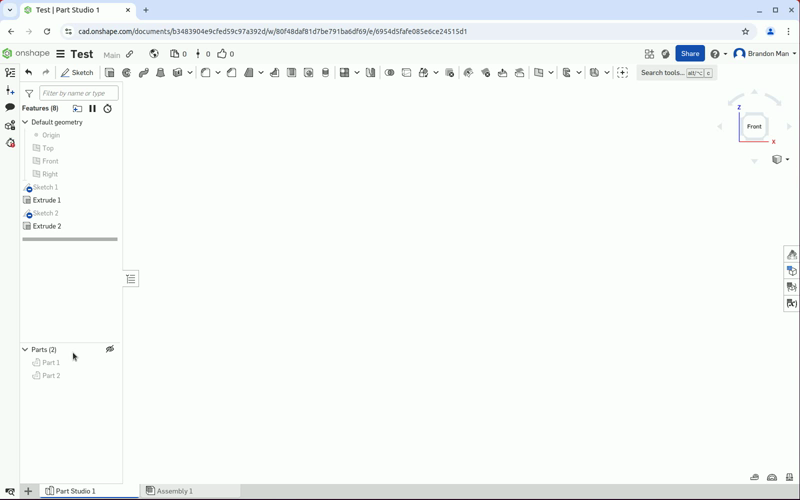
key_up(shift)
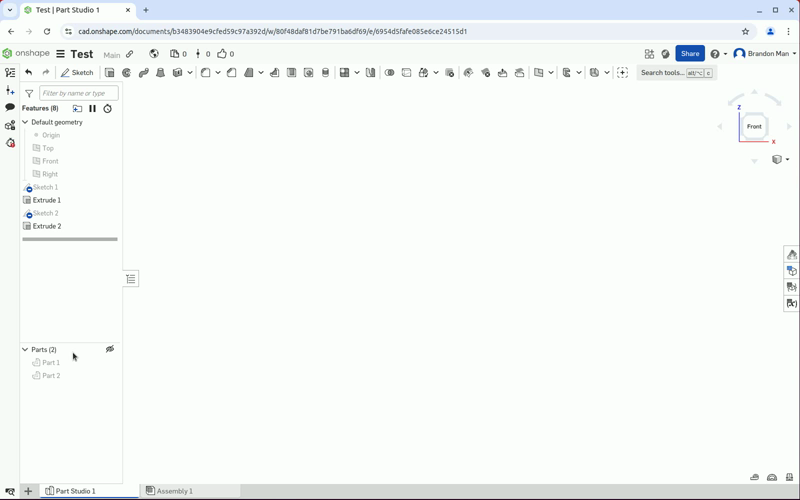
mouse_move(73, 352)
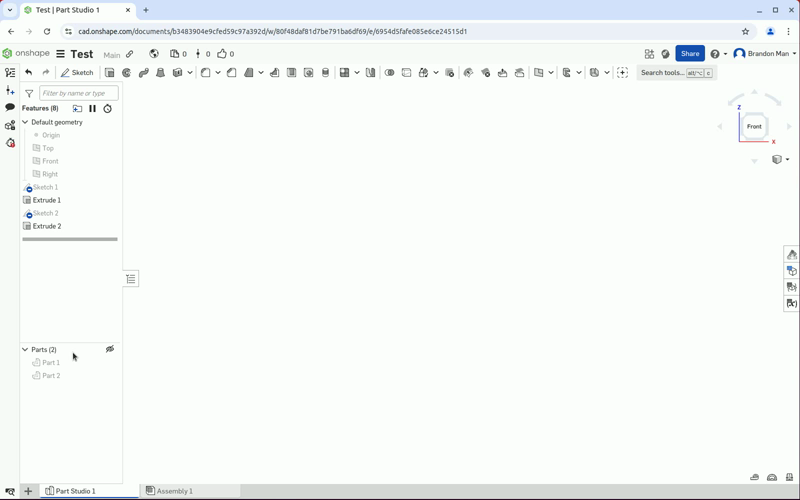
key(shift+y)
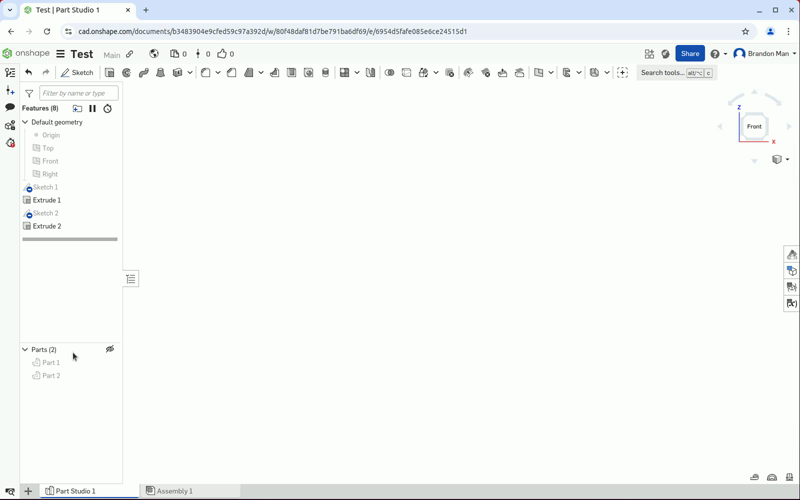
mouse_move(541, 75)
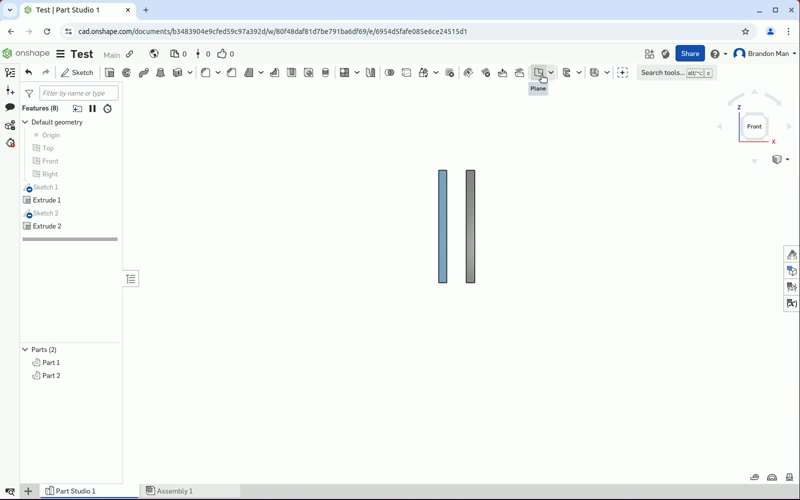
click(541, 75)
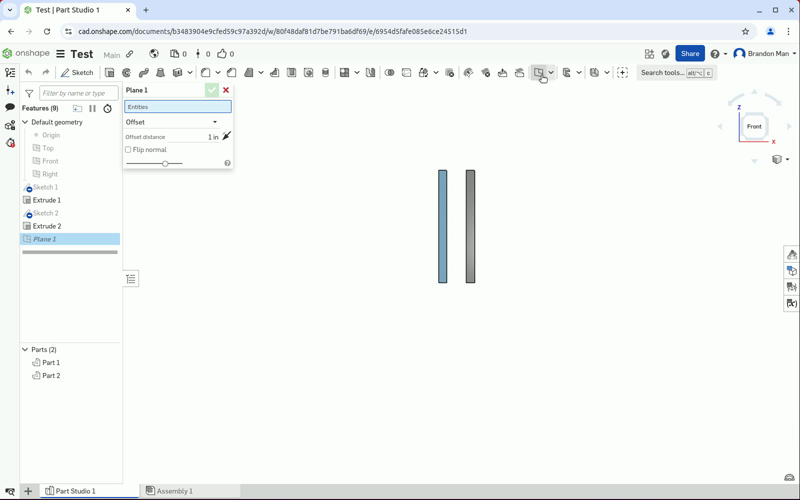
mouse_move(73, 163)
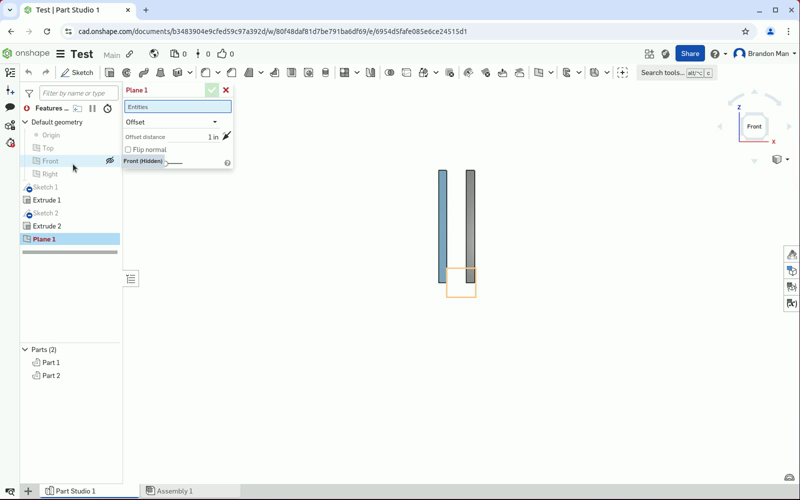
click(73, 163)
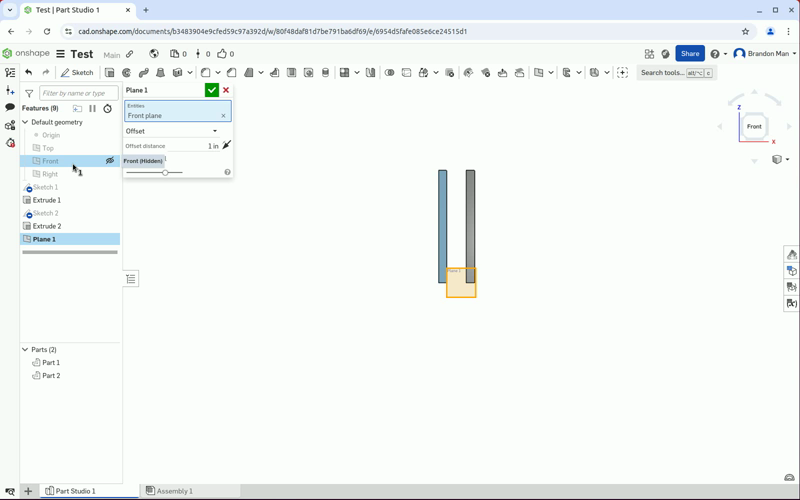
key(tab, 2)
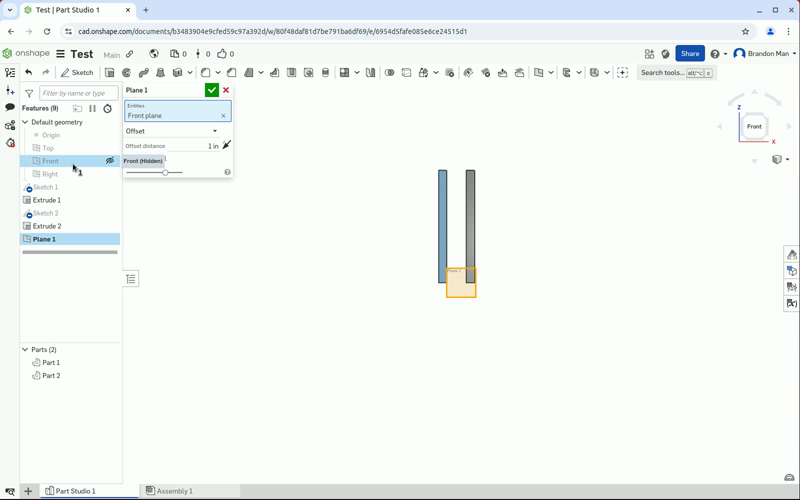
text(0.493)
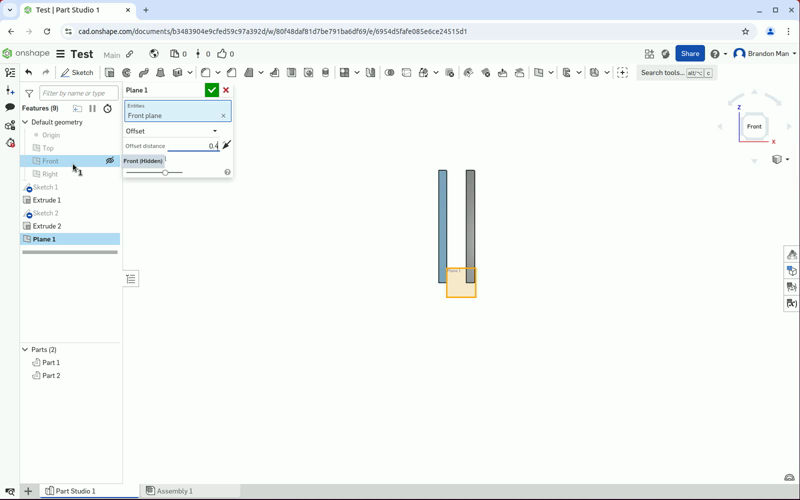
key(enter, 2)
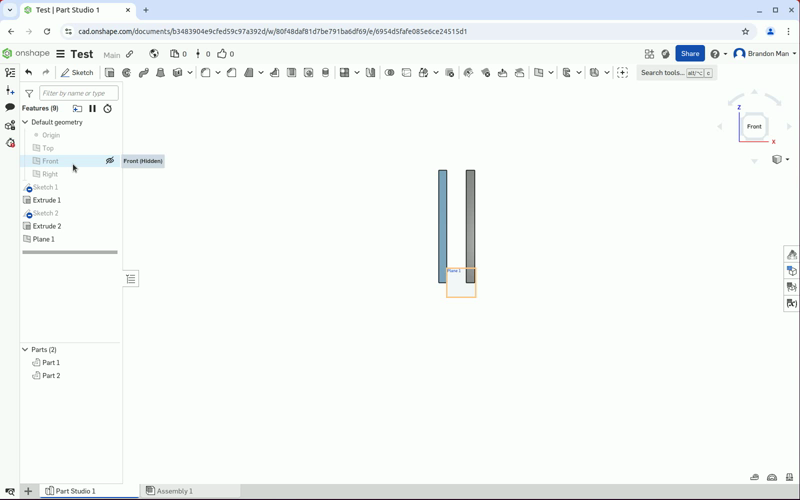
key(shift+s)
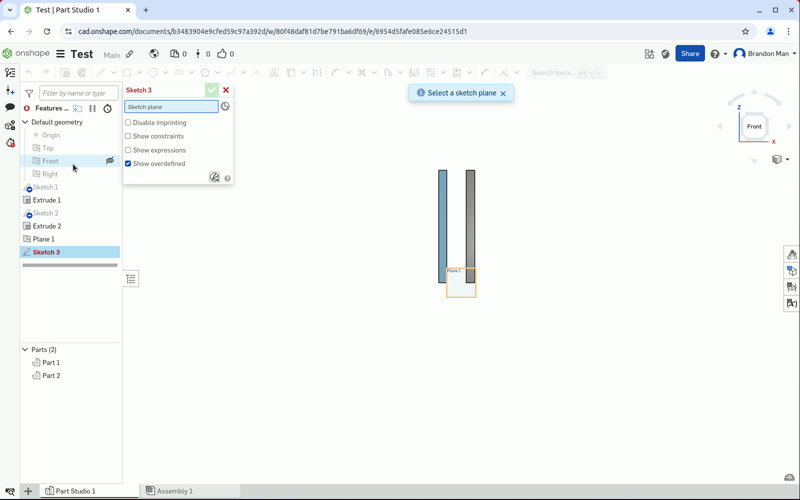
mouse_move(73, 241)
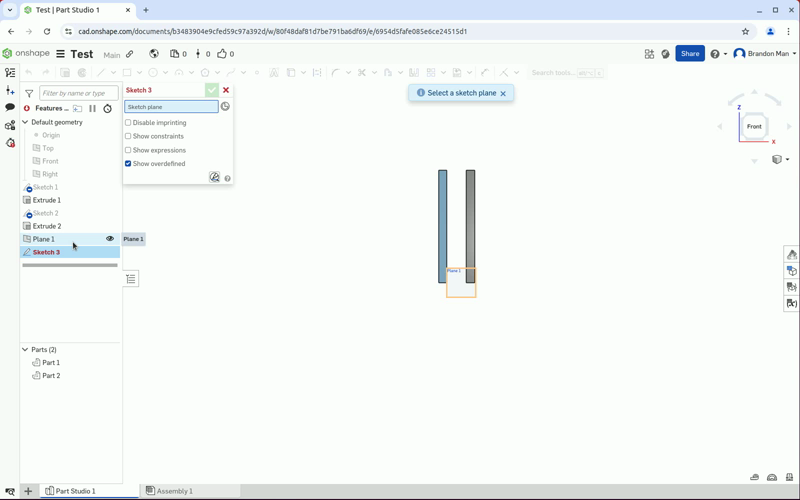
click(73, 241)
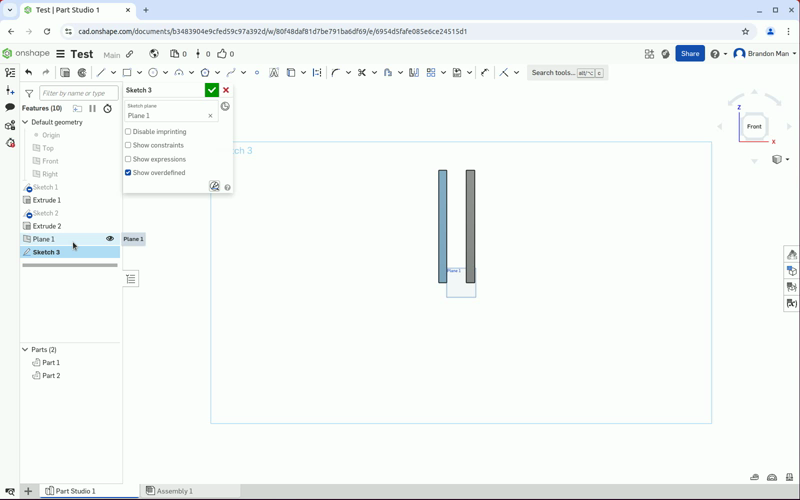
mouse_move(73, 352)
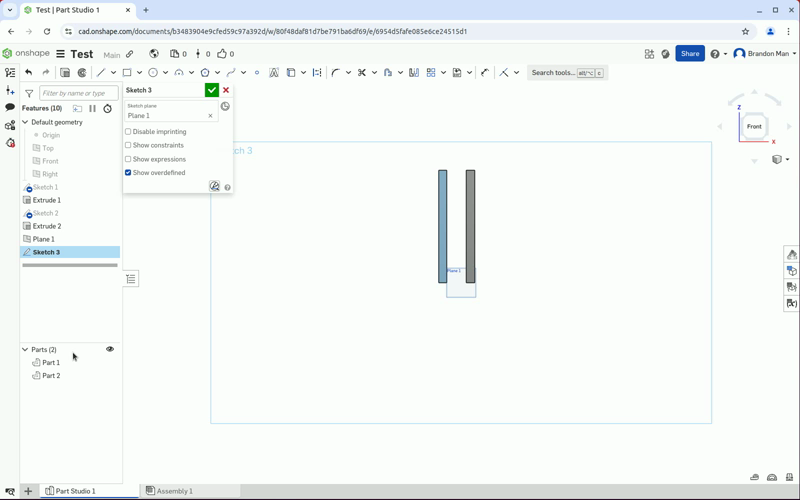
key(y)
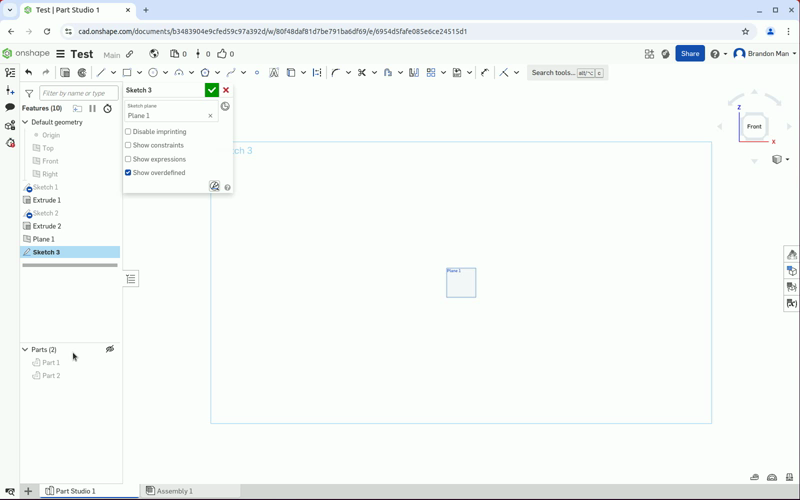
key(c)
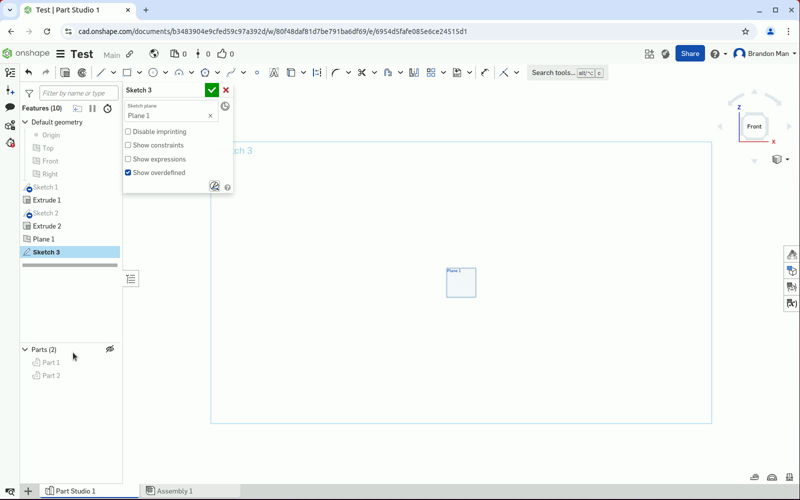
key_down(shift)
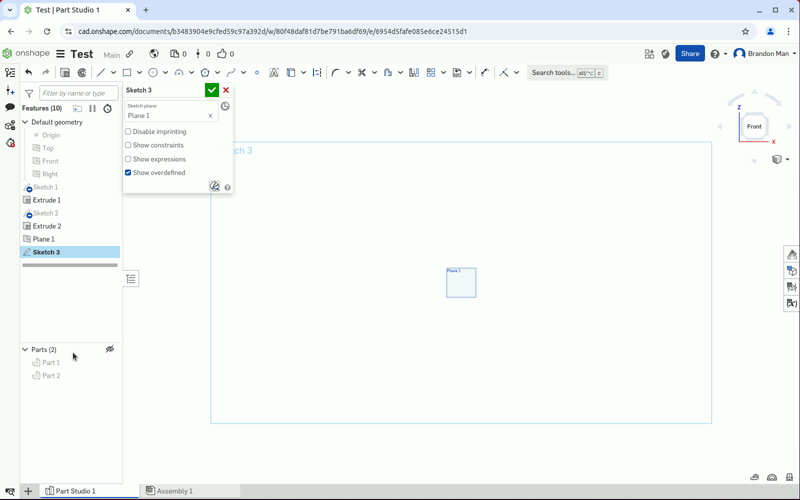
mouse_move(443, 174)
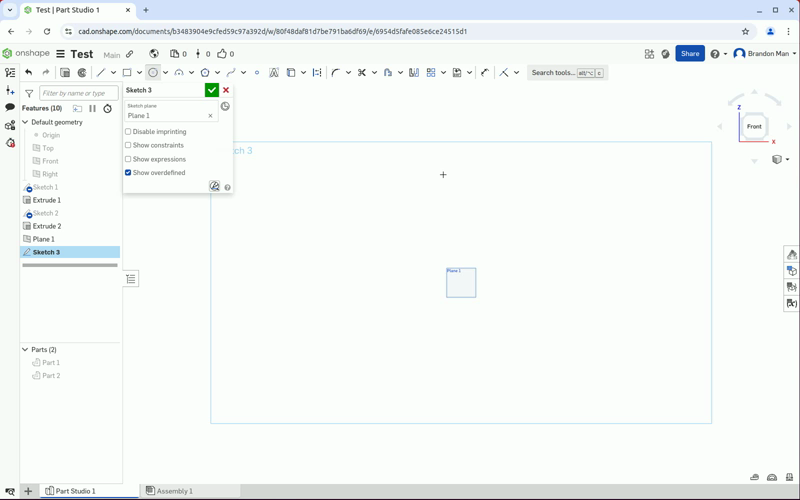
click(443, 174)
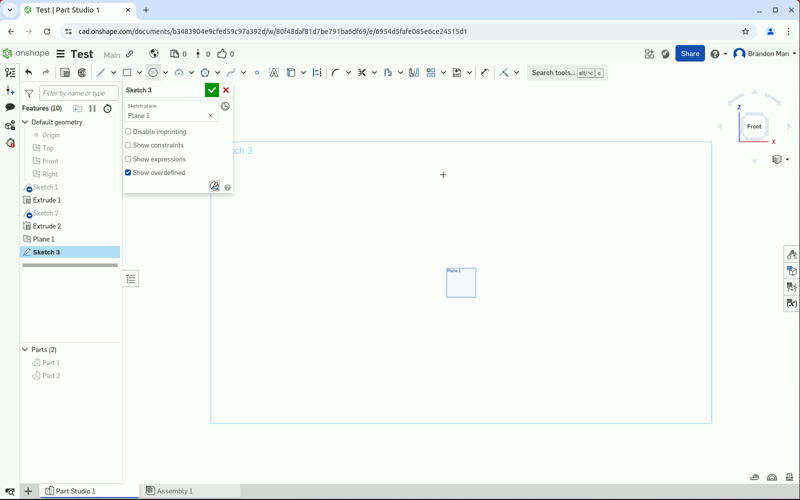
key_up(shift)
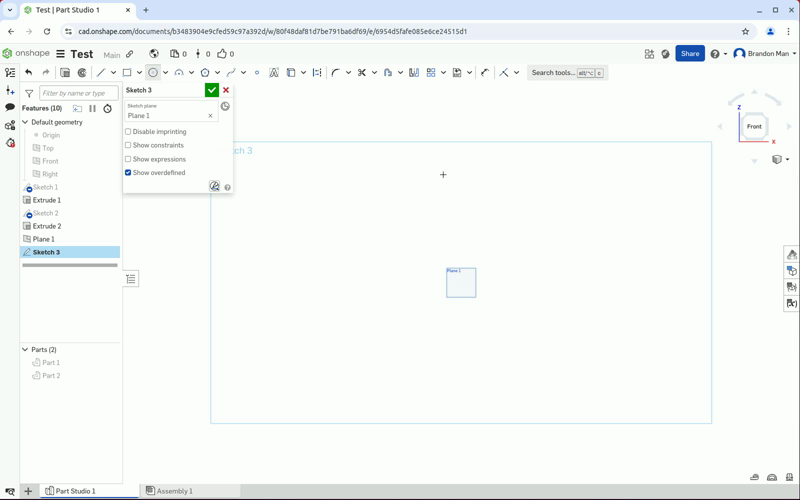
mouse_move(446, 174)
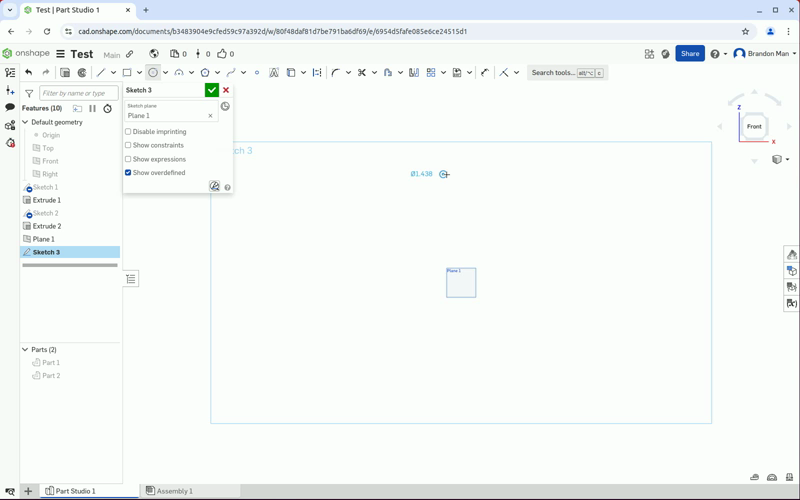
click(446, 174)
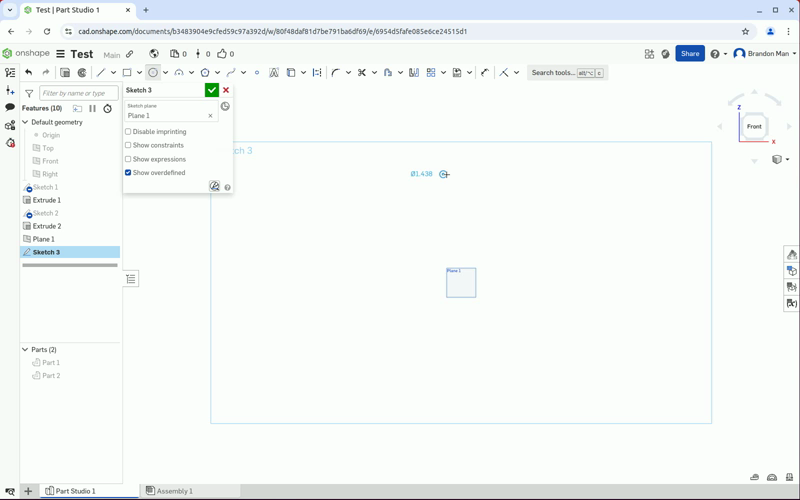
key(esc)
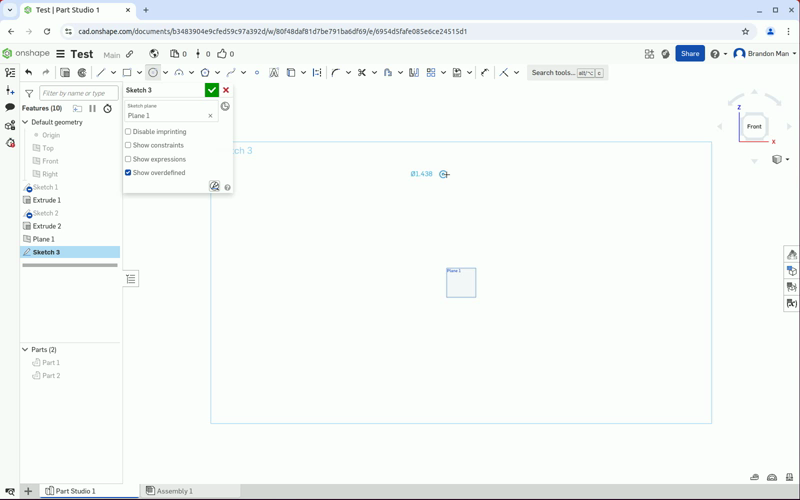
mouse_move(440, 171)
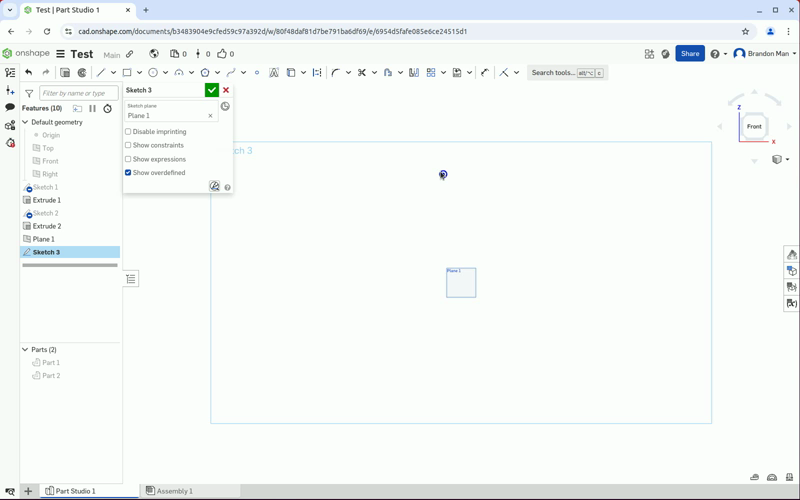
scroll(6)
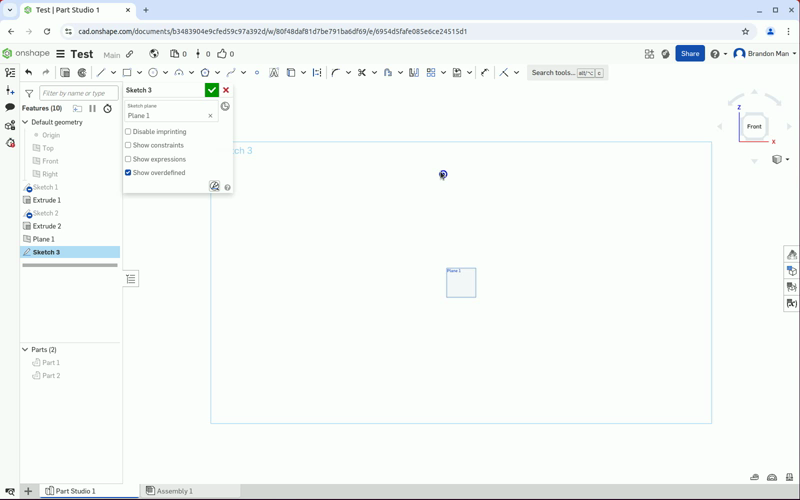
scroll(6)
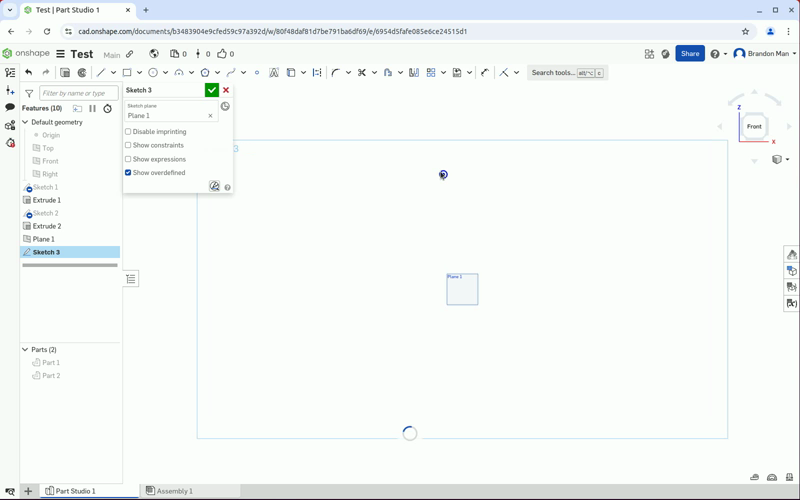
scroll(6)
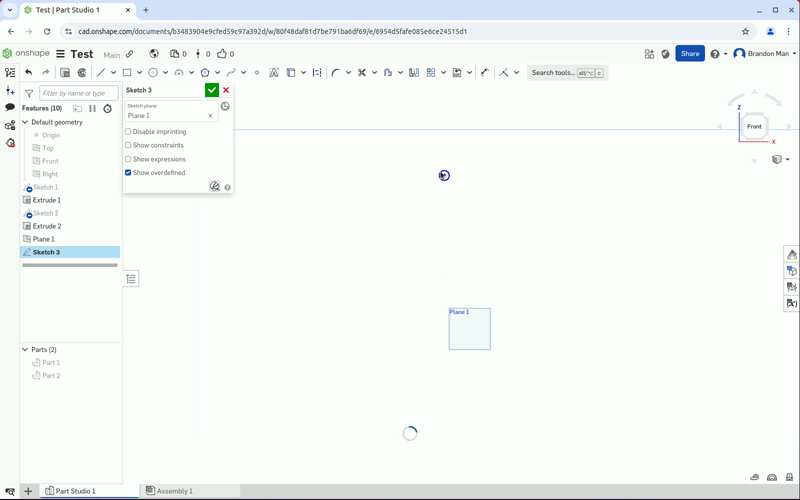
scroll(6)
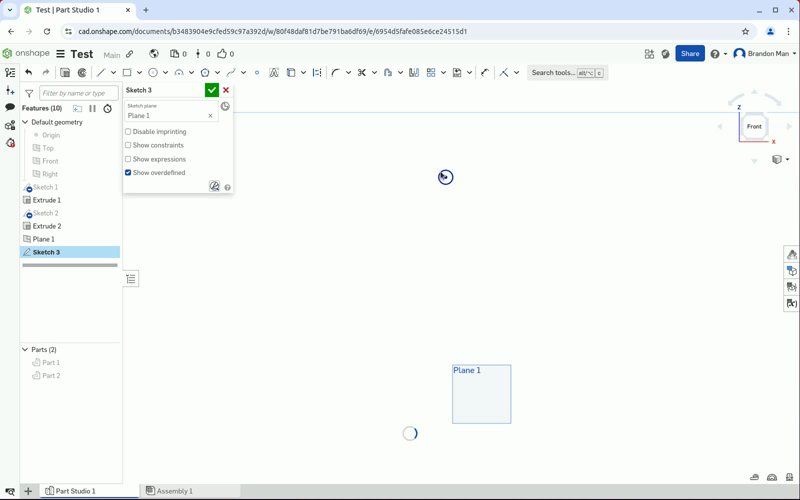
scroll(6)
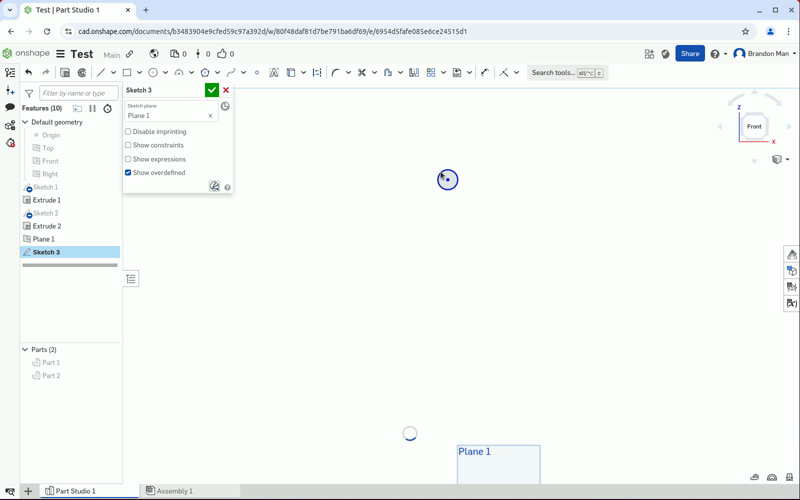
scroll(6)
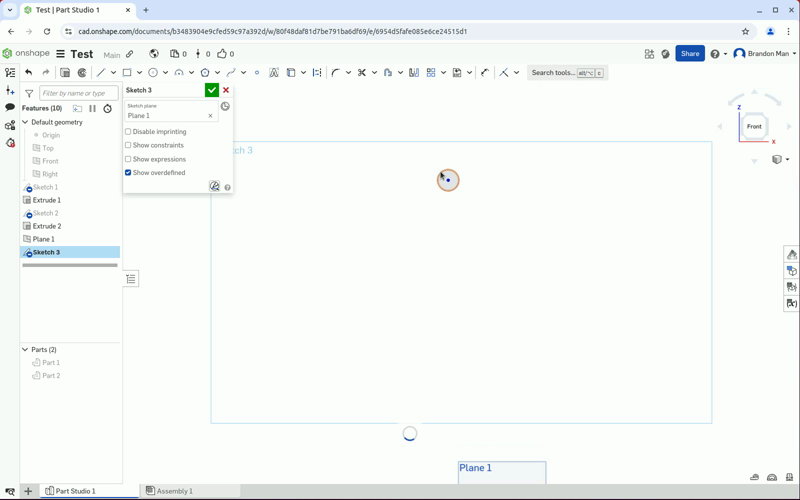
scroll(6)
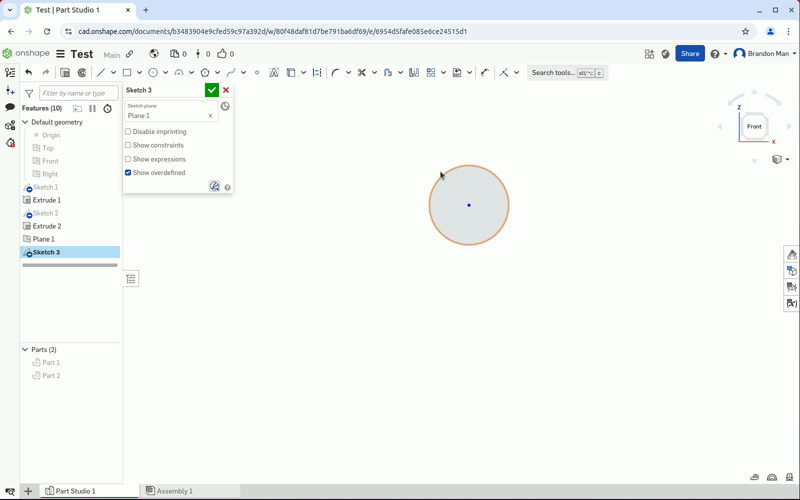
click(440, 171)
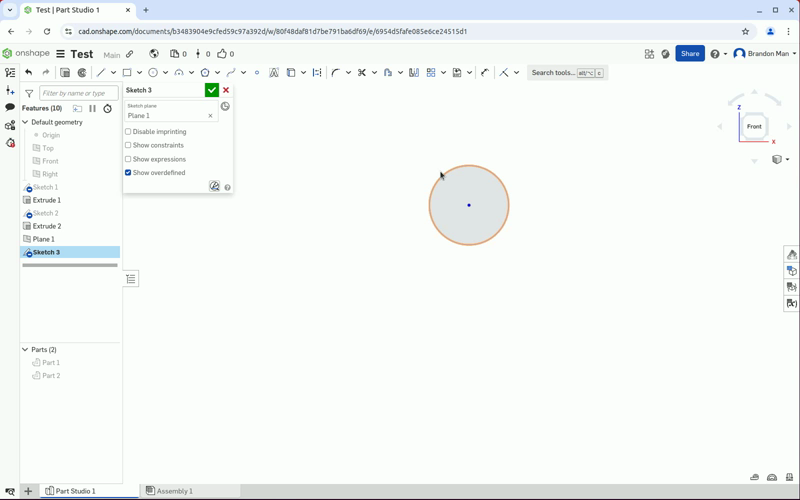
scroll(-6)
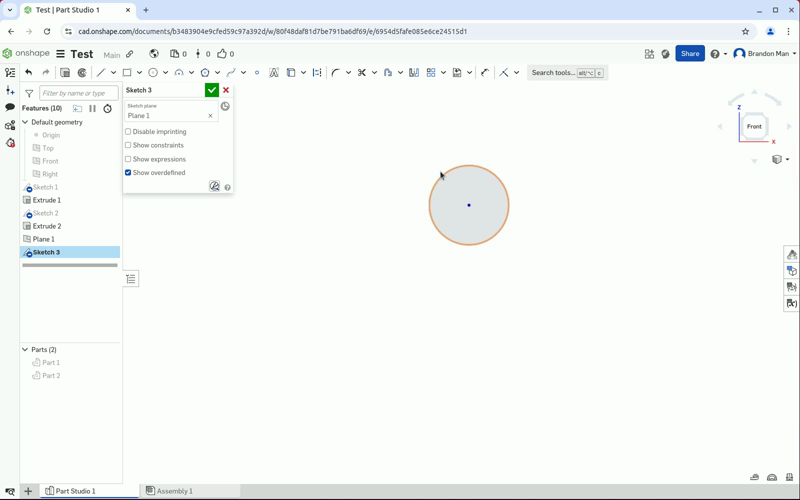
scroll(-6)
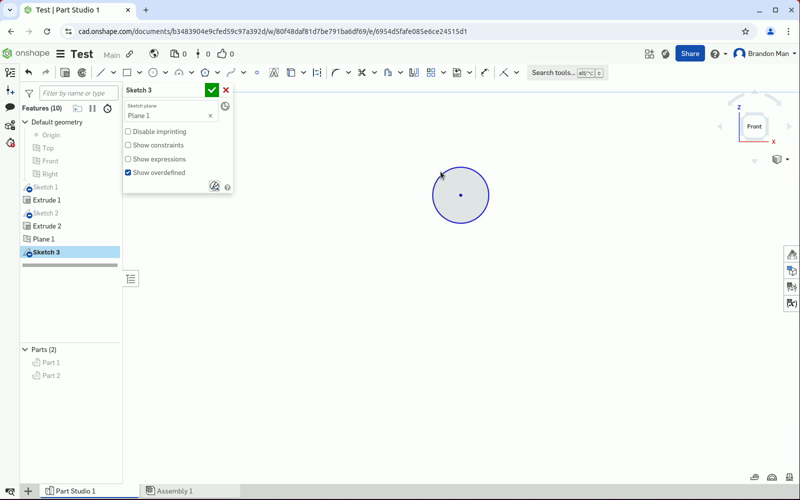
scroll(-6)
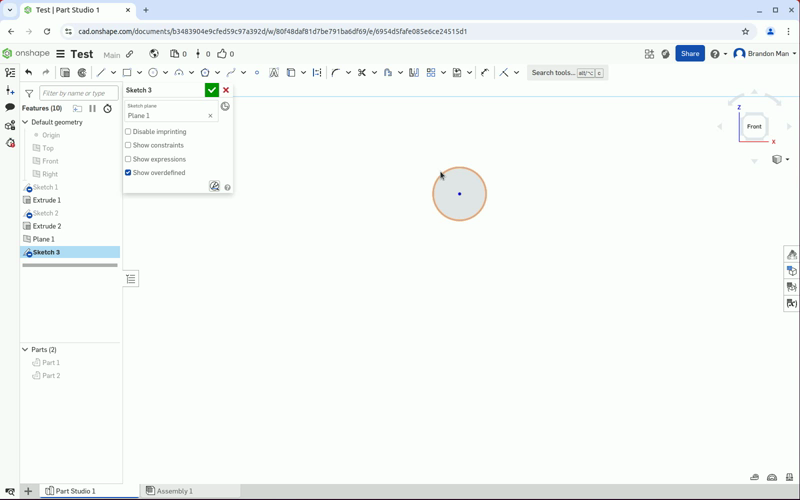
scroll(-6)
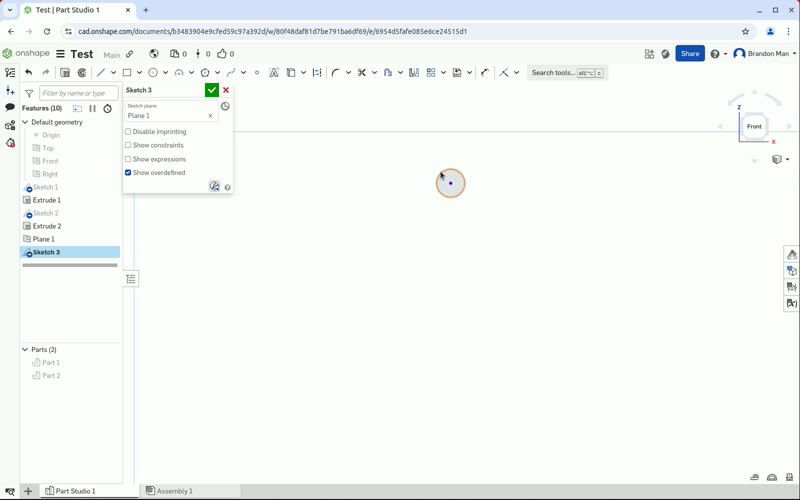
scroll(-6)
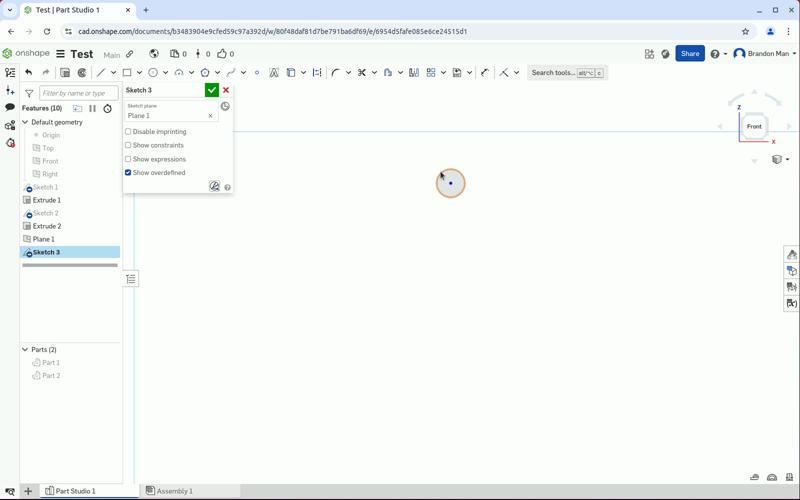
scroll(-6)
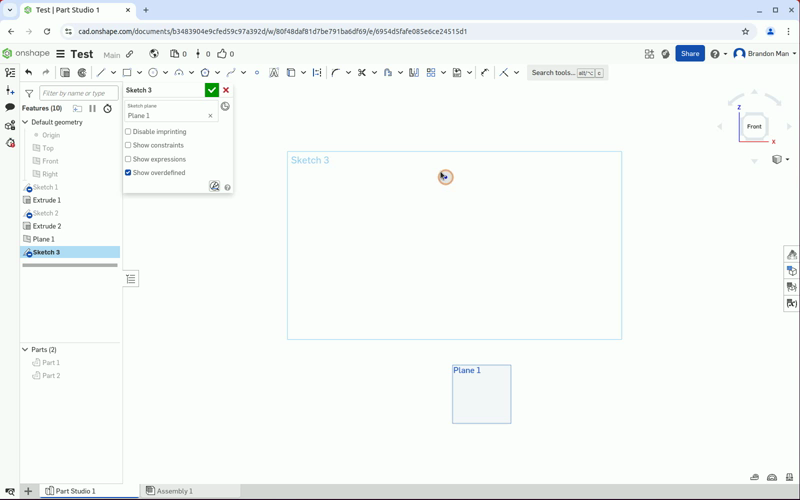
scroll(-6)
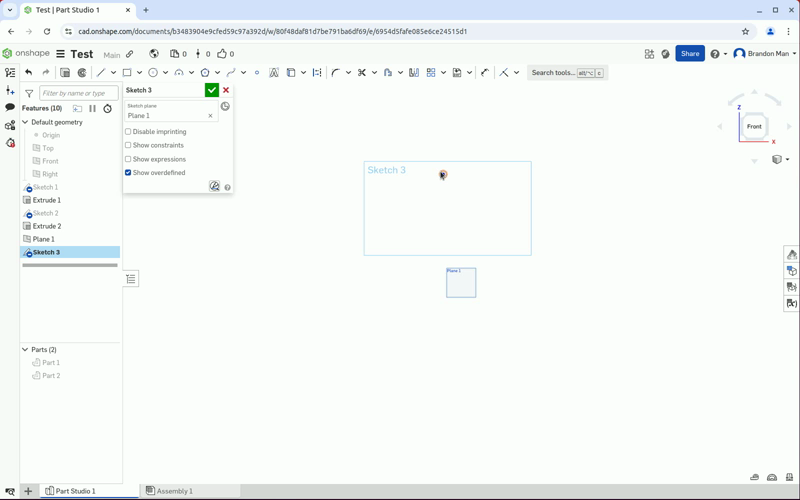
mouse_move(73, 352)
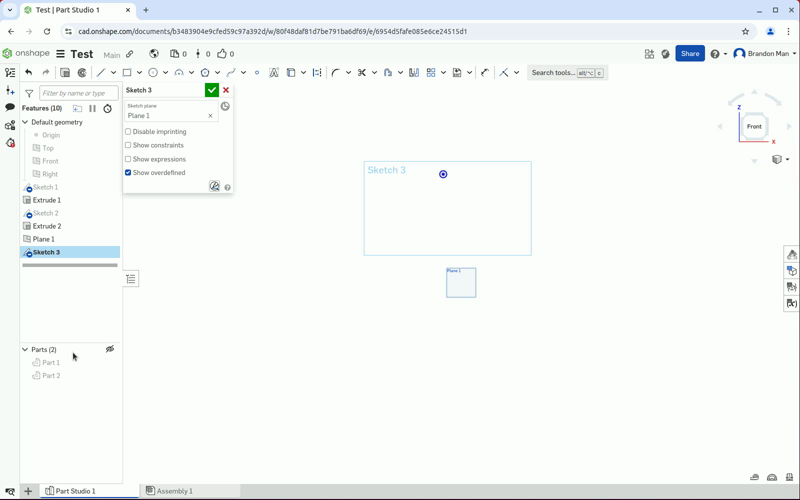
key(shift+y)
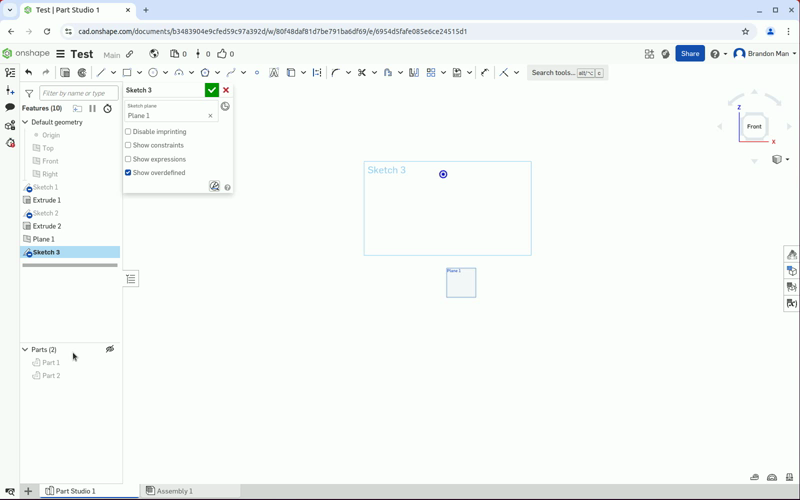
key(shift+e)
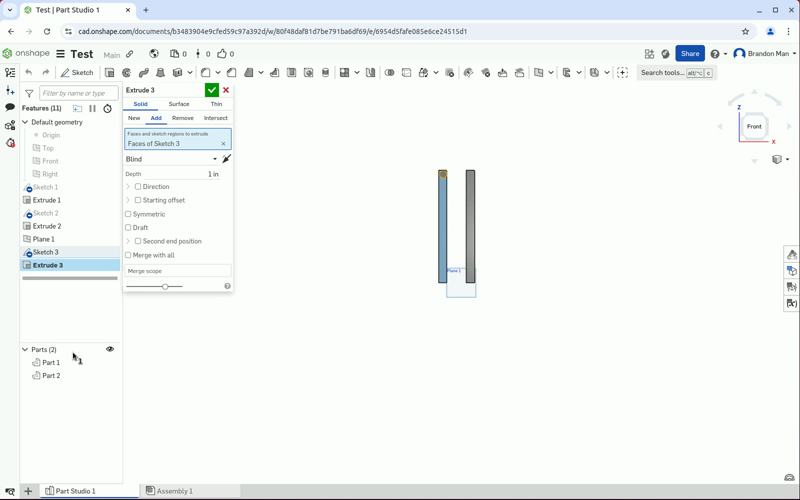
mouse_move(143, 106)
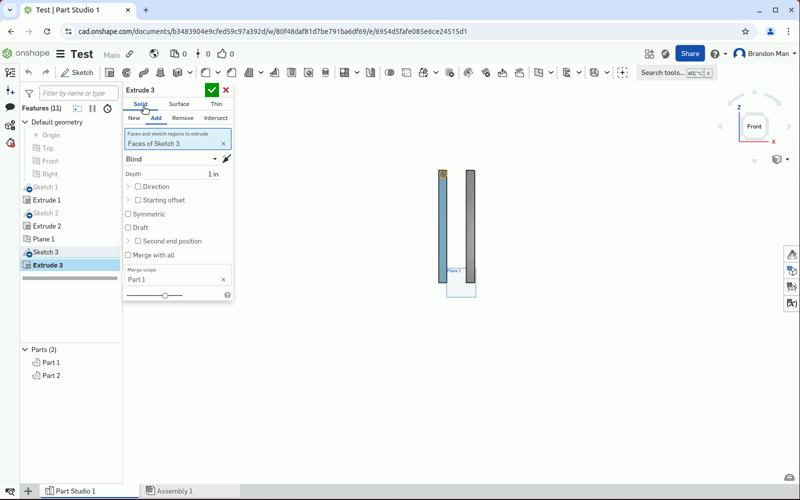
click(143, 106)
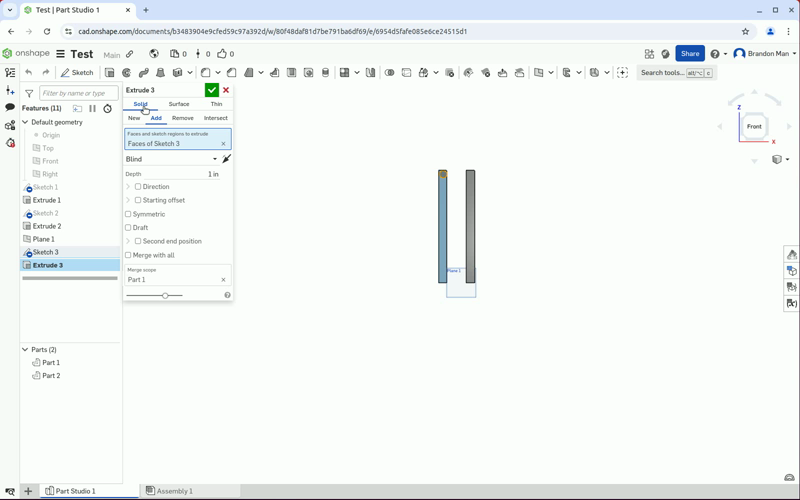
mouse_move(137, 120)
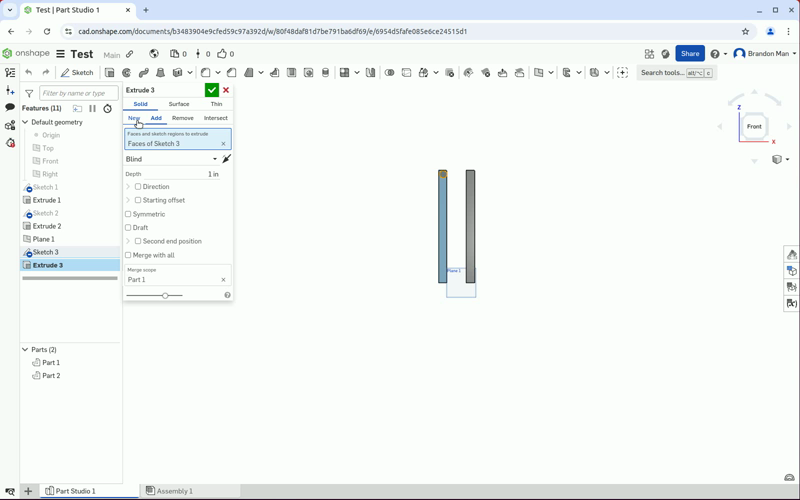
click(137, 120)
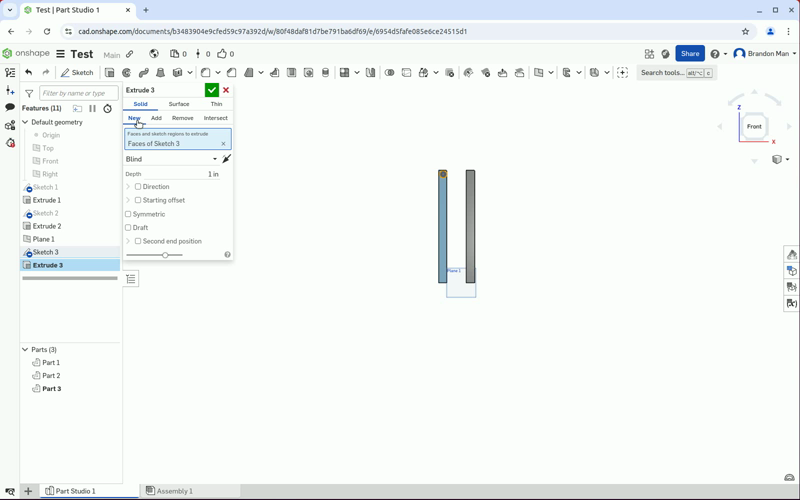
key(tab, 4)
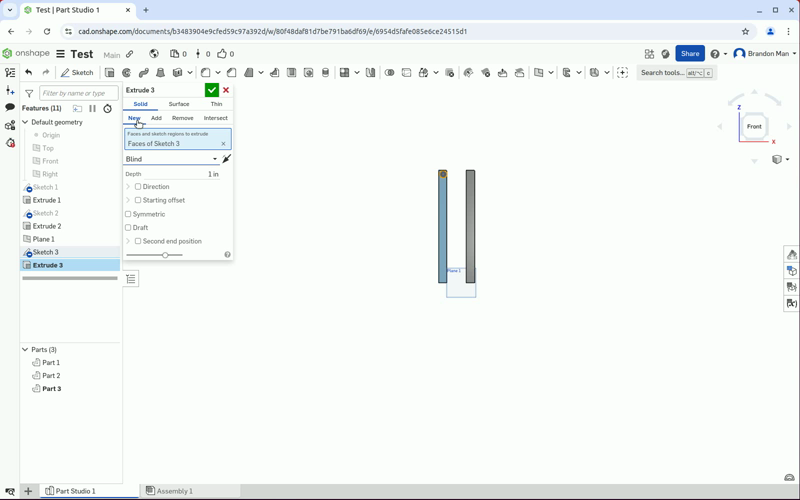
text(-0.241)
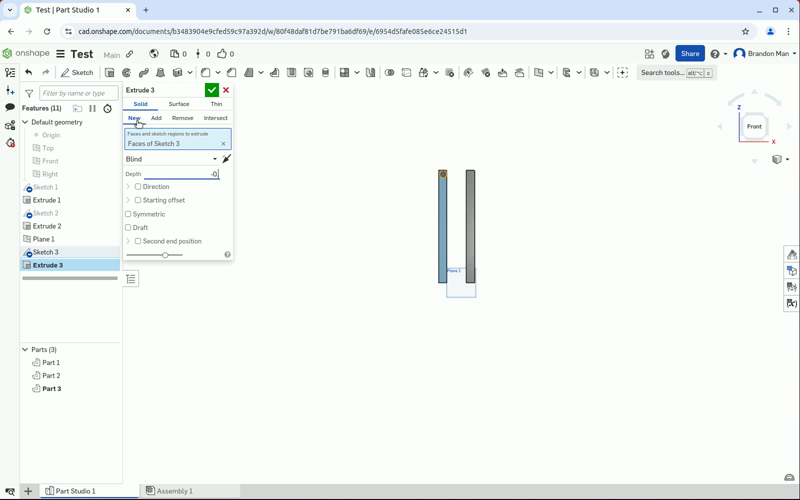
key(enter)
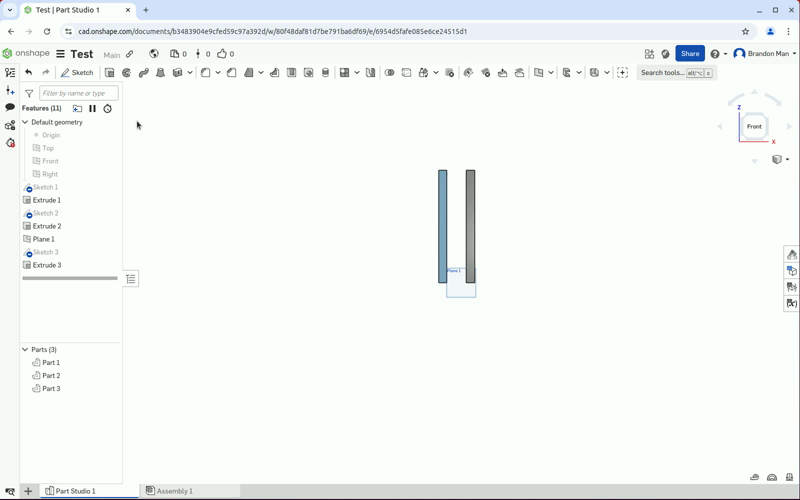
key(shift+h)
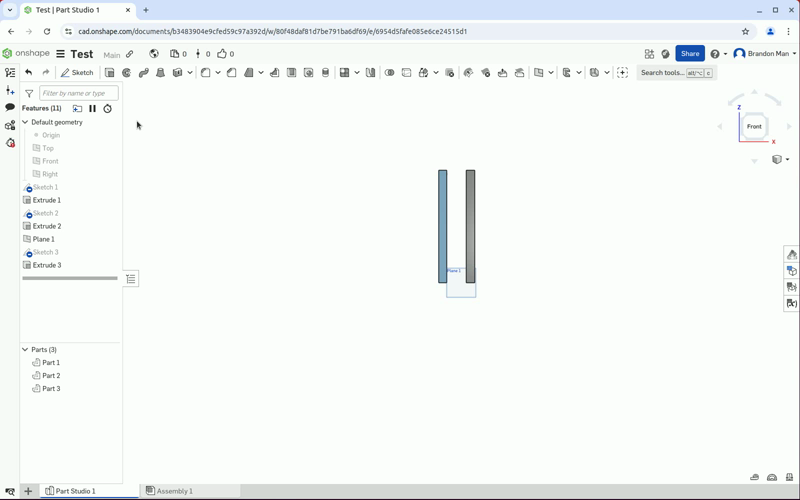
key(shift+h)
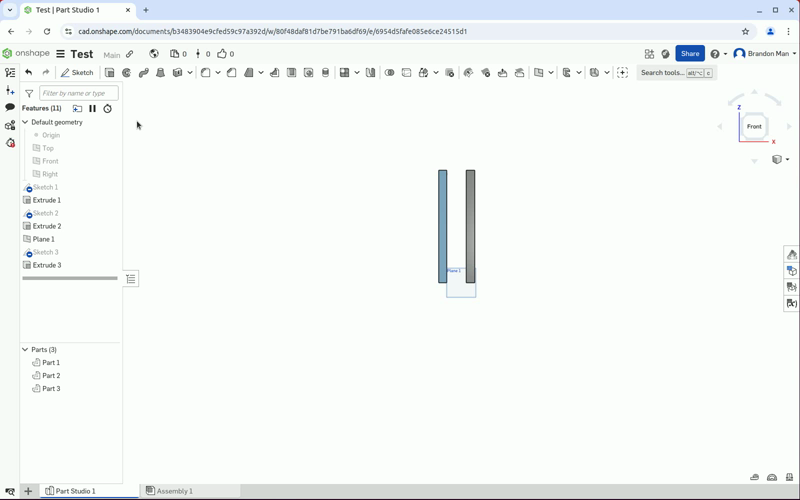
mouse_move(73, 189)
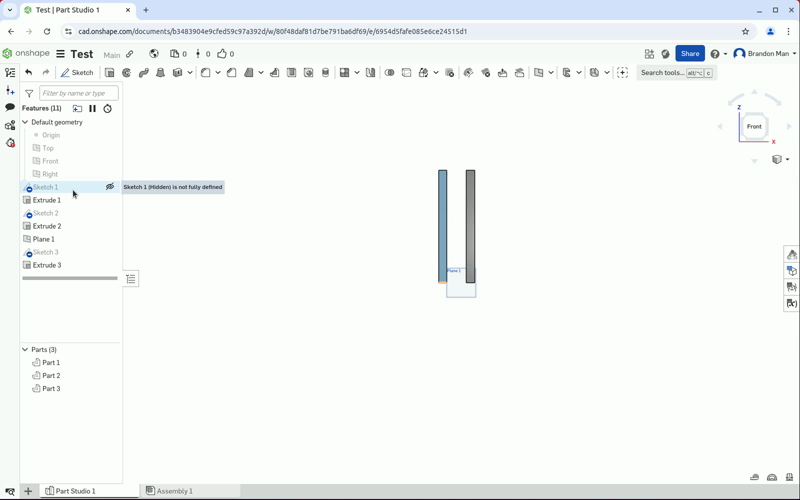
click(73, 189)
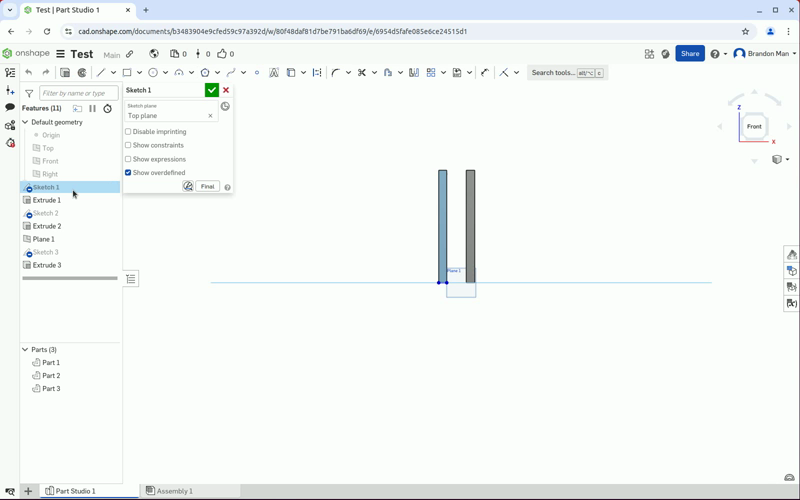
mouse_move(229, 92)
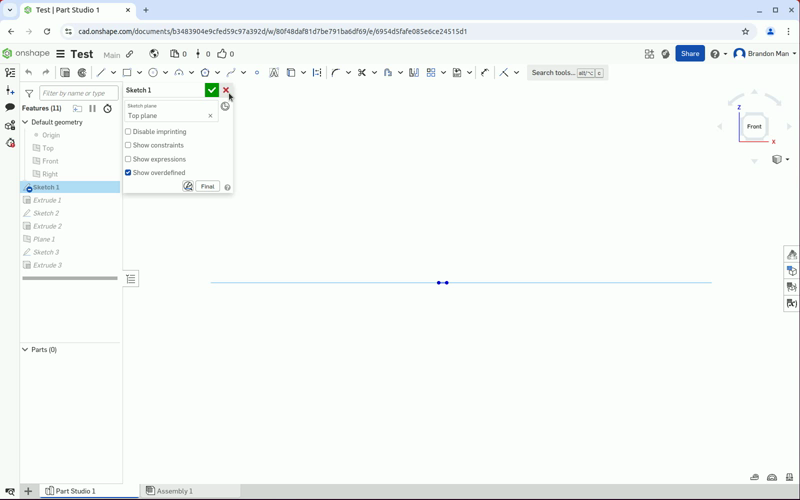
click(229, 92)
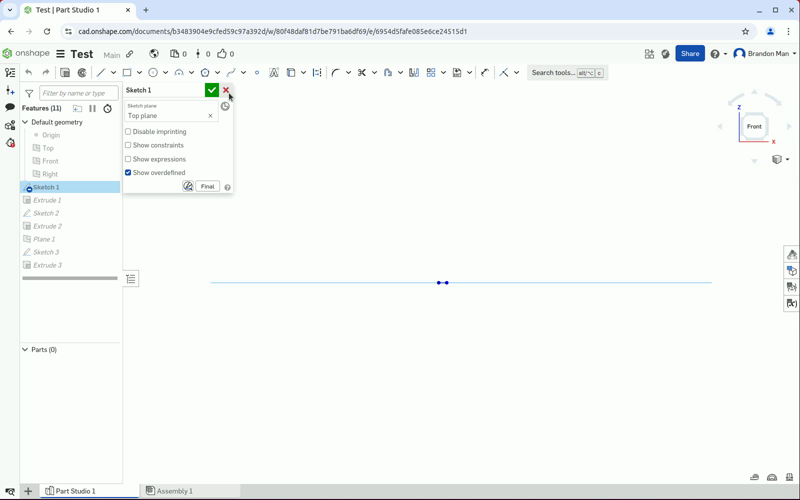
key(shift+s)
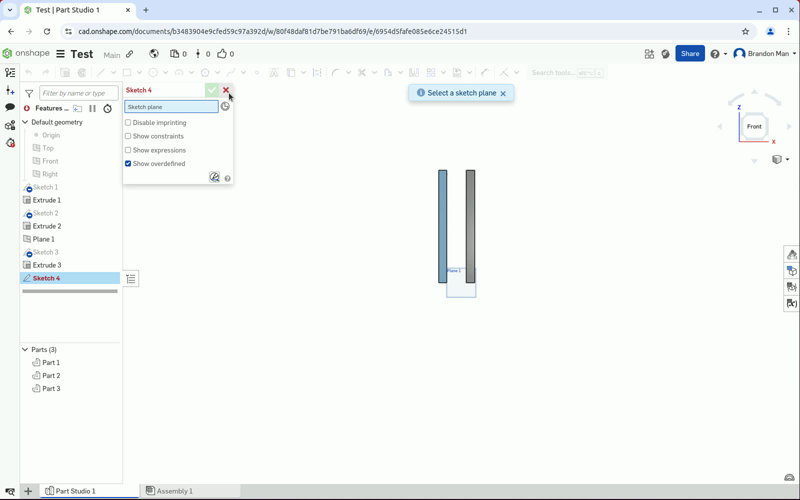
mouse_move(73, 241)
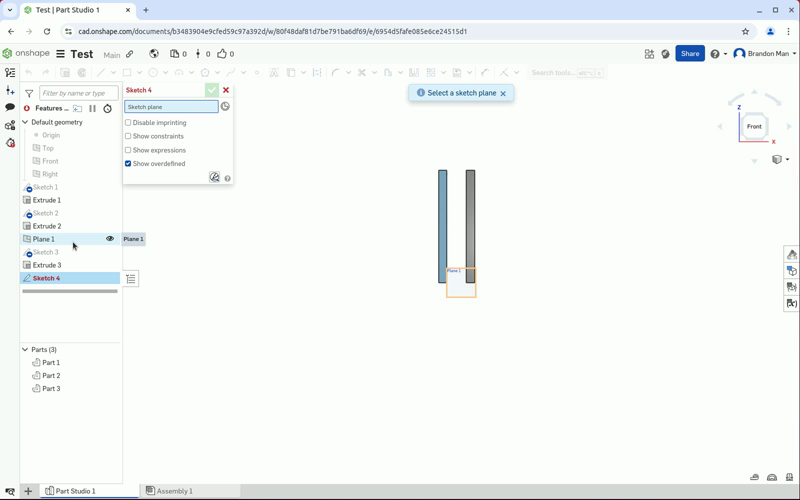
click(73, 241)
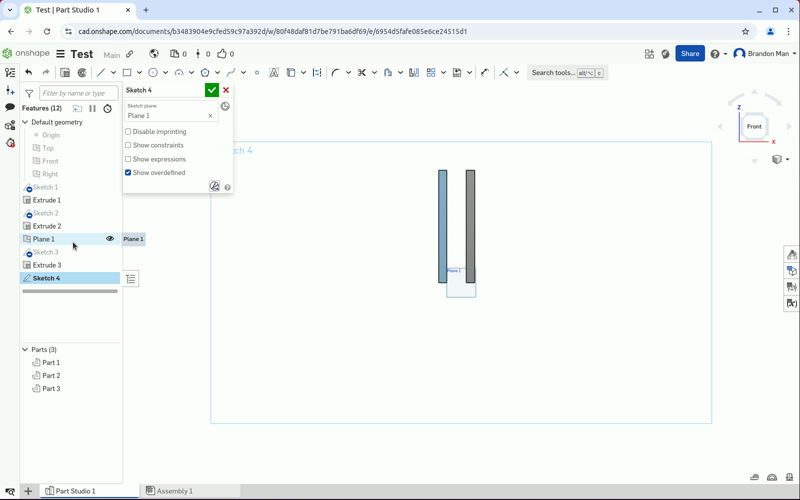
mouse_move(73, 352)
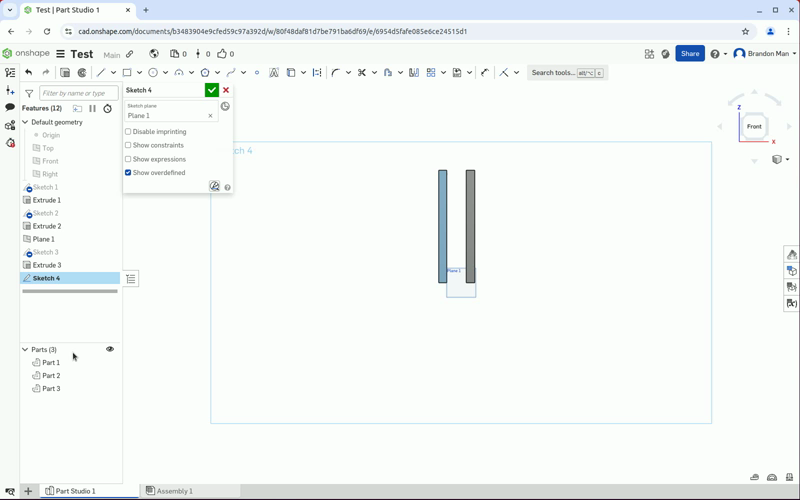
key(y)
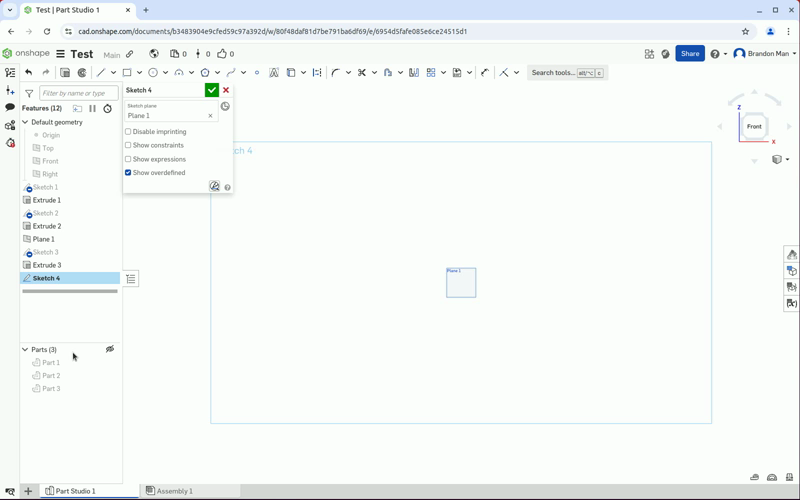
key(c)
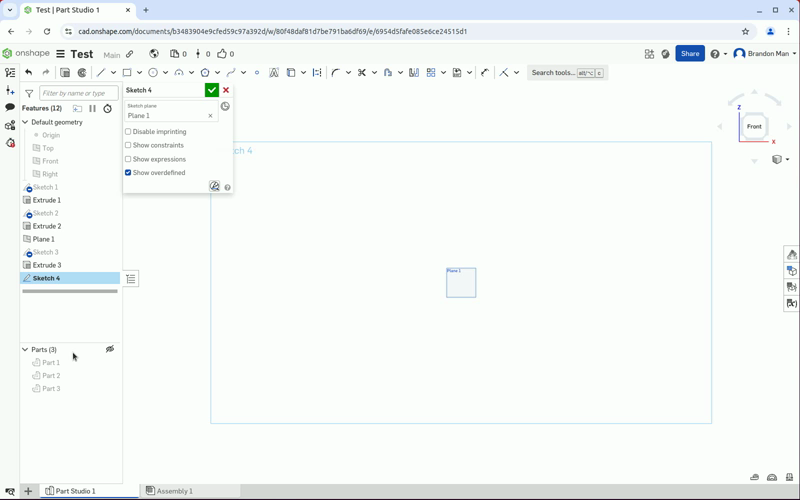
key_down(shift)
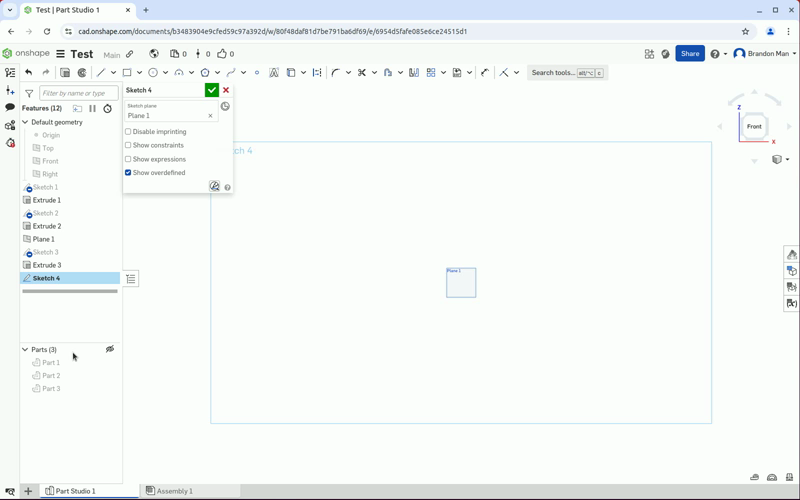
mouse_move(471, 278)
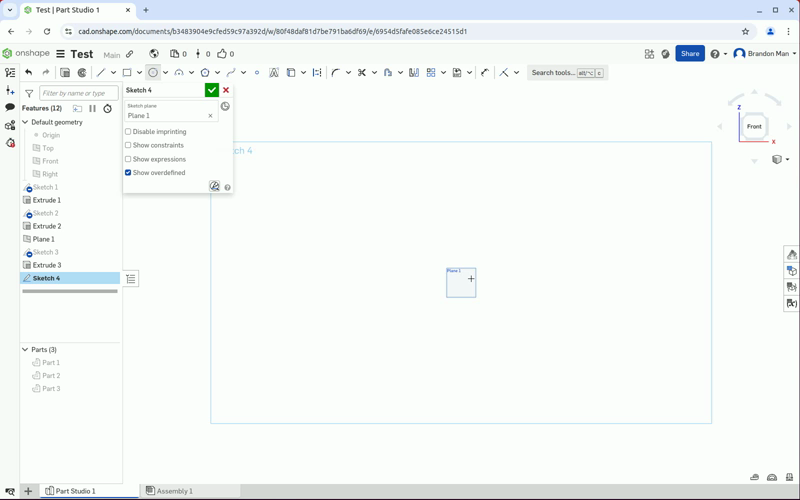
click(471, 278)
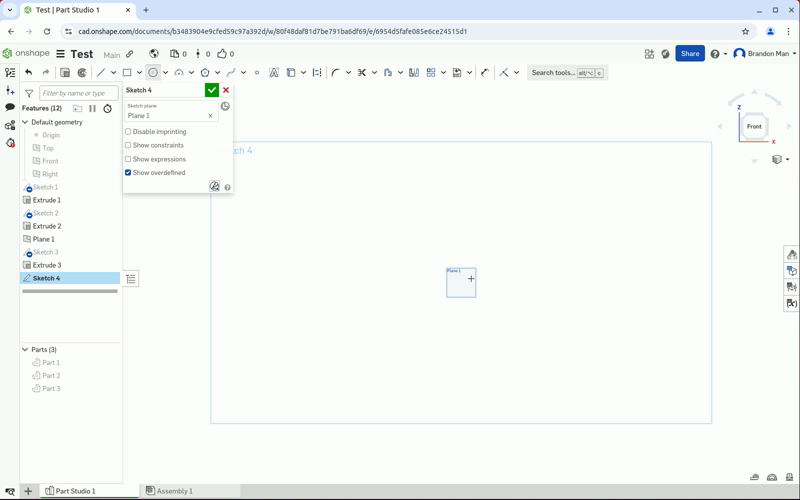
key_up(shift)
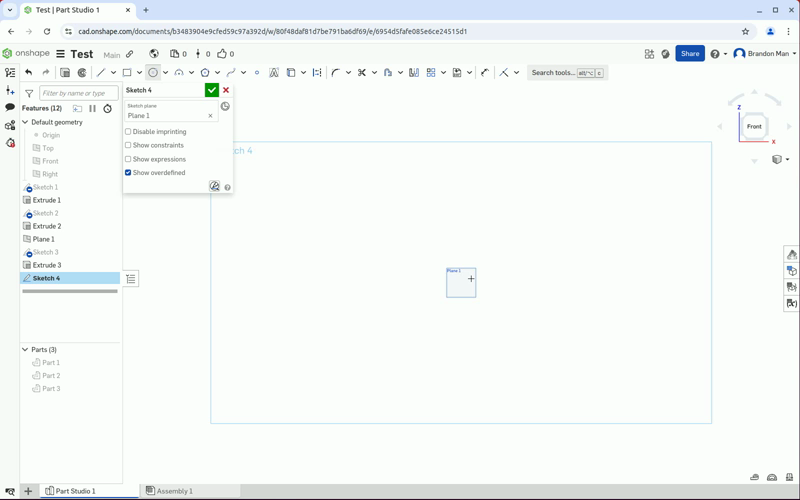
mouse_move(474, 278)
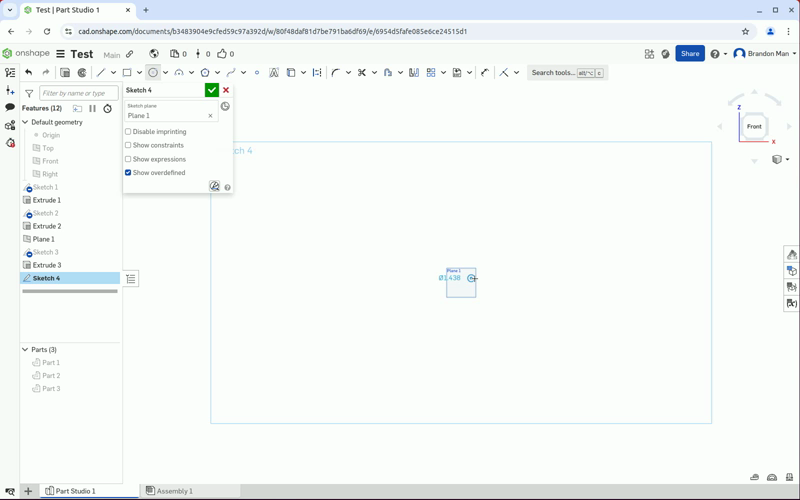
click(474, 278)
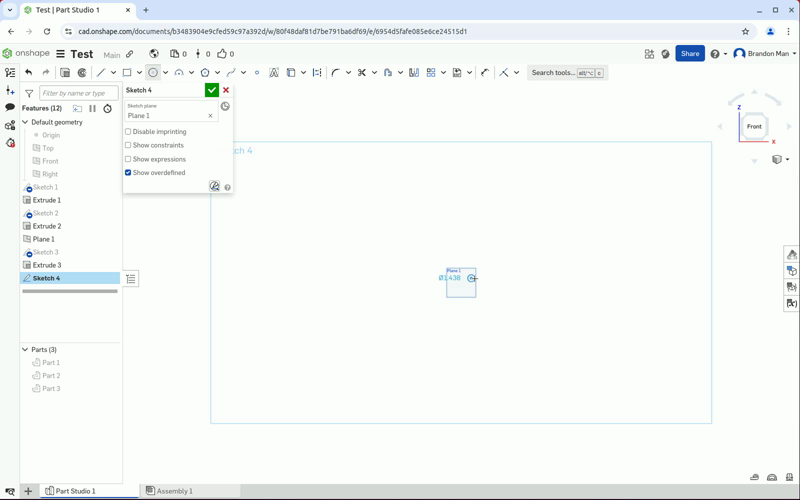
key(esc)
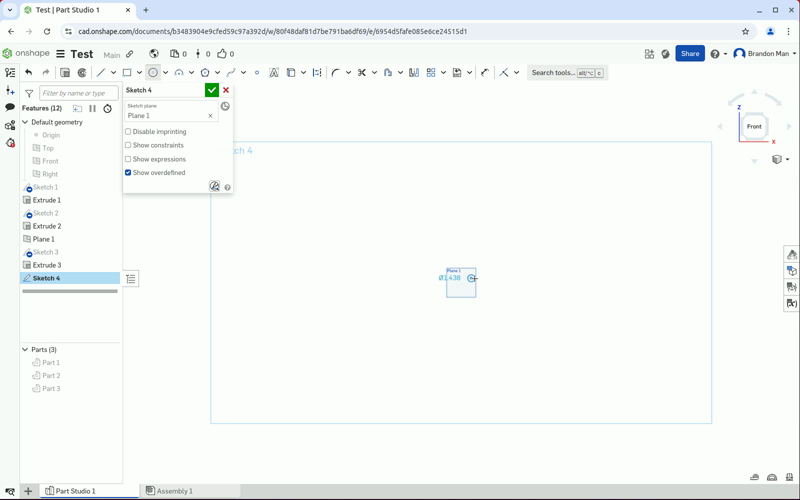
mouse_move(468, 279)
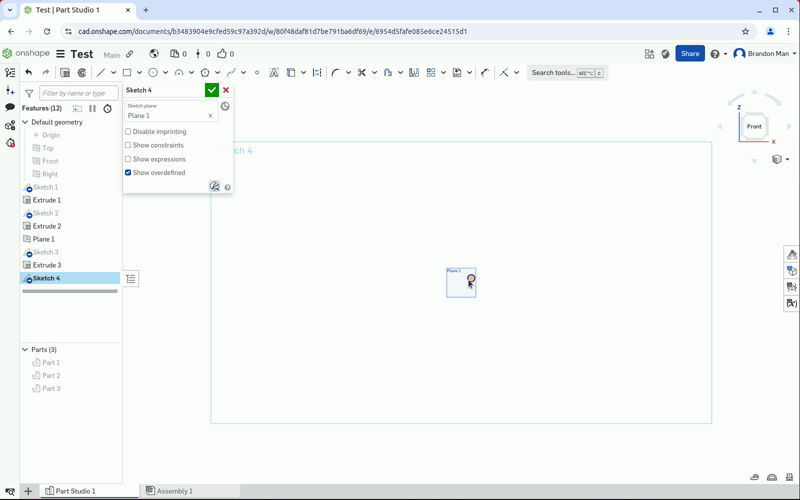
scroll(6)
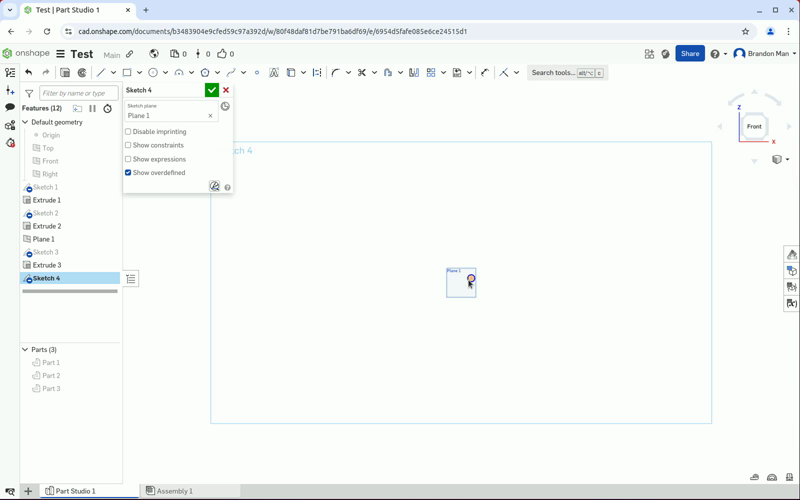
scroll(6)
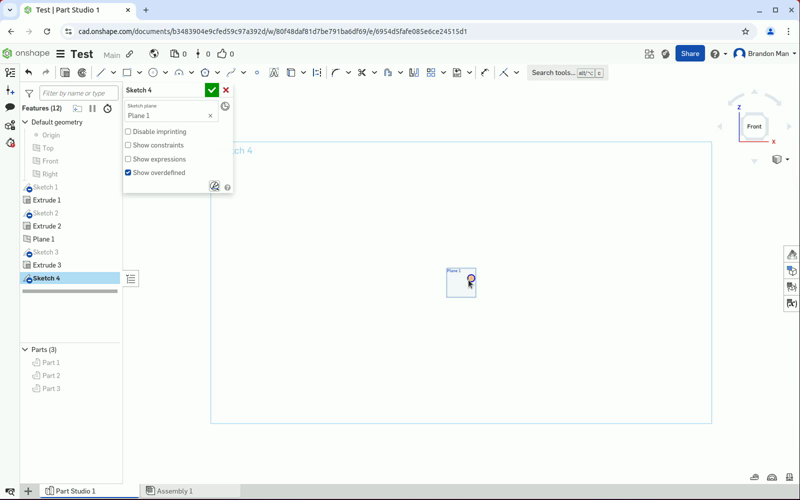
scroll(6)
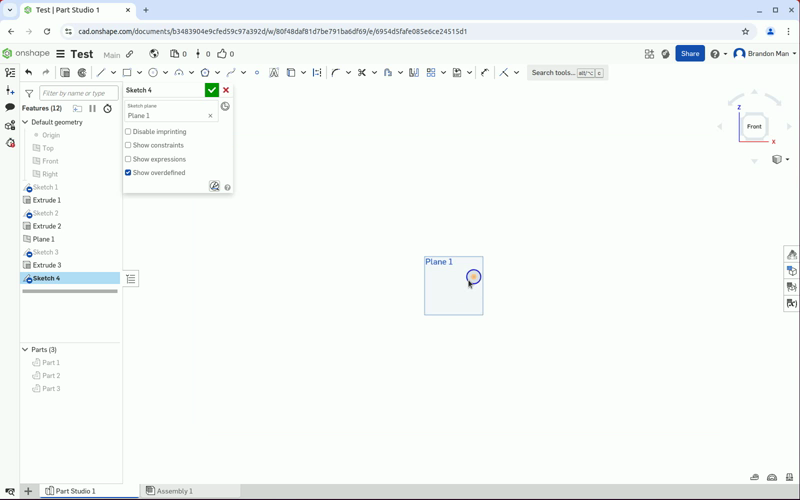
scroll(6)
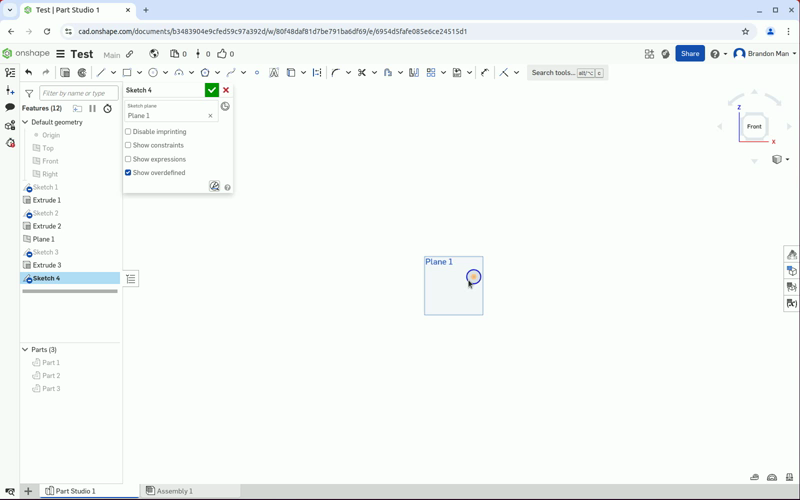
scroll(6)
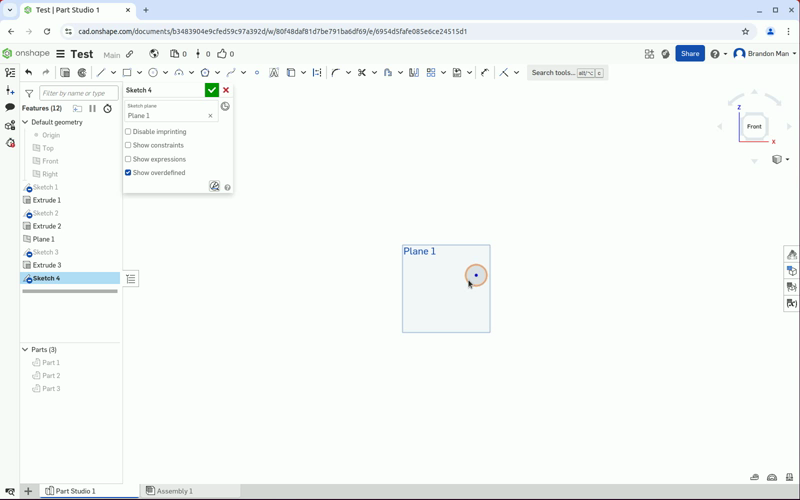
scroll(6)
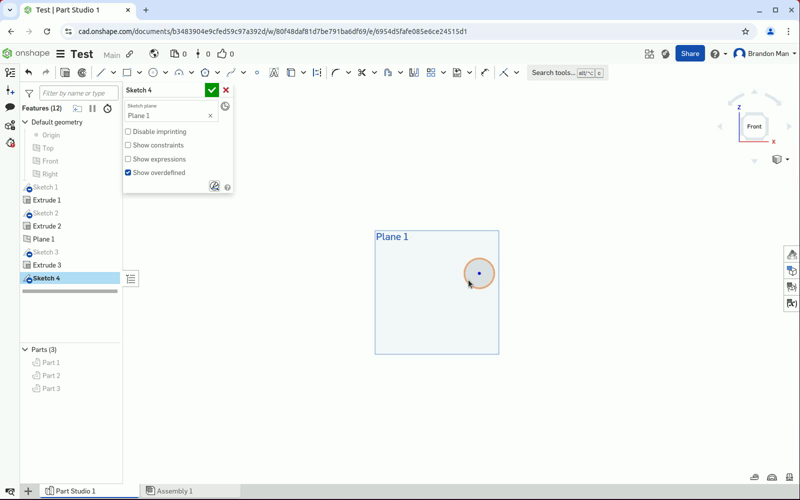
scroll(6)
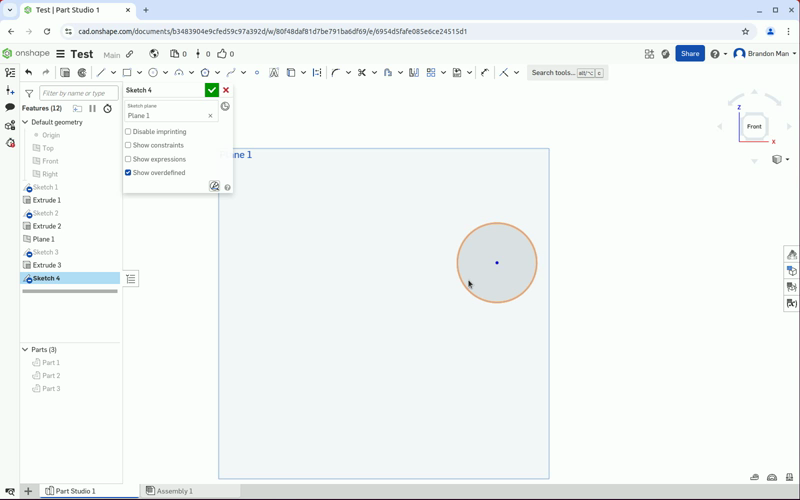
click(468, 279)
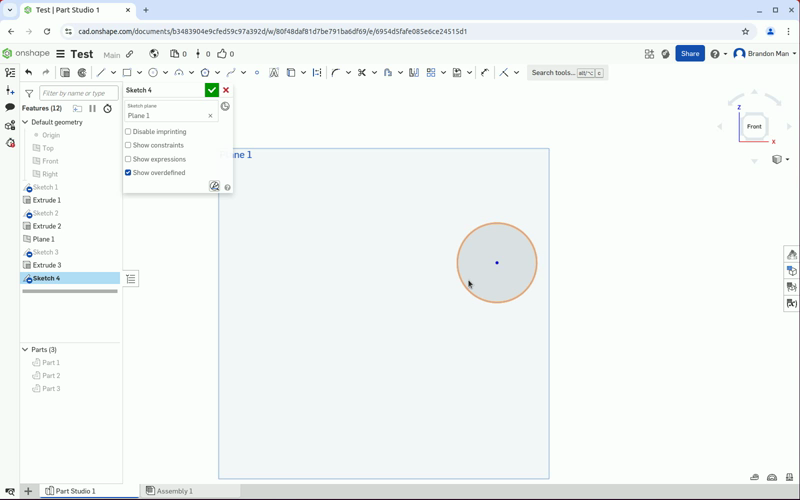
scroll(-6)
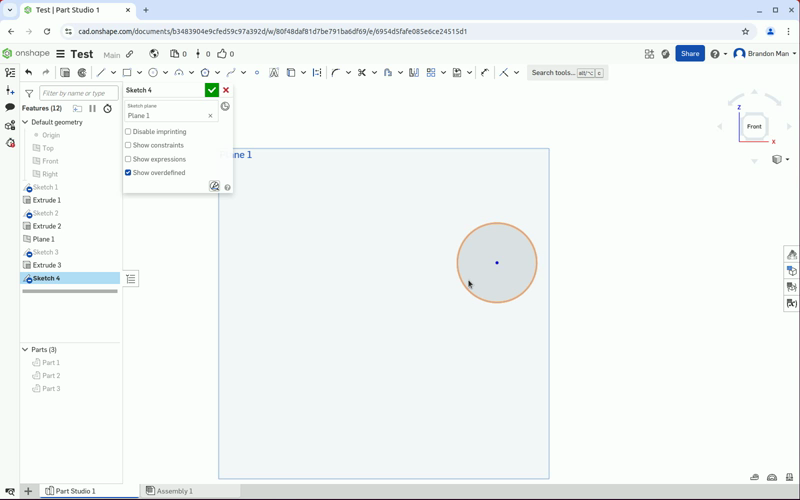
scroll(-6)
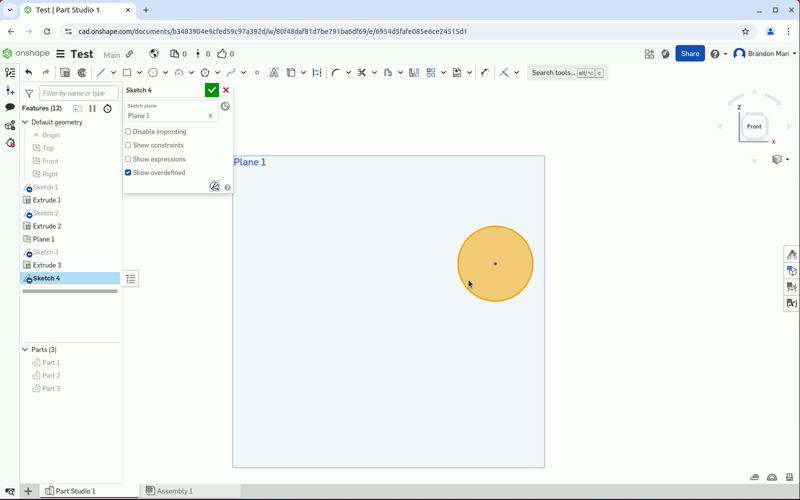
scroll(-6)
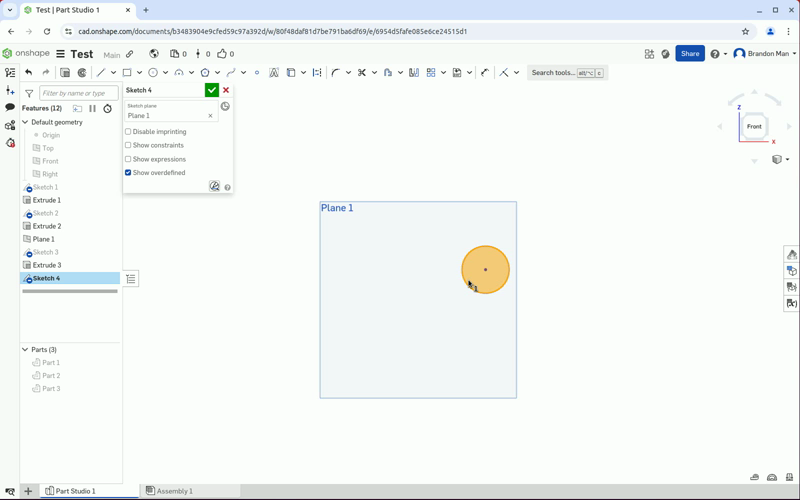
scroll(-6)
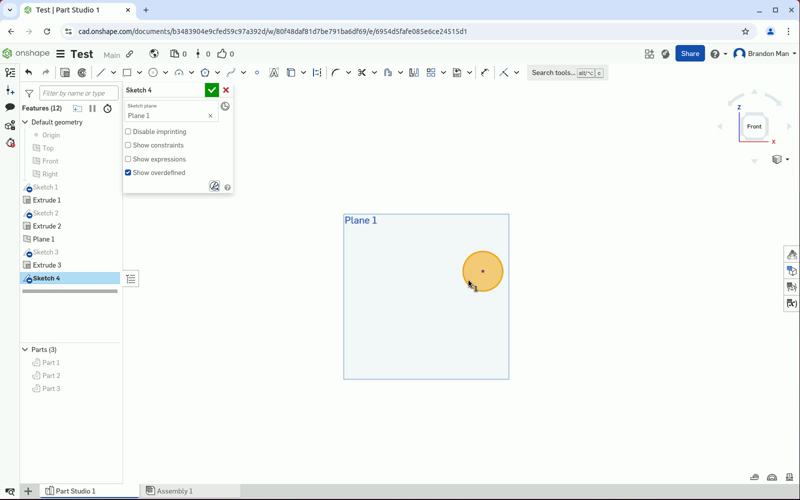
scroll(-6)
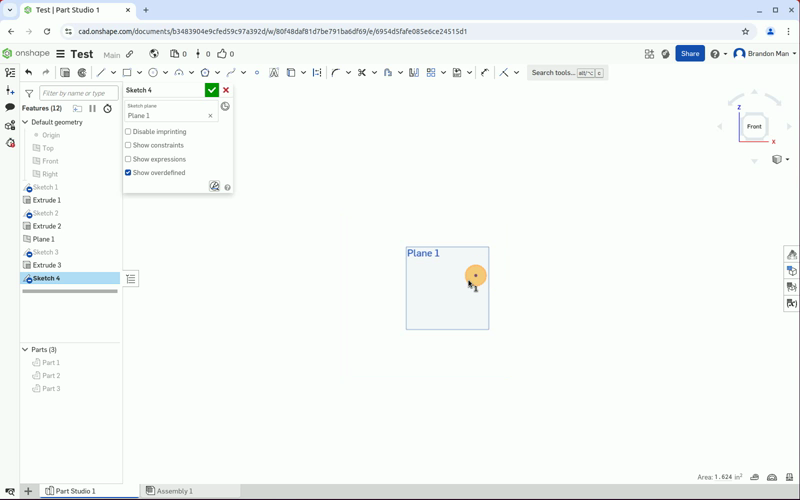
scroll(-6)
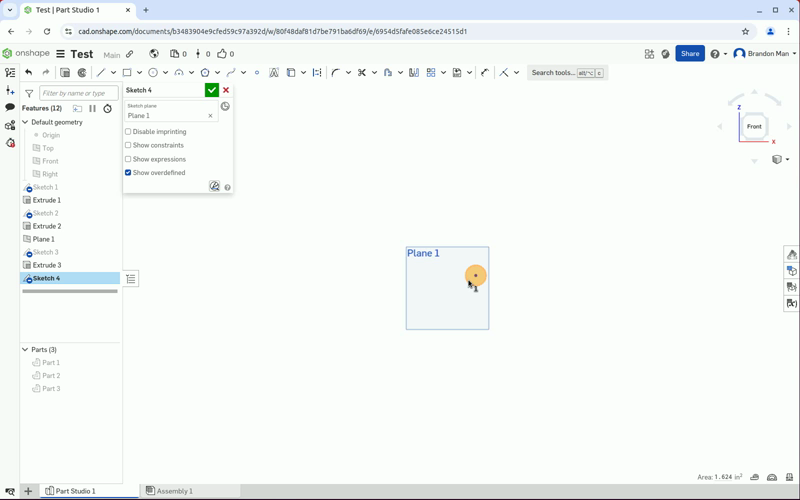
scroll(-6)
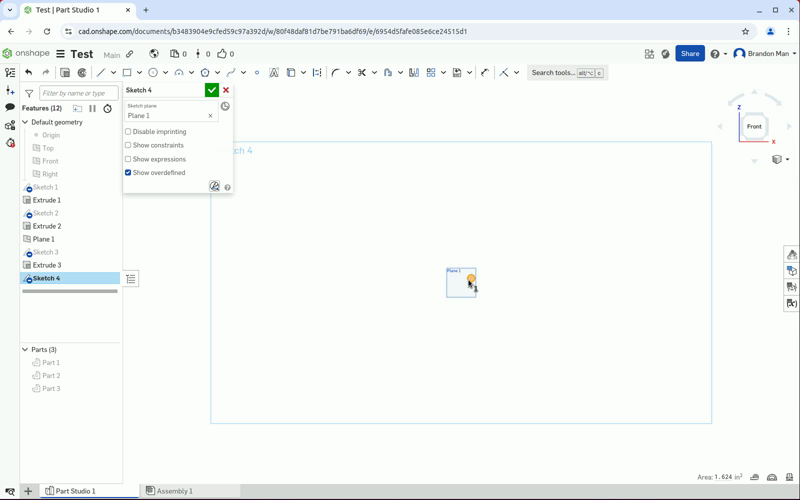
mouse_move(73, 352)
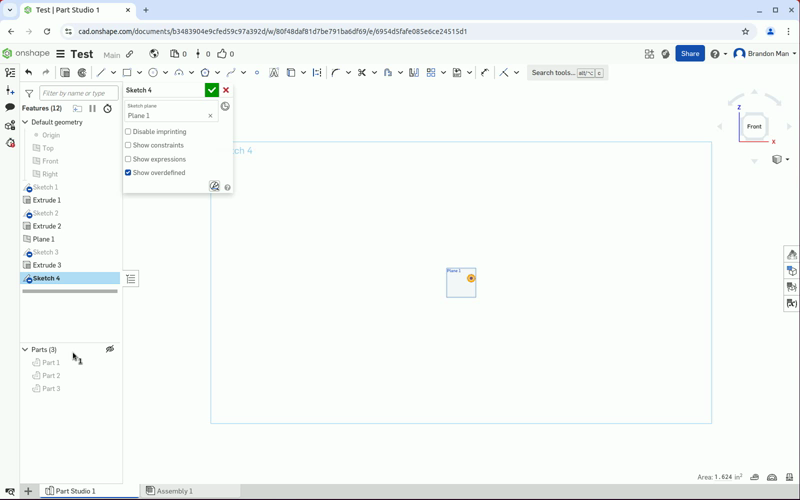
key(shift+y)
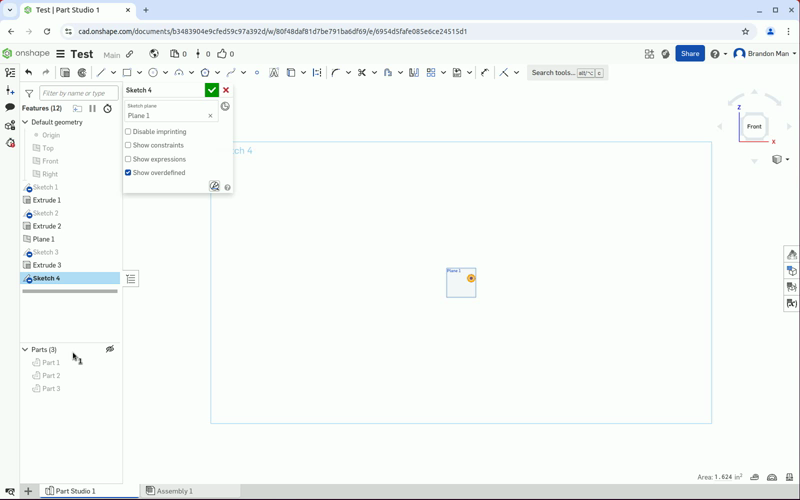
key(shift+e)
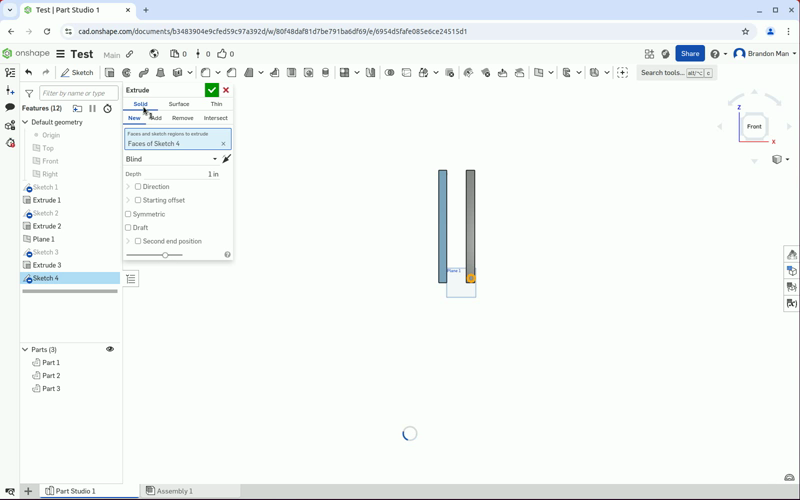
mouse_move(143, 106)
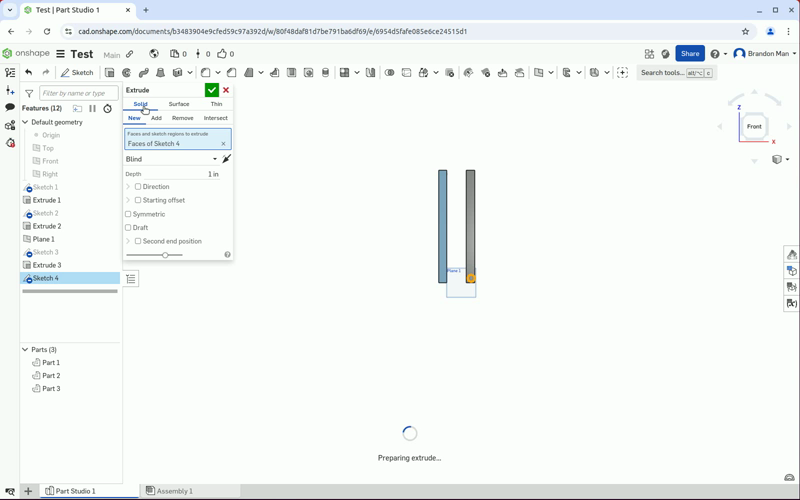
click(143, 106)
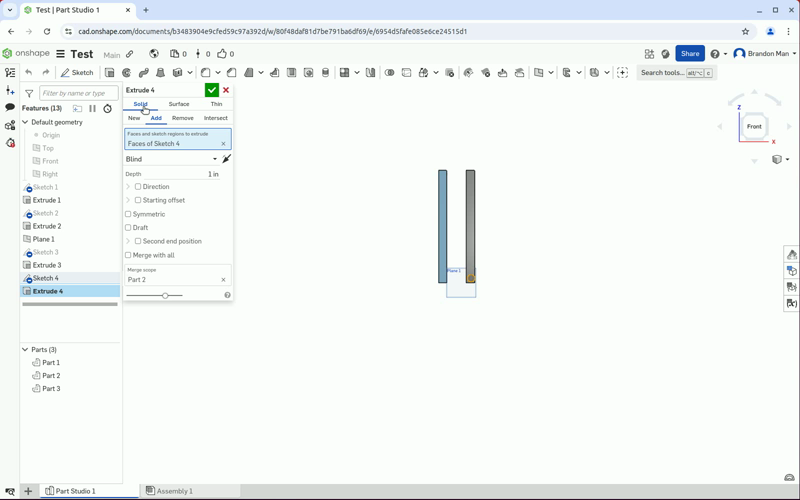
mouse_move(137, 120)
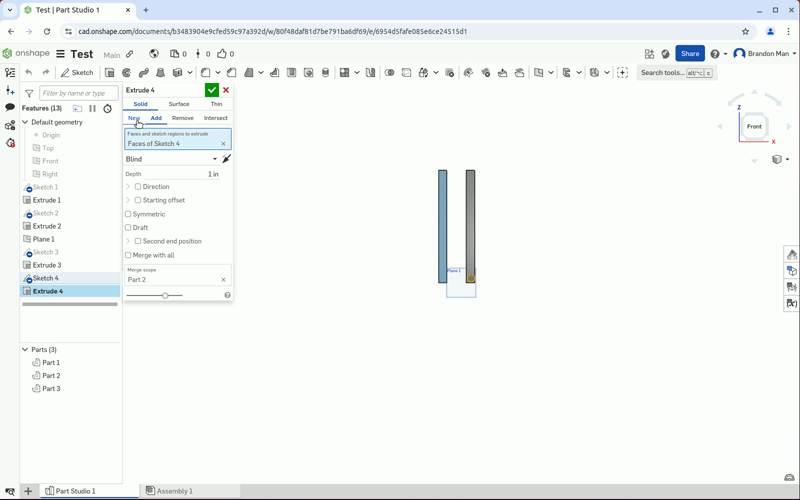
click(137, 120)
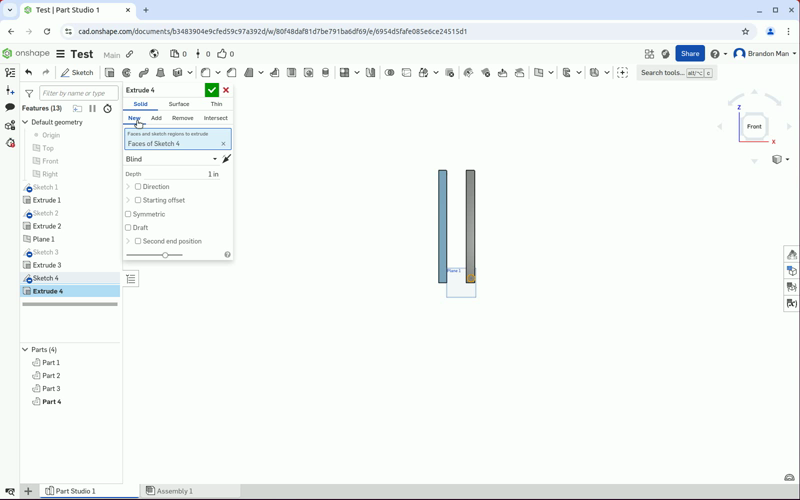
key(tab, 4)
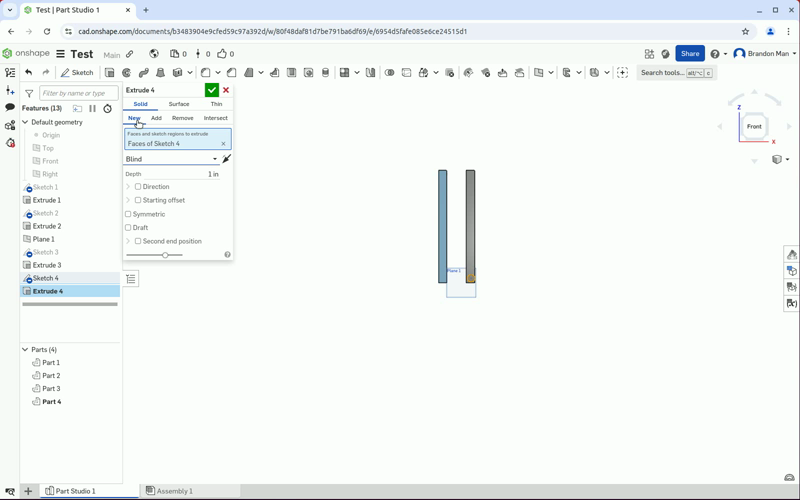
text(-0.241)
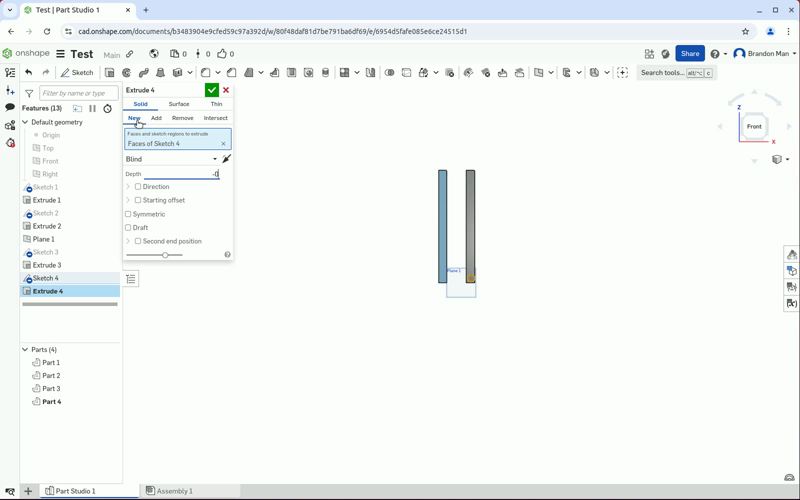
key(enter)
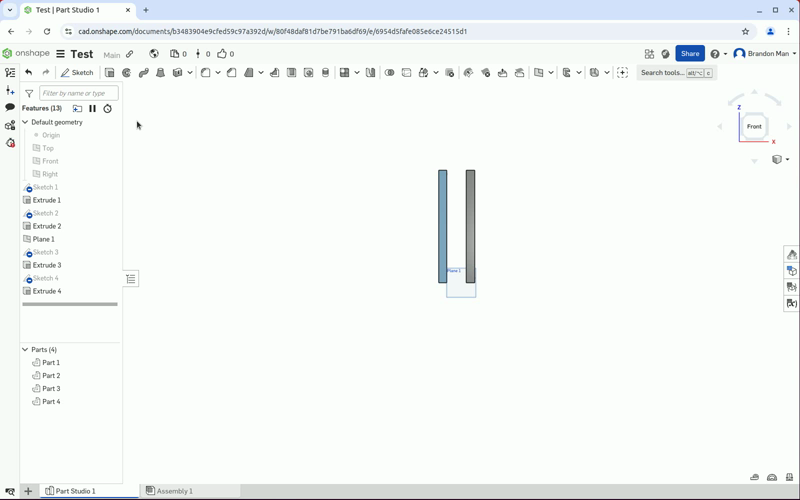
key(shift+h)
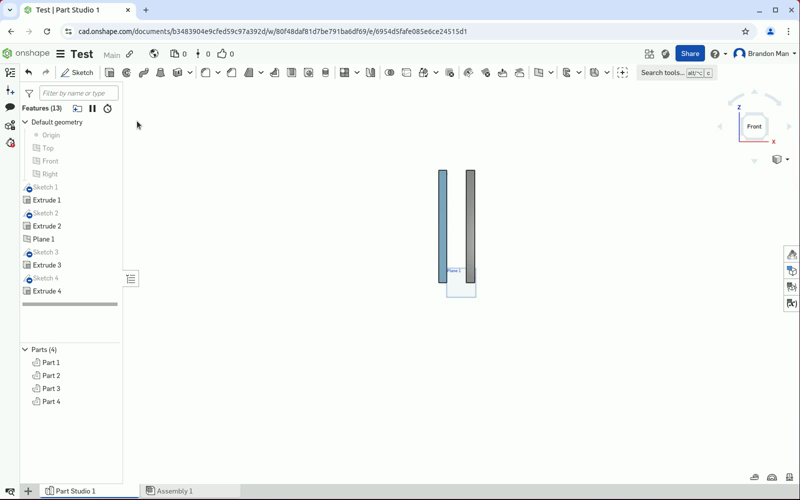
key(shift+h)
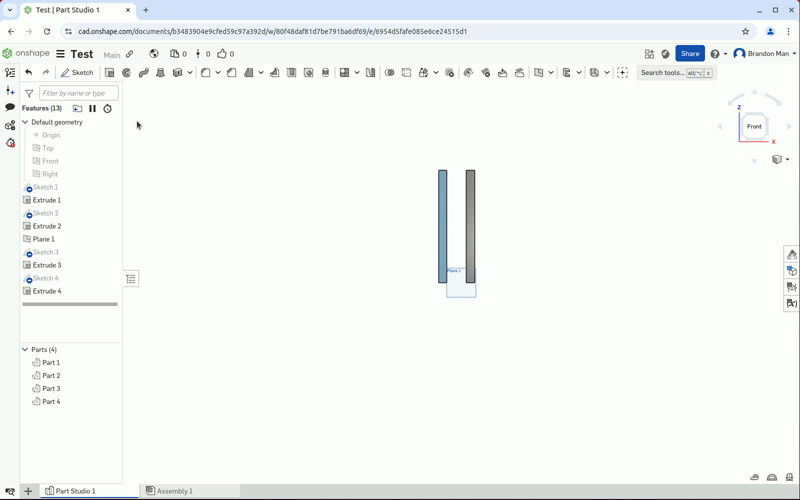
key(shift+7)
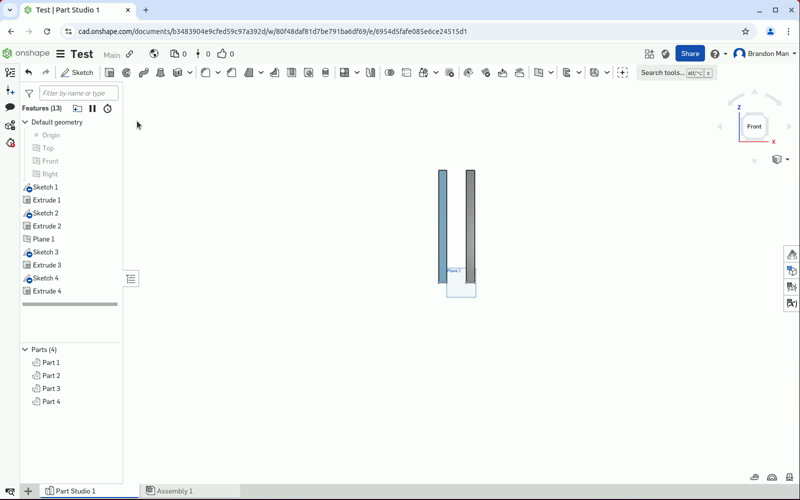
key(left, 2)
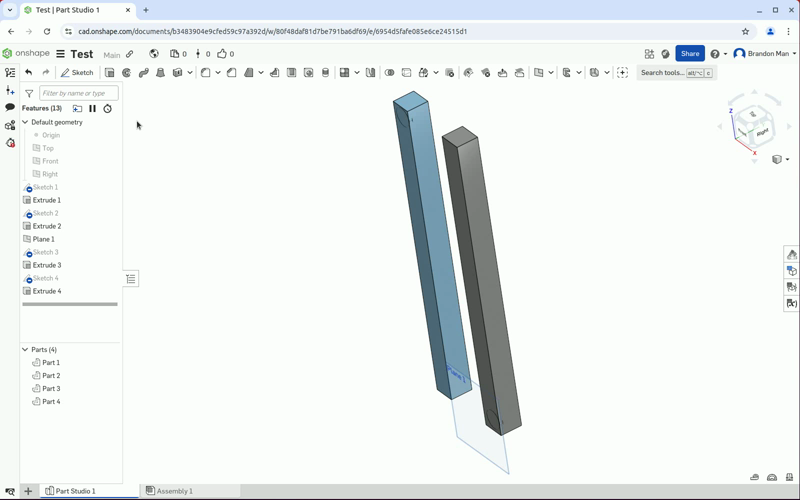
key(down, 2)
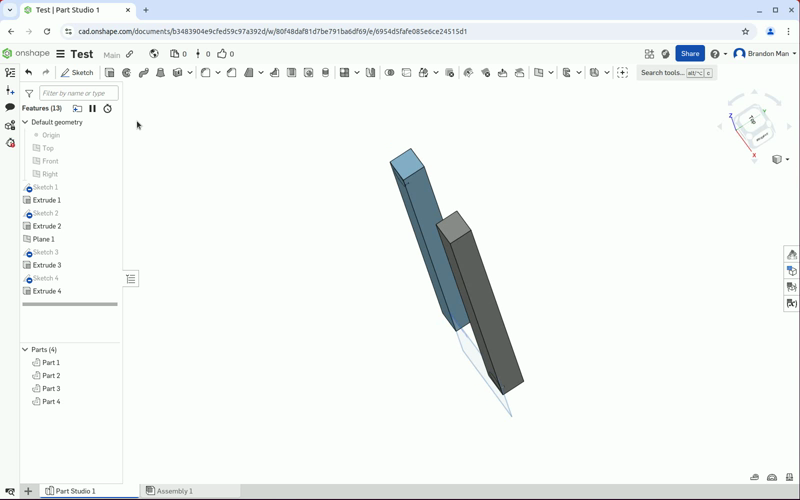
key(up, 2)
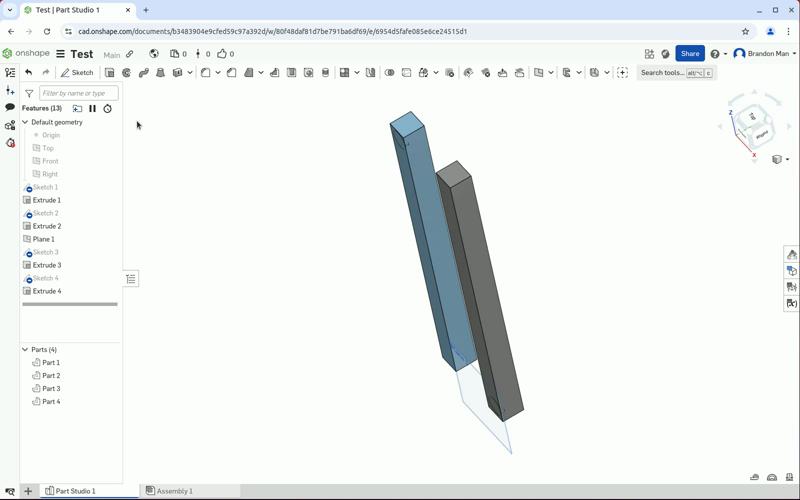
key(right, 2)
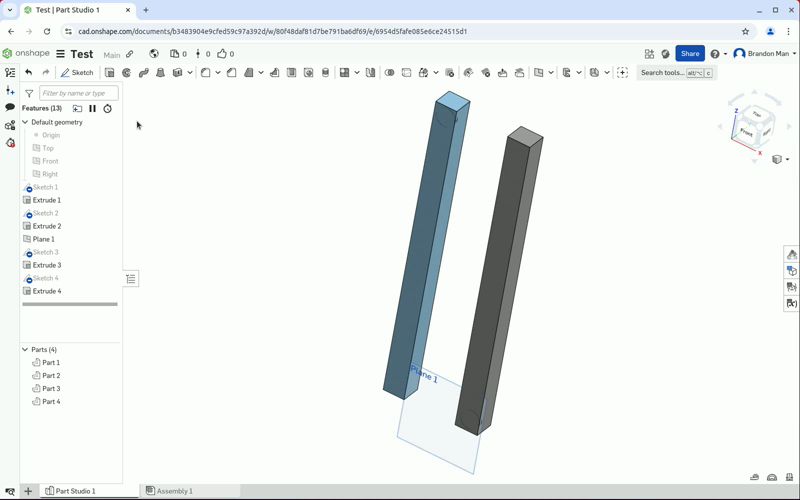
mouse_move(73, 189)
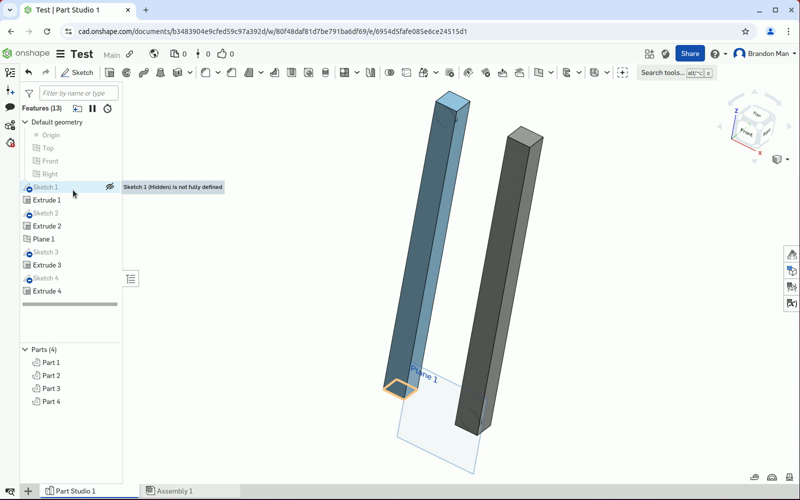
click(73, 189)